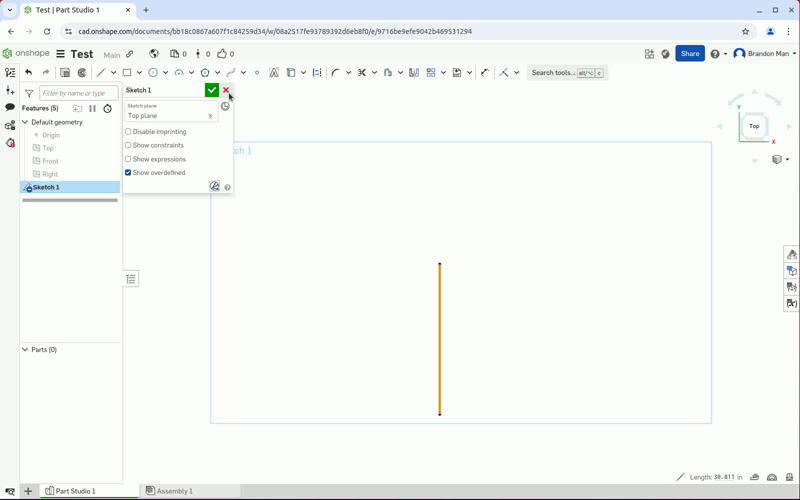
key(shift+h)
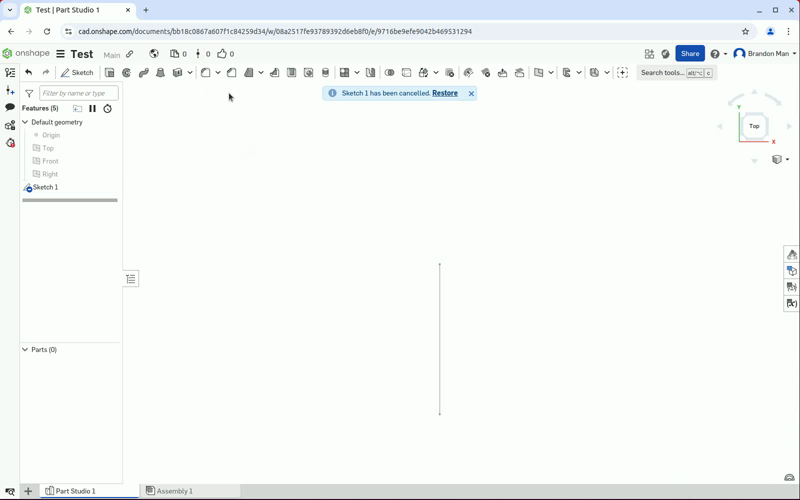
key(shift+s)
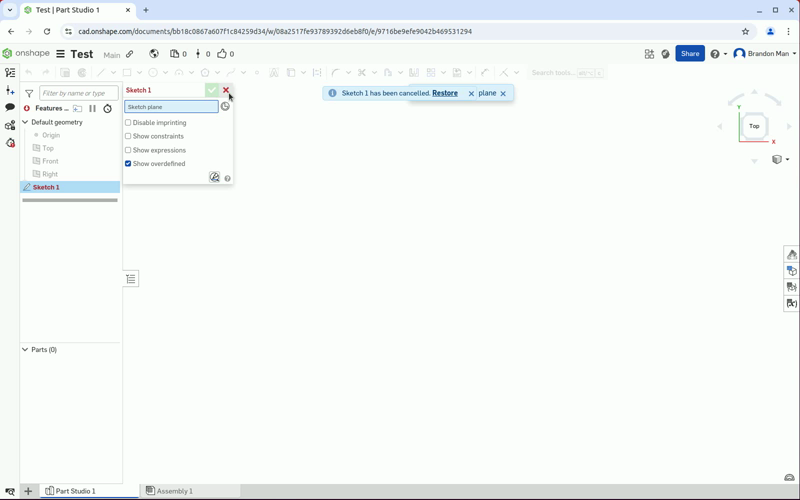
mouse_move(73, 150)
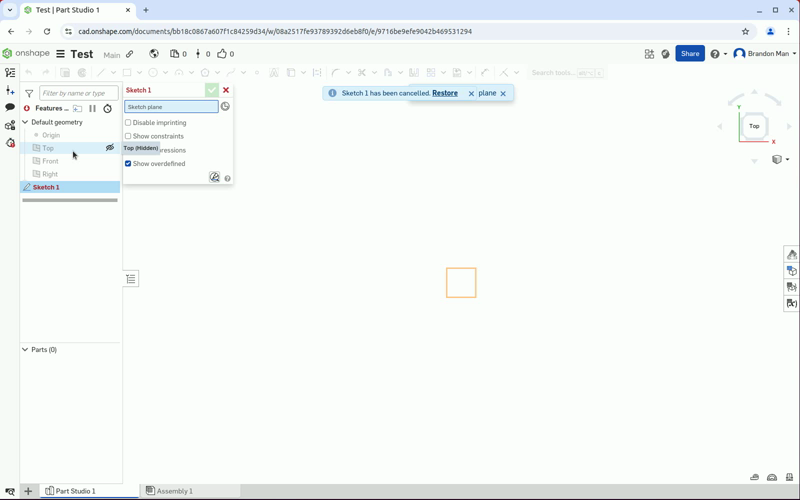
click(73, 150)
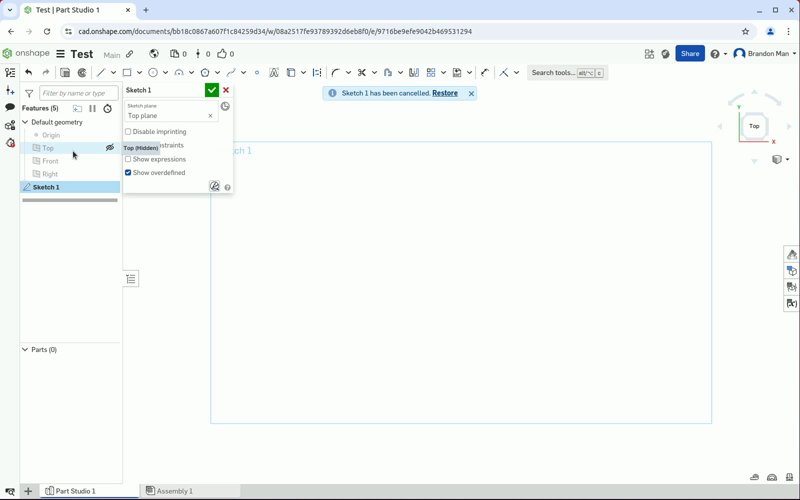
mouse_move(73, 352)
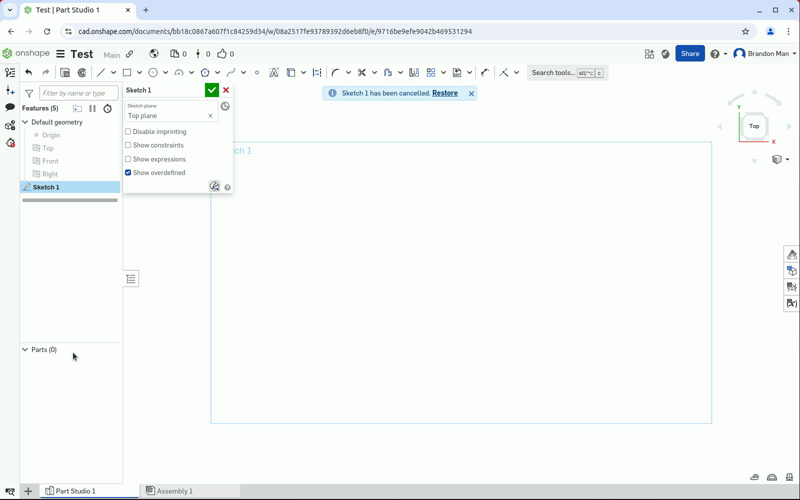
key(y)
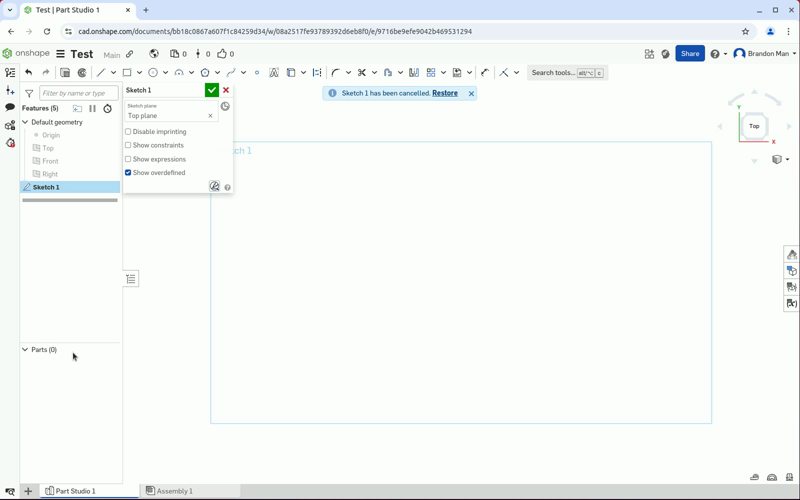
key(c)
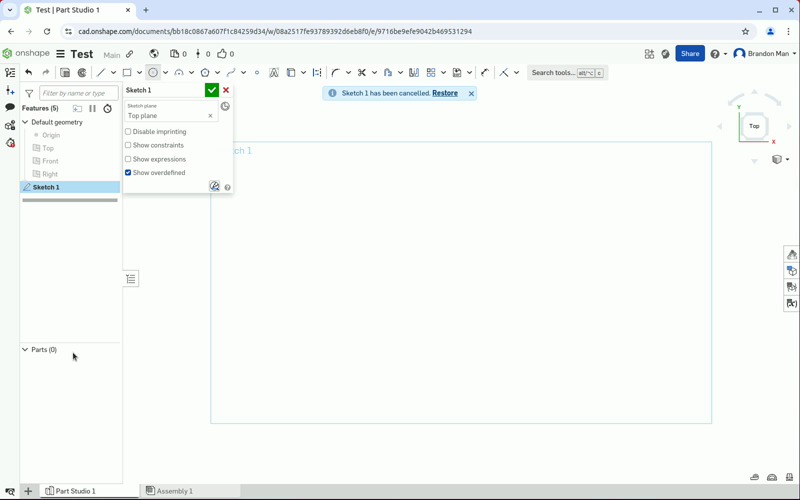
key_down(shift)
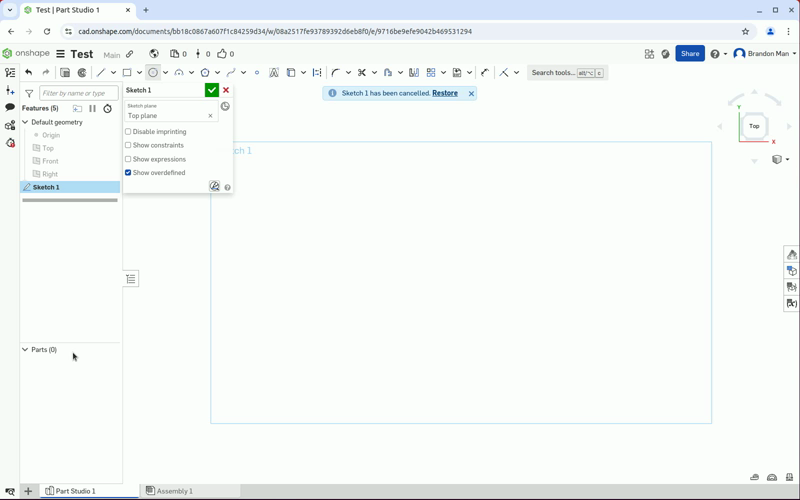
mouse_move(443, 270)
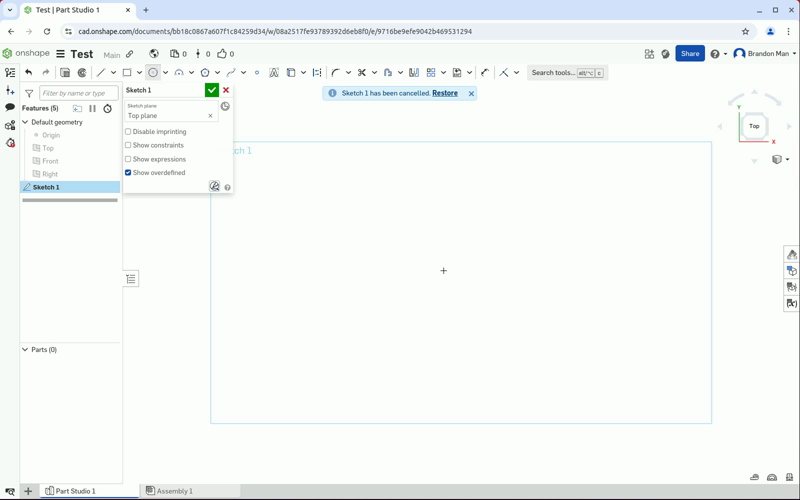
click(443, 270)
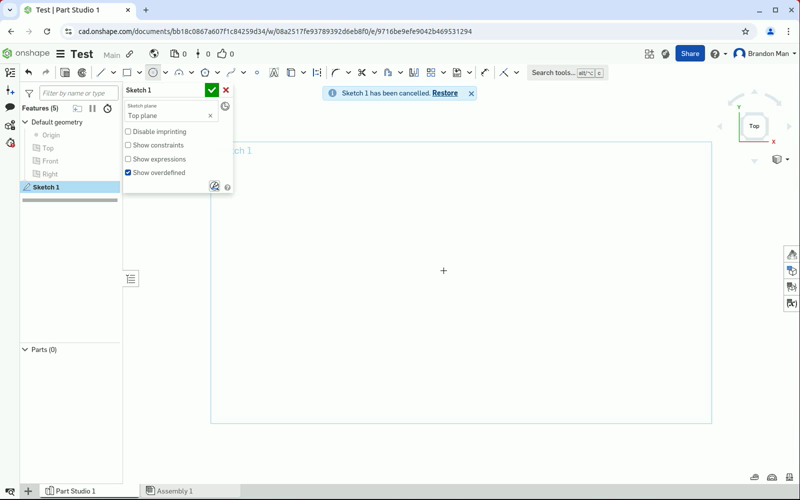
key_up(shift)
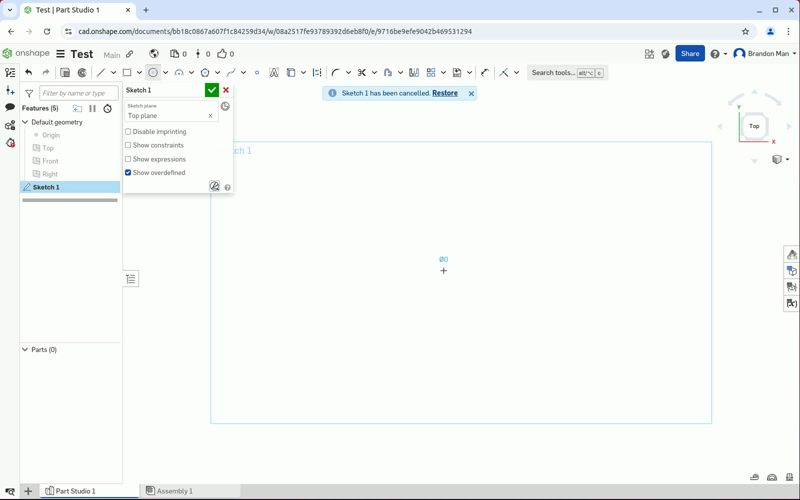
mouse_move(453, 270)
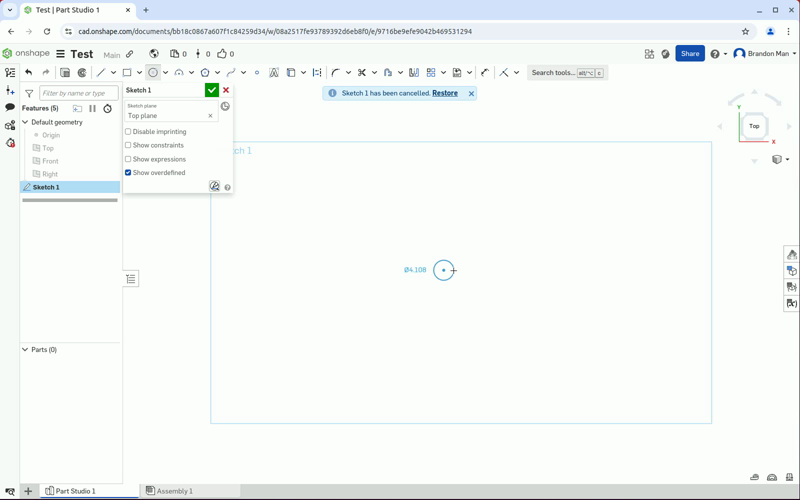
click(453, 270)
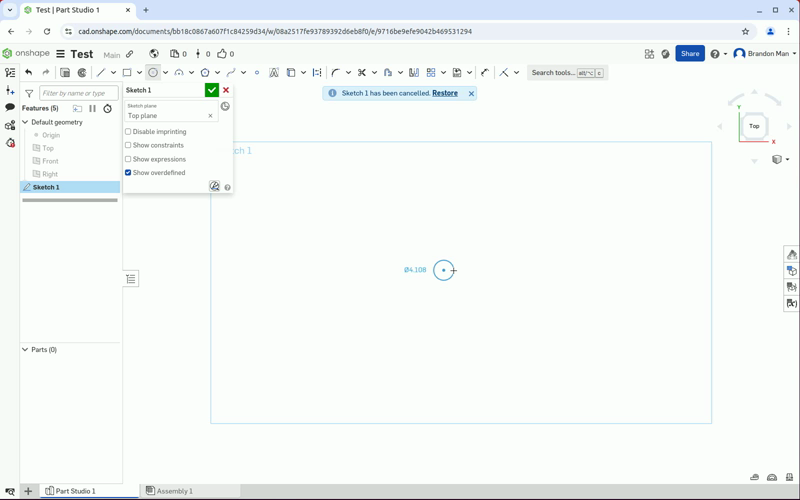
key(esc)
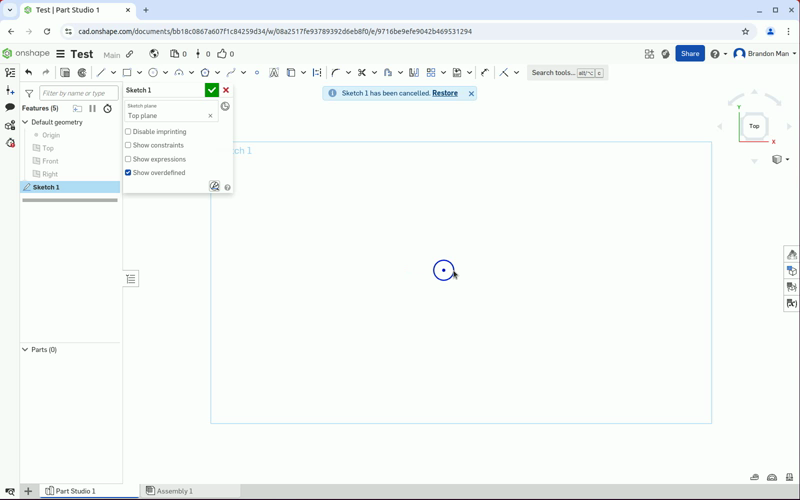
key(c)
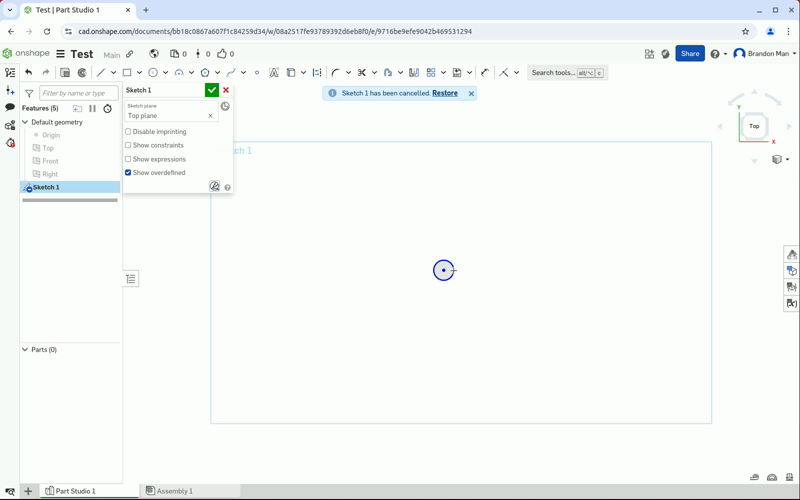
key_down(shift)
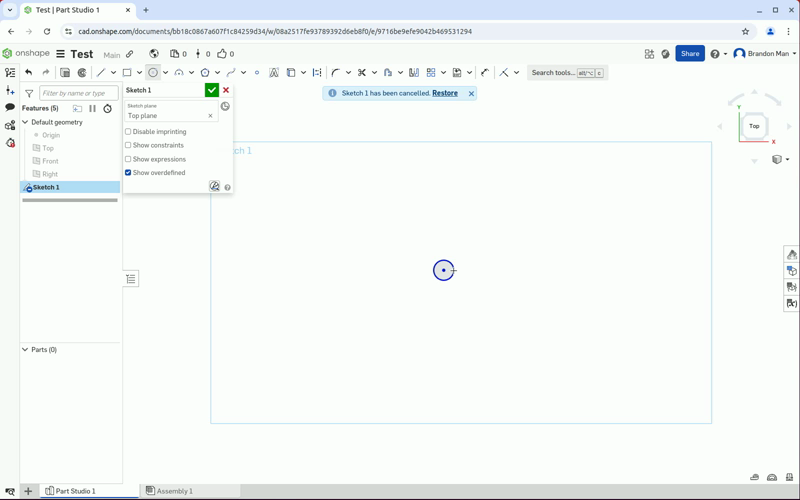
mouse_move(443, 270)
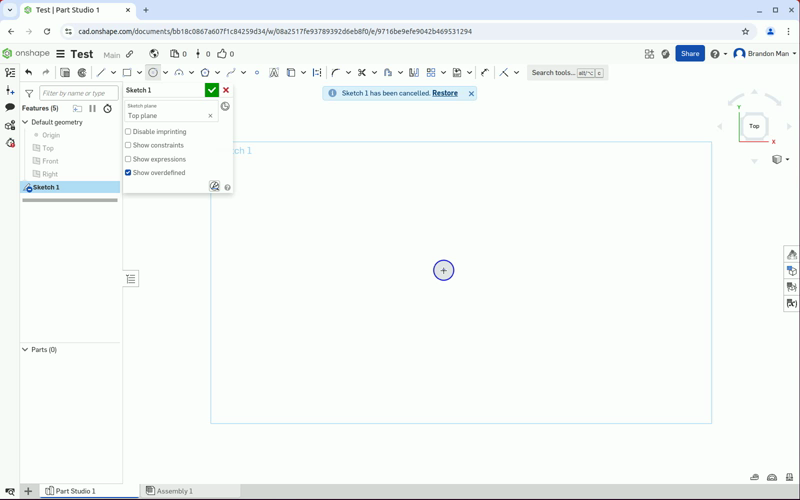
click(443, 270)
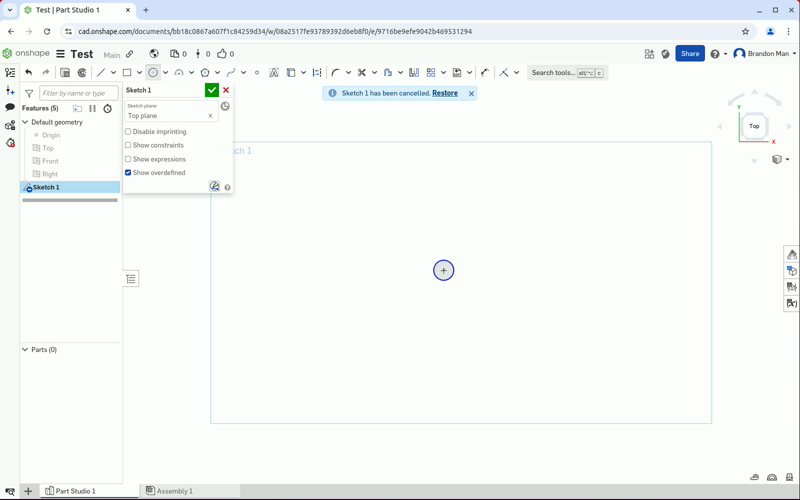
key_up(shift)
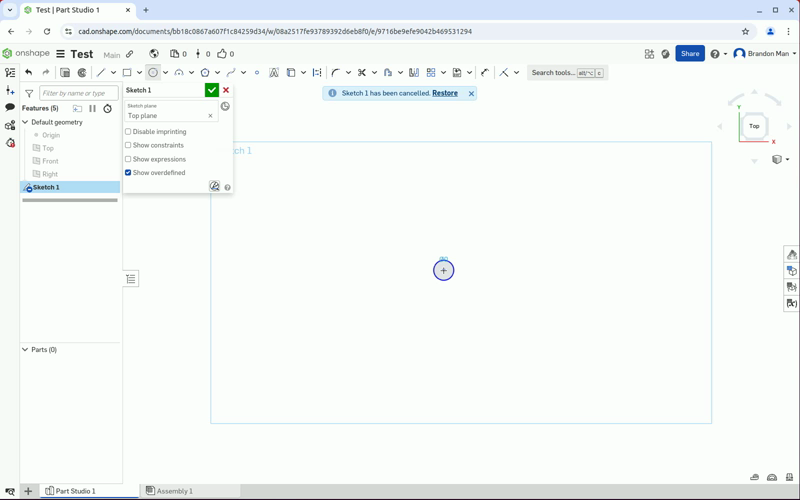
mouse_move(448, 270)
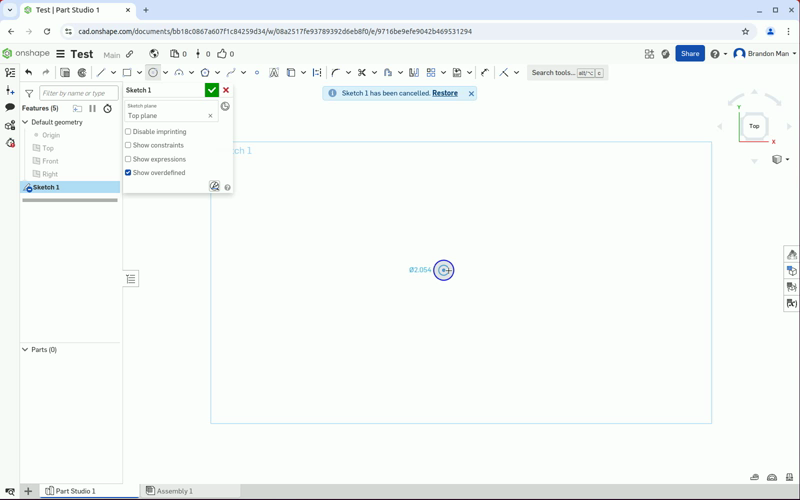
click(448, 270)
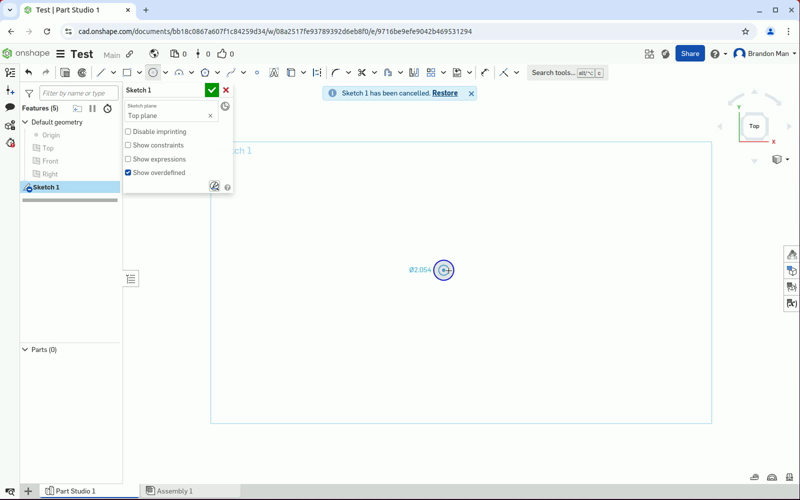
key(esc)
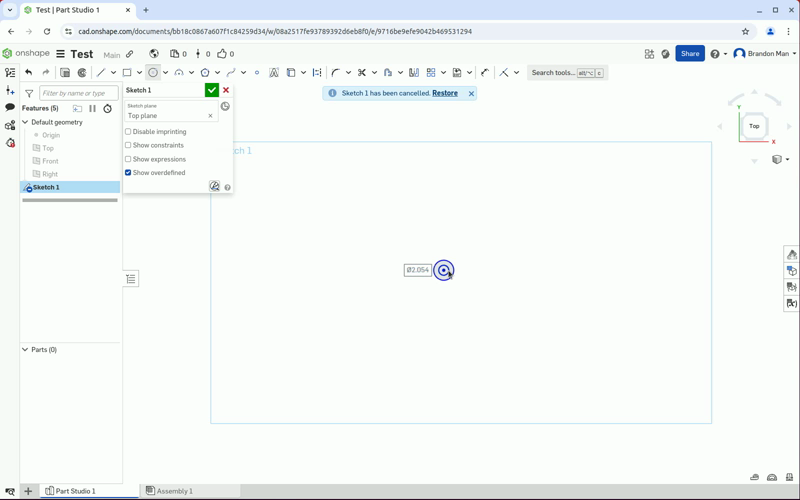
mouse_move(436, 270)
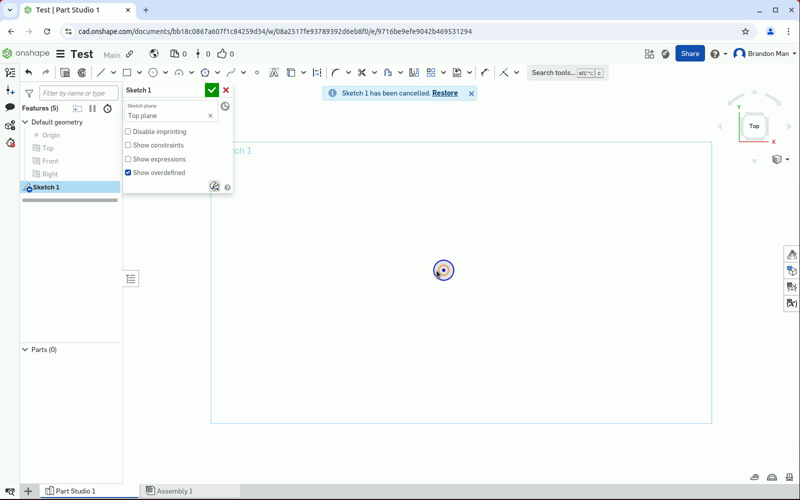
scroll(6)
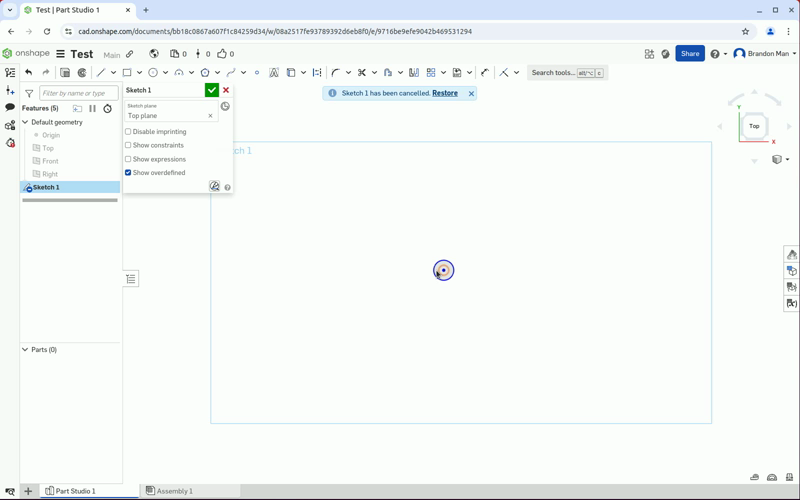
scroll(6)
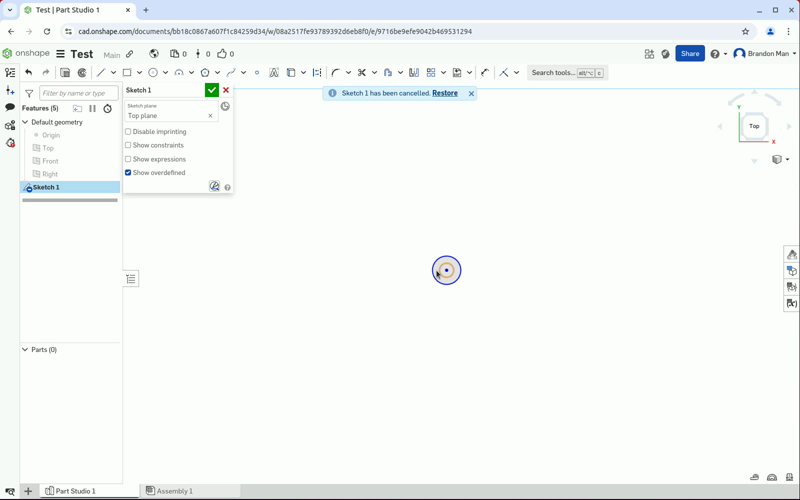
scroll(6)
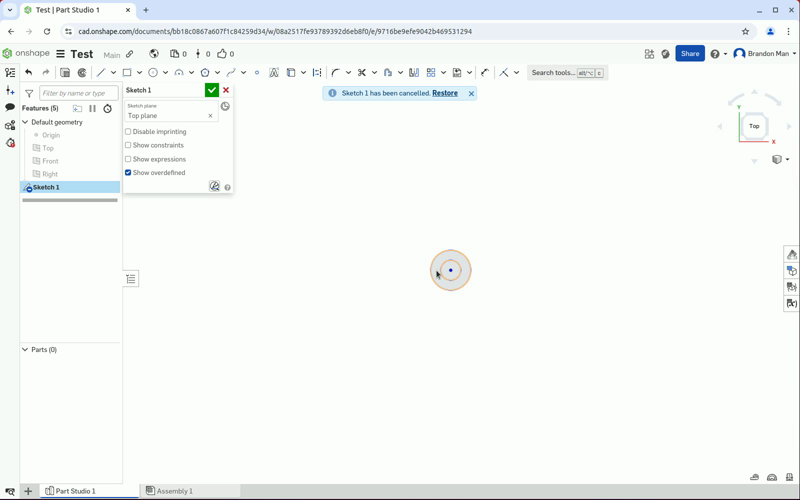
scroll(6)
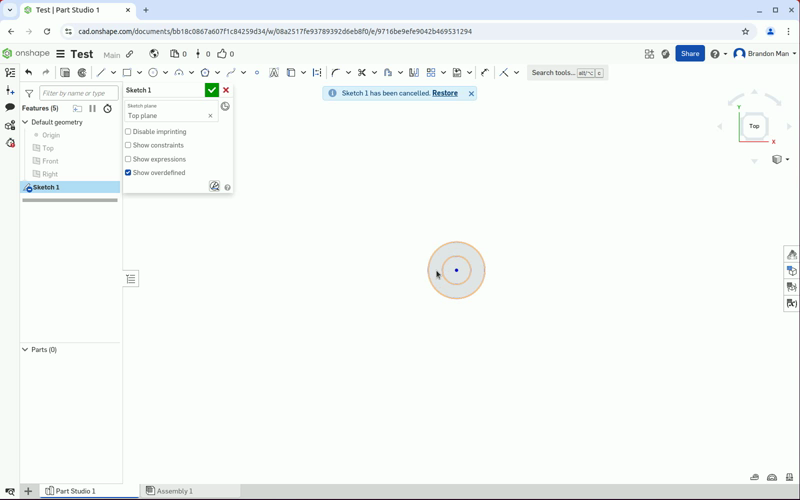
scroll(6)
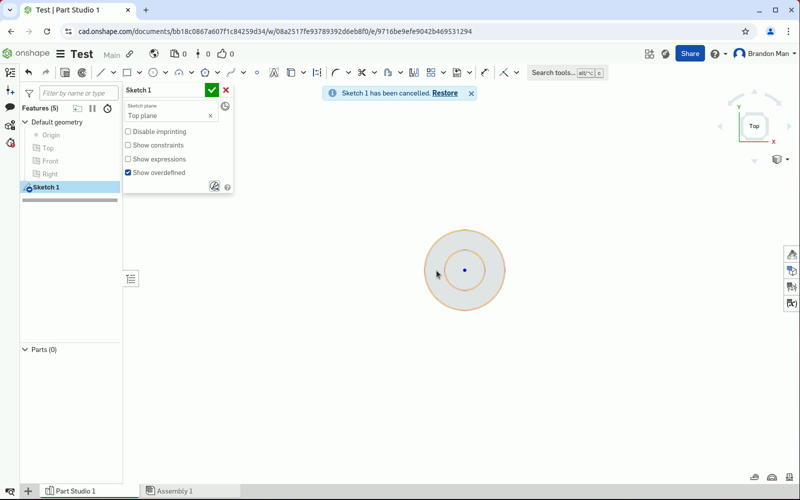
scroll(6)
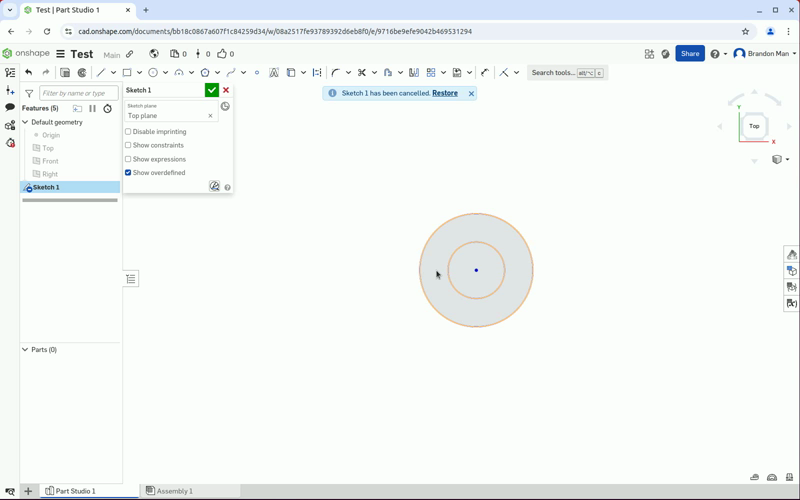
scroll(6)
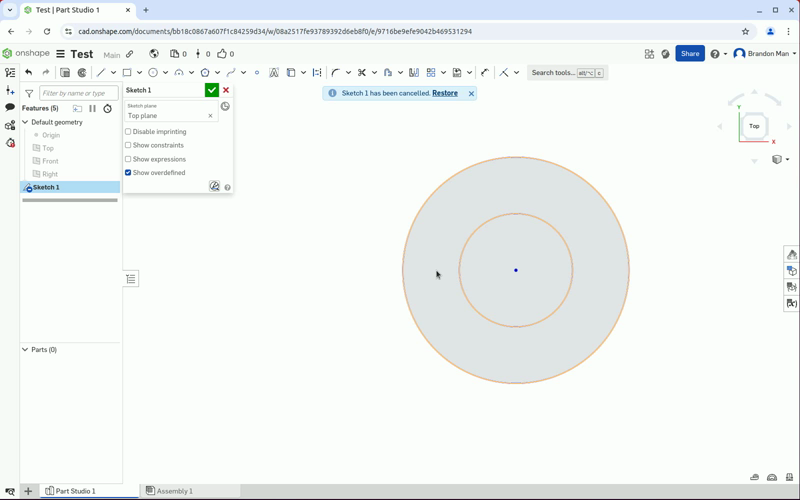
click(436, 270)
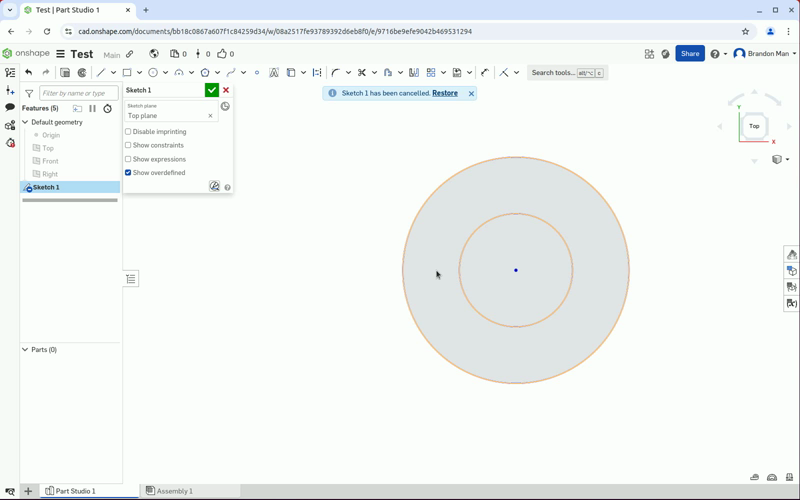
scroll(-6)
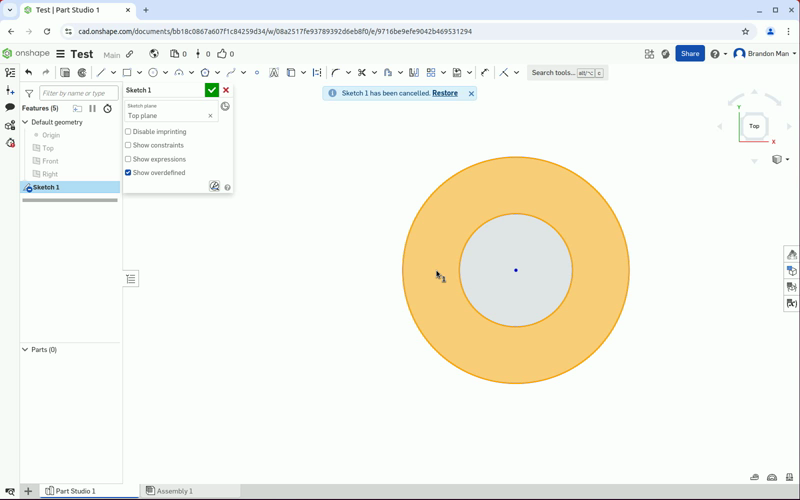
scroll(-6)
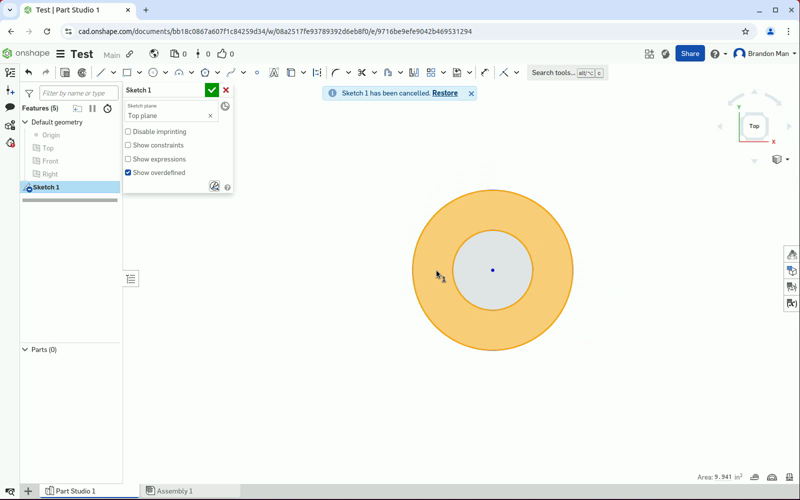
scroll(-6)
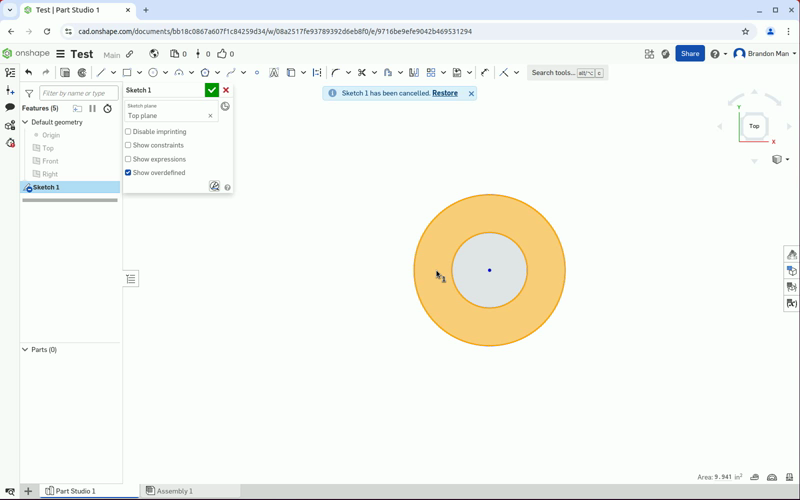
scroll(-6)
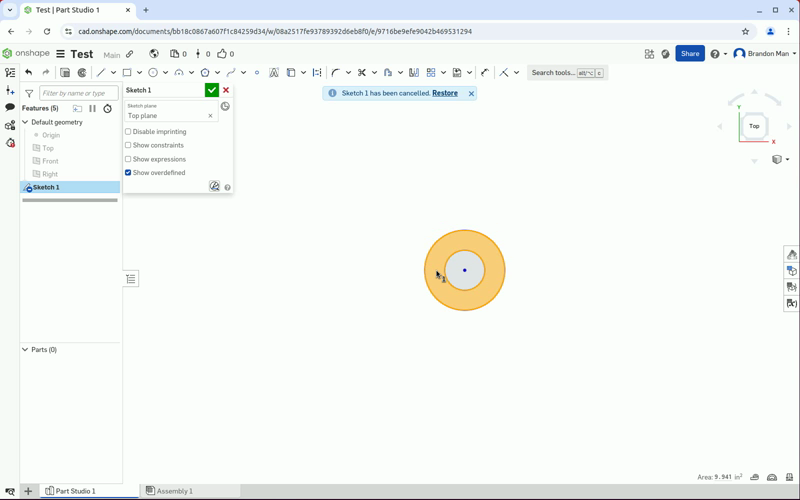
scroll(-6)
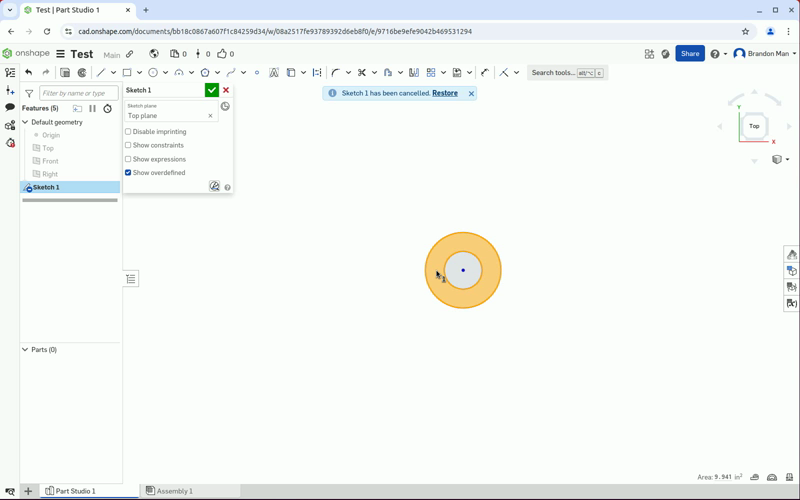
scroll(-6)
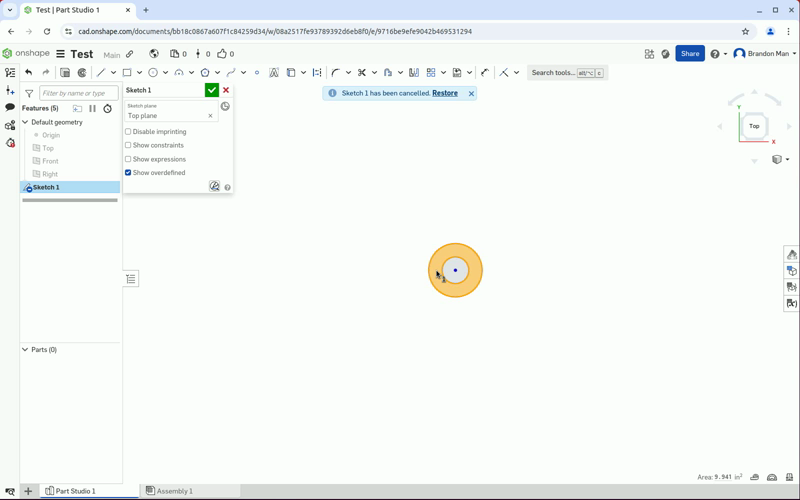
scroll(-6)
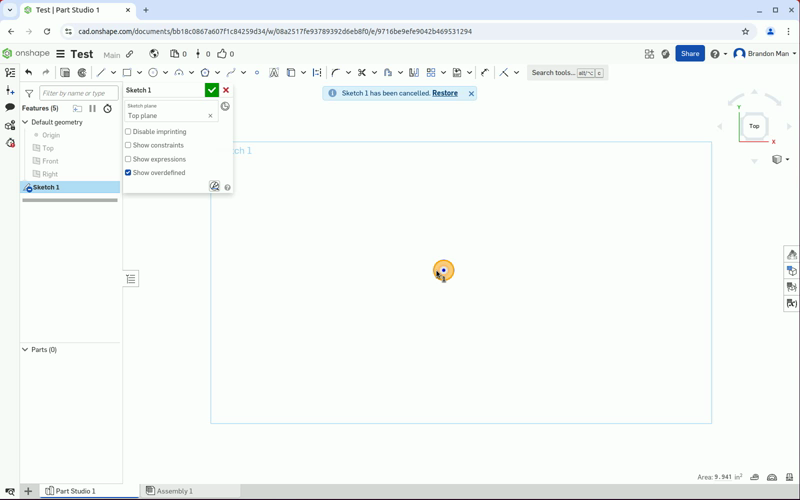
mouse_move(73, 352)
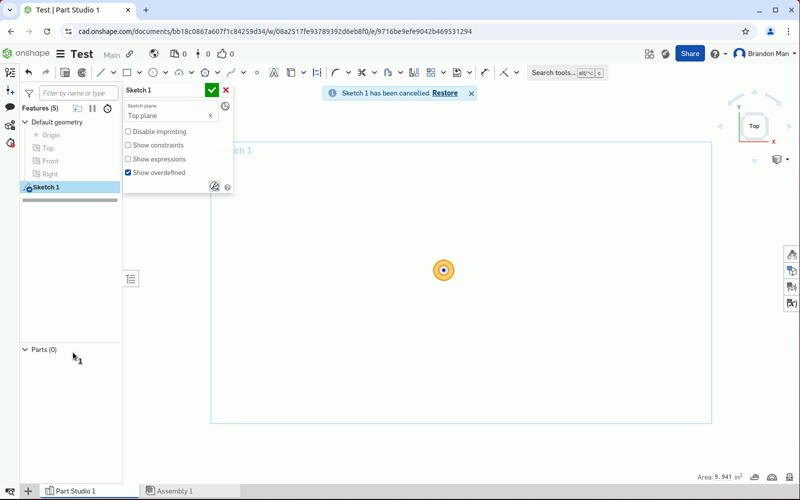
key(shift+y)
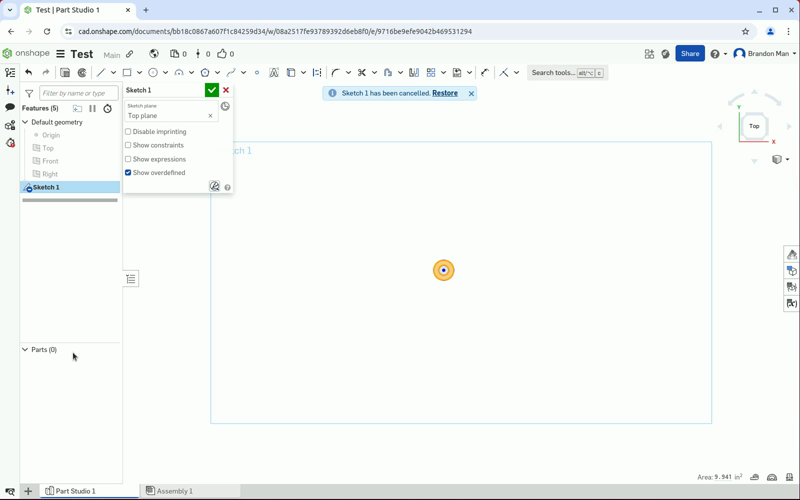
key(shift+e)
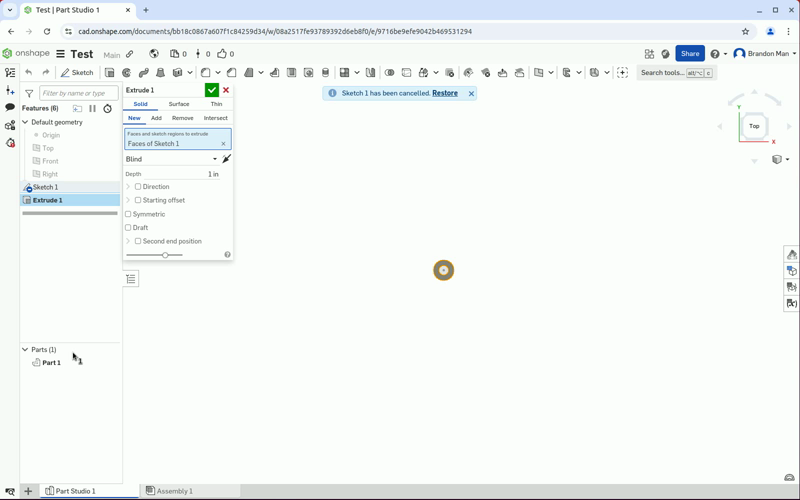
mouse_move(143, 106)
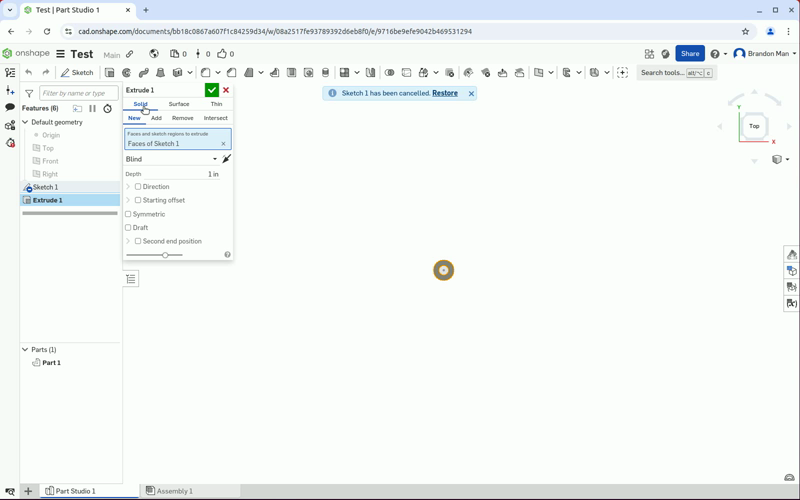
click(143, 106)
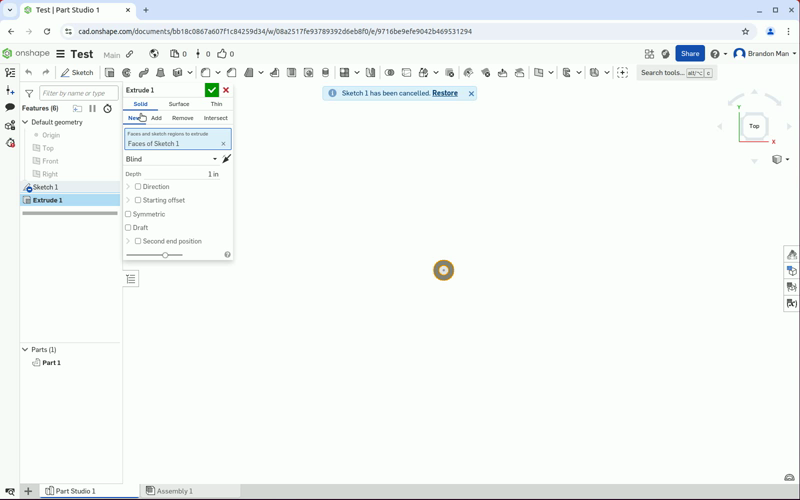
mouse_move(137, 120)
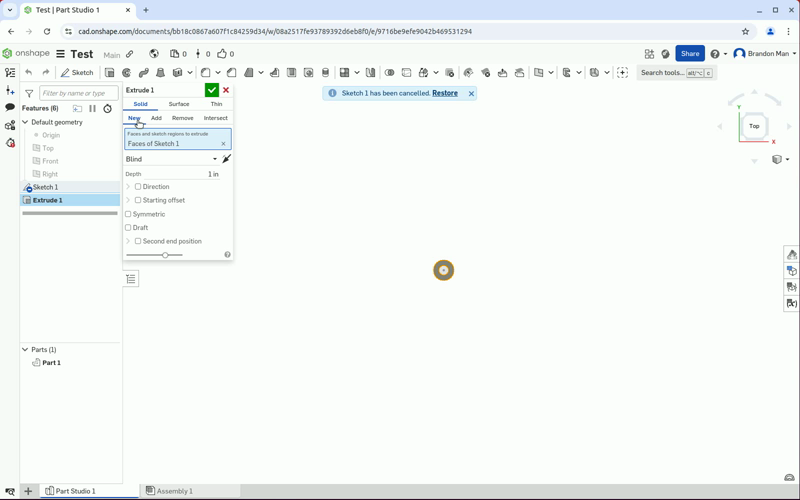
click(137, 120)
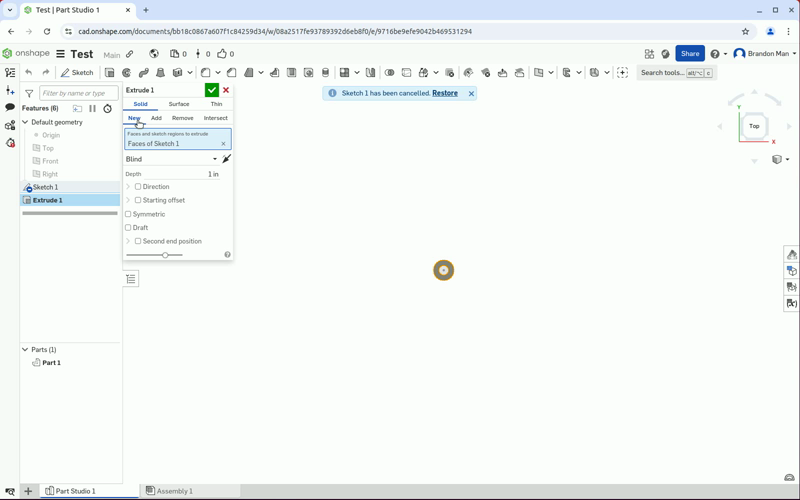
key(tab, 4)
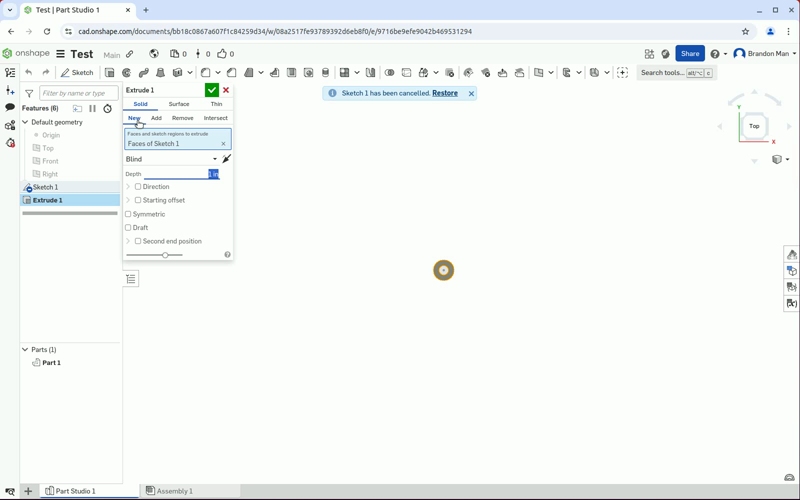
text(2.407)
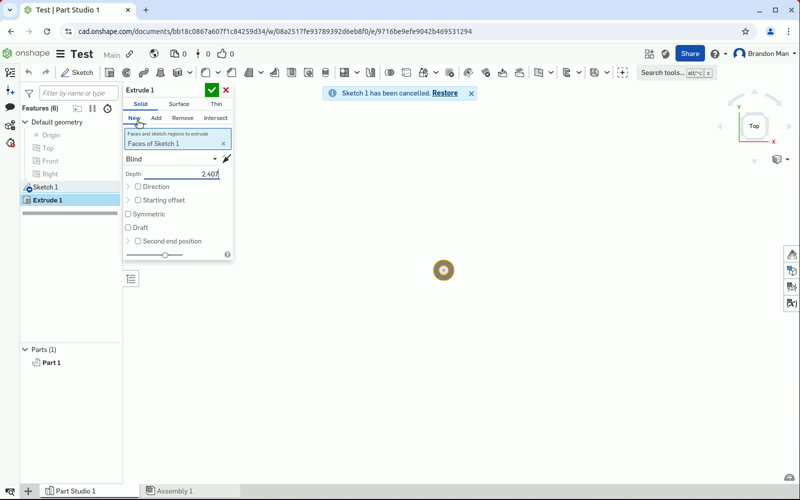
key(enter)
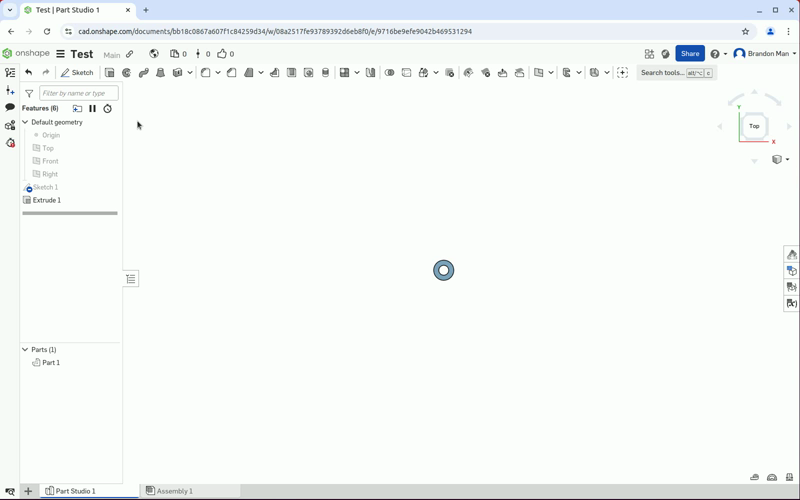
key(shift+h)
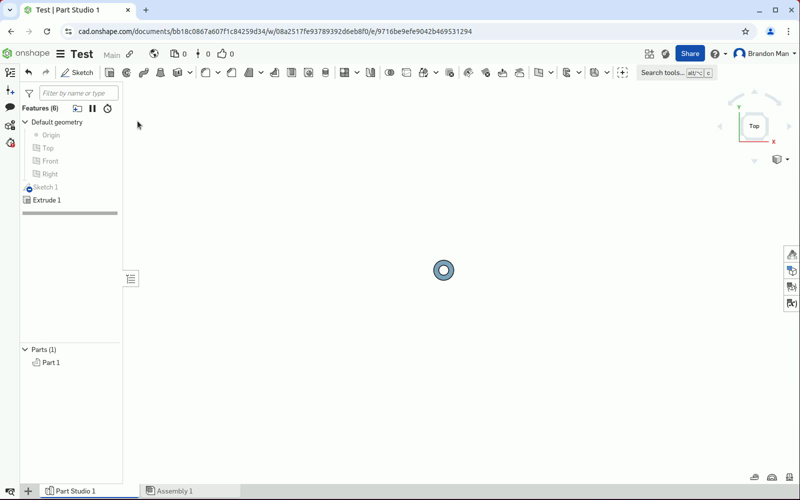
key(shift+h)
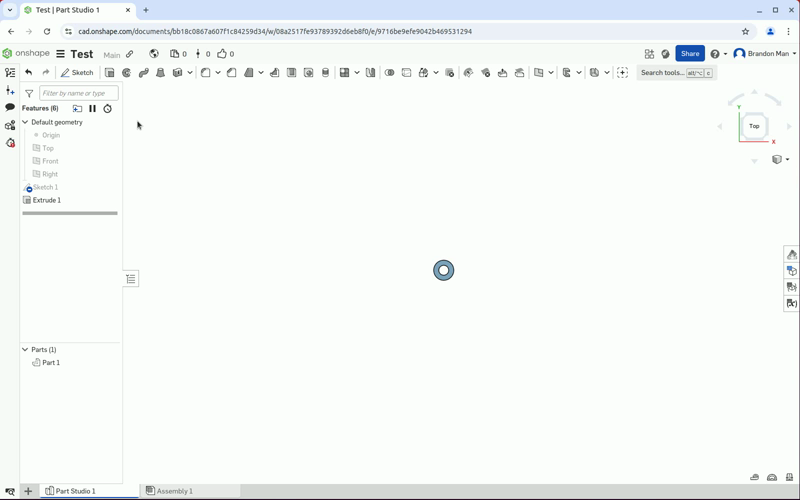
mouse_move(73, 189)
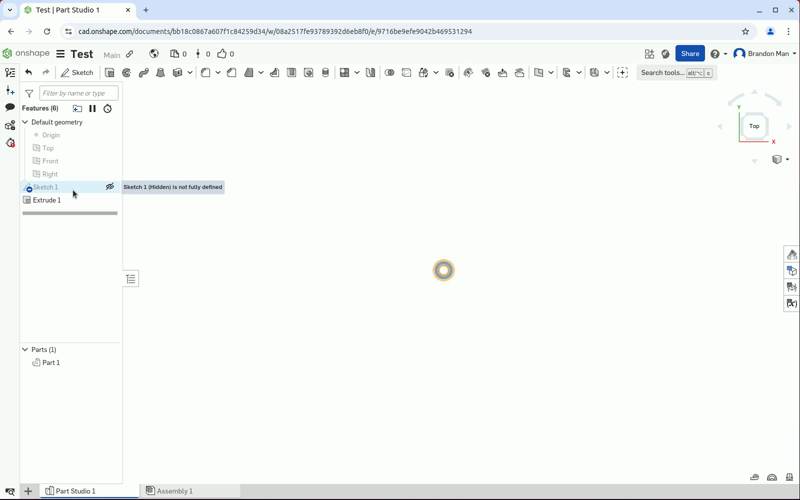
click(73, 189)
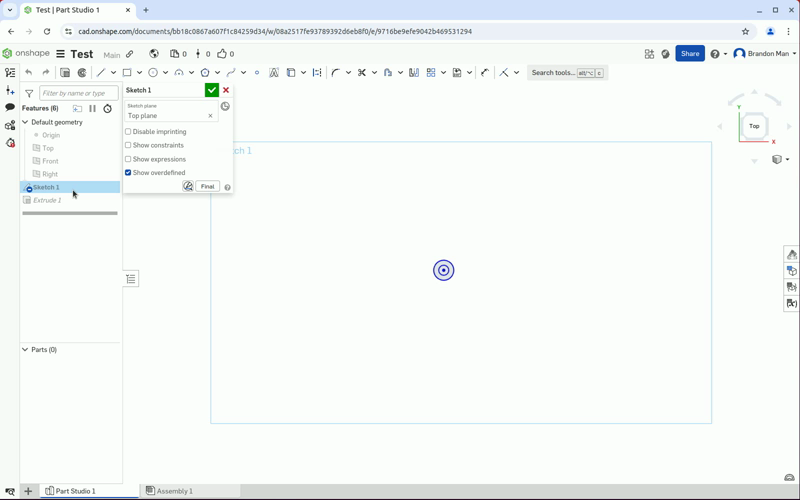
mouse_move(229, 92)
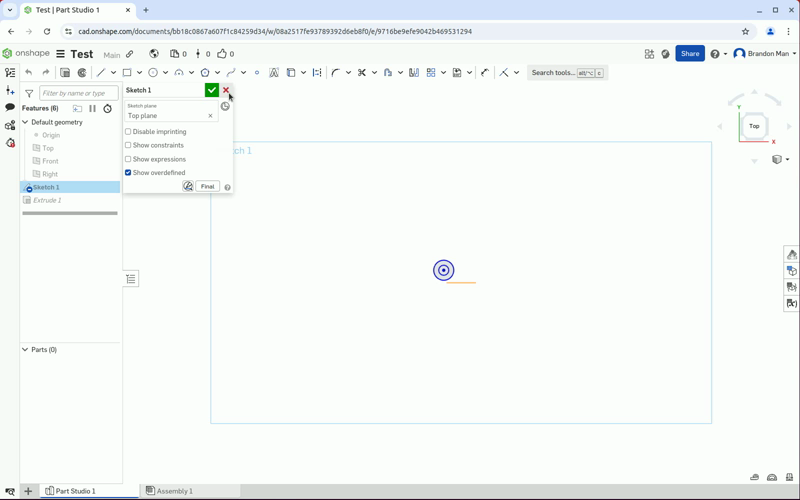
click(229, 92)
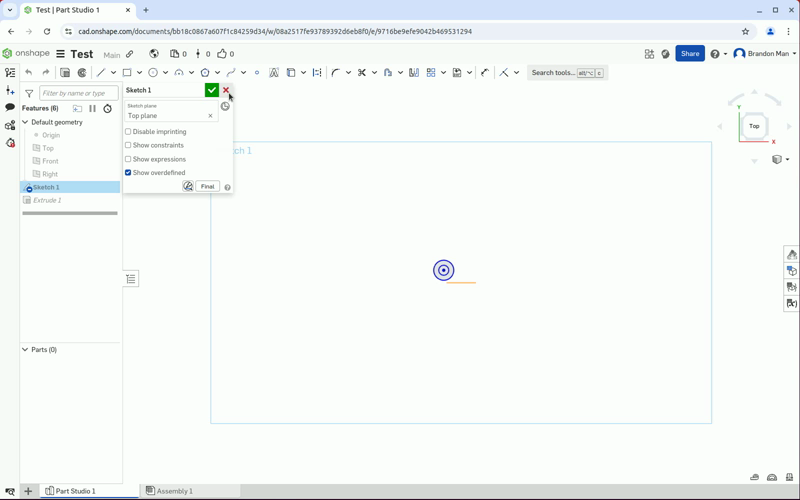
key(shift+s)
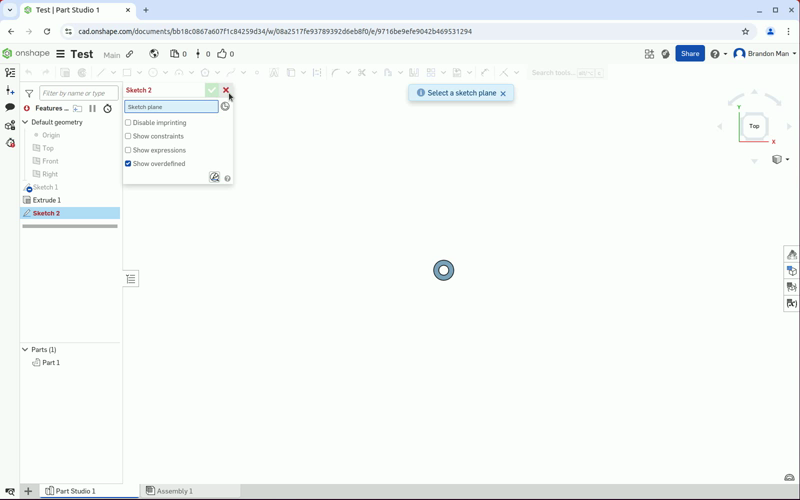
mouse_move(73, 150)
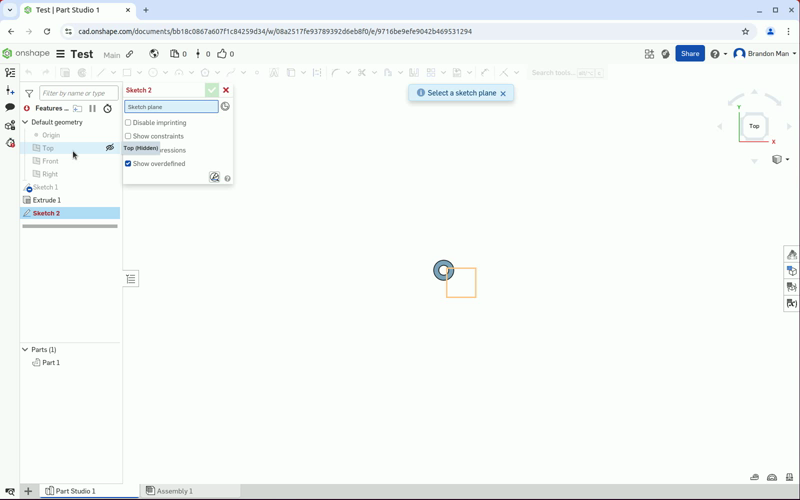
click(73, 150)
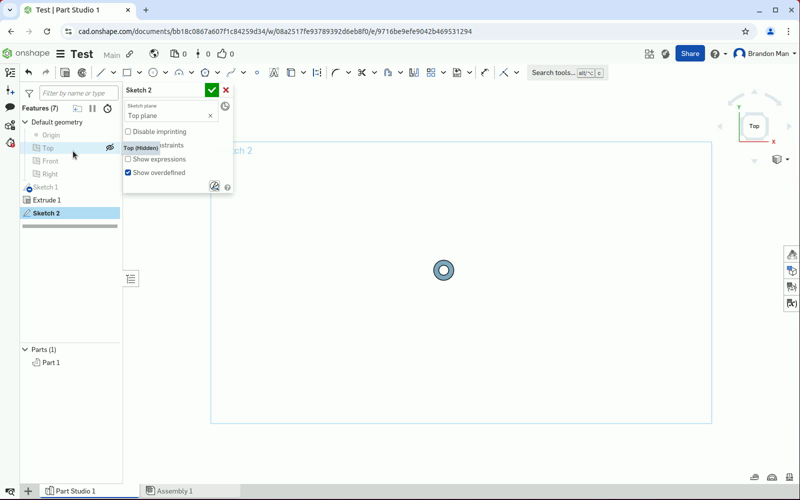
mouse_move(73, 352)
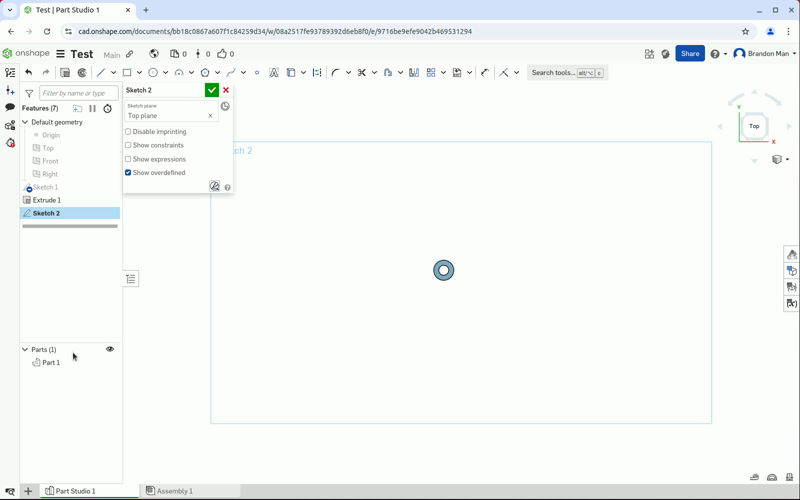
key(y)
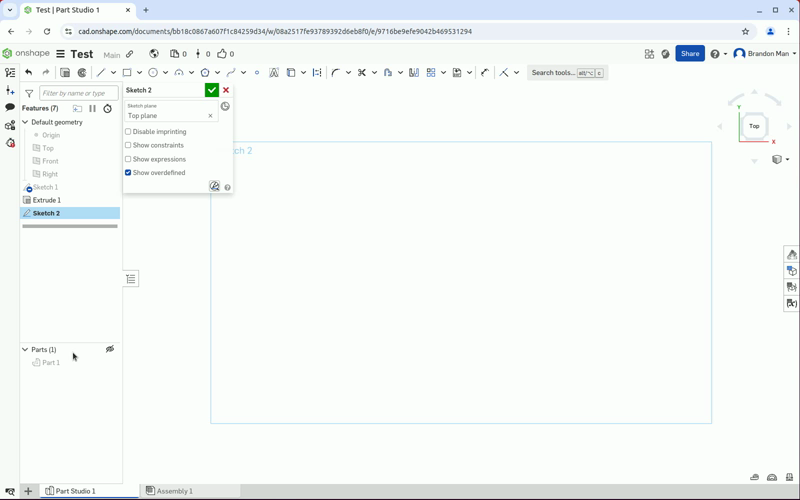
key(c)
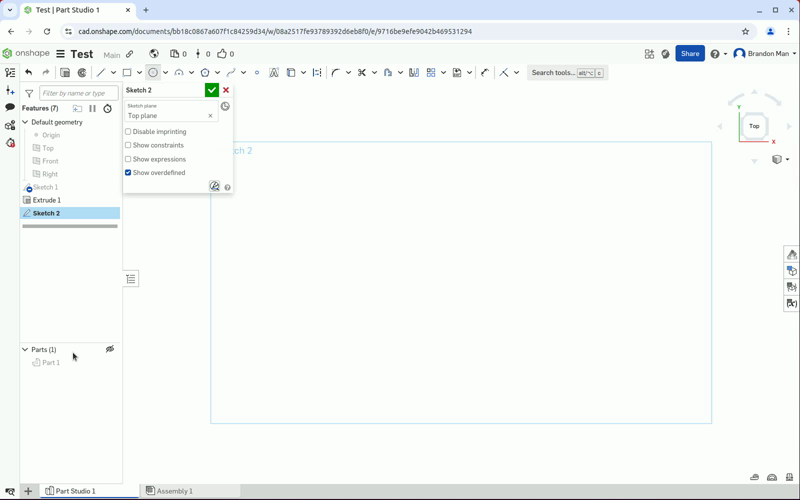
key_down(shift)
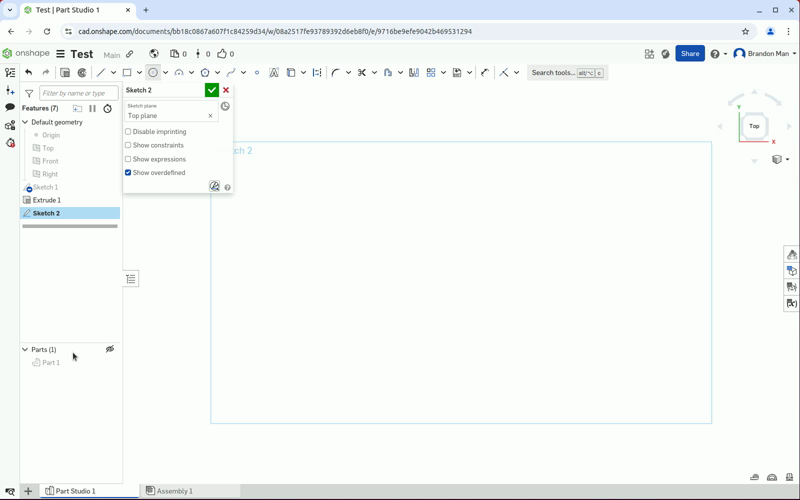
mouse_move(393, 292)
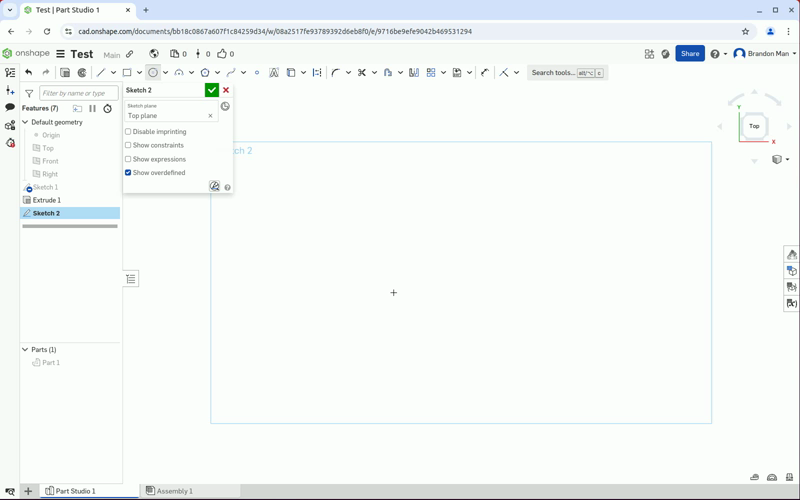
click(393, 292)
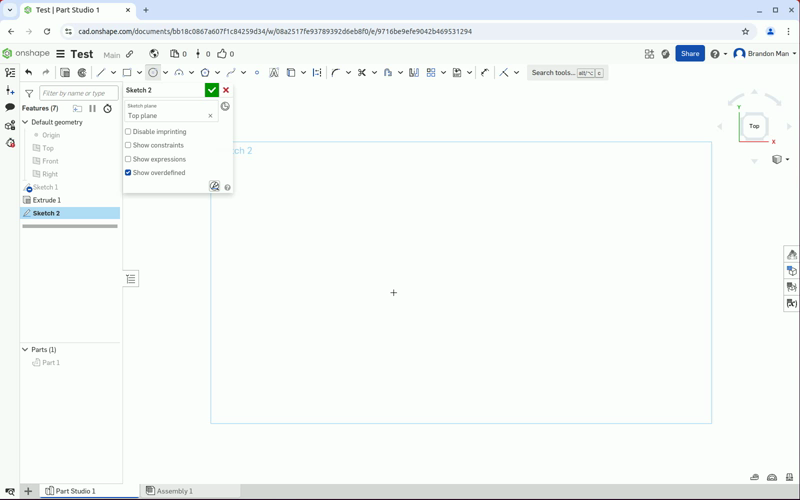
key_up(shift)
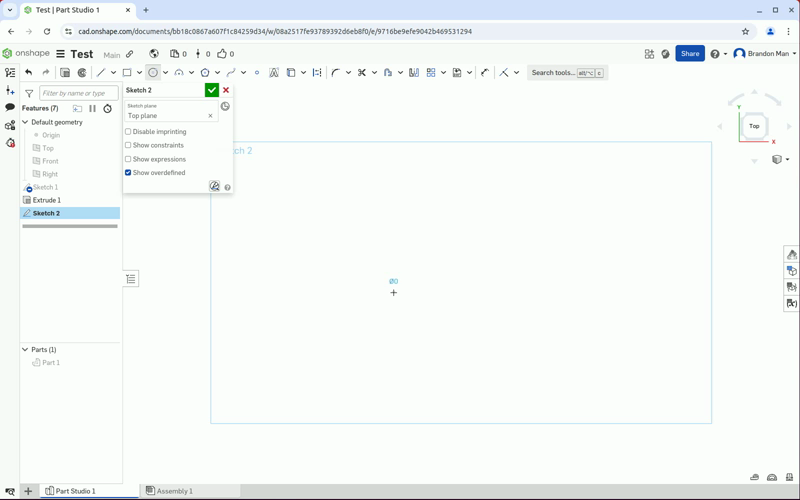
mouse_move(404, 292)
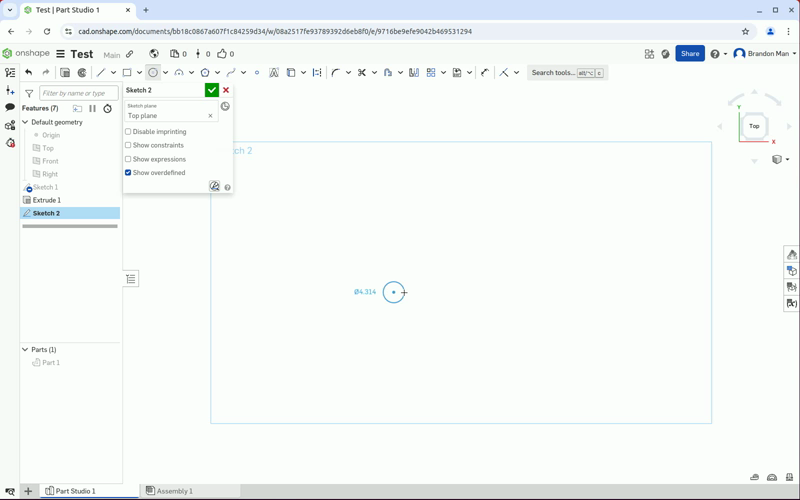
click(404, 292)
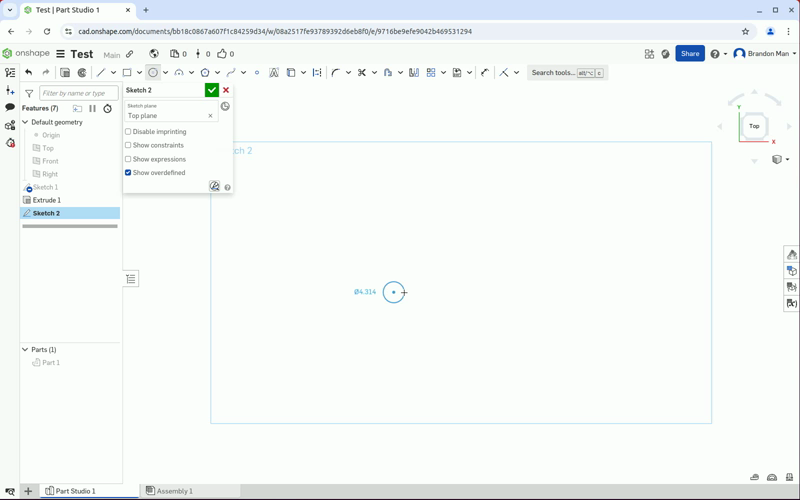
key(esc)
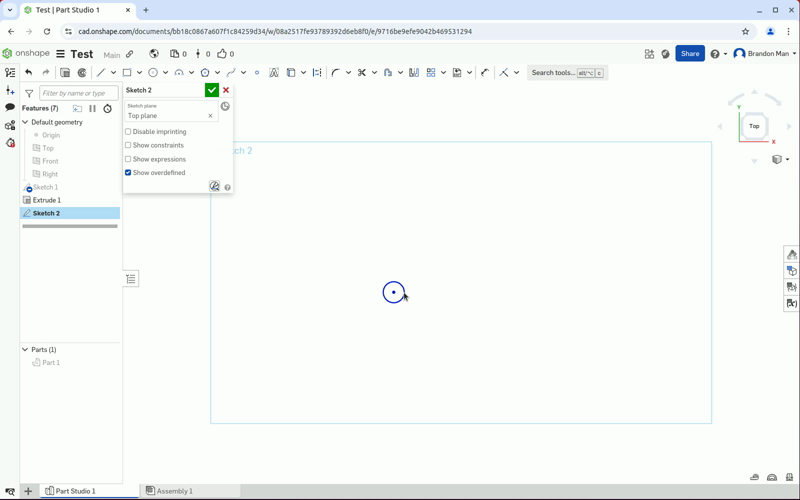
key(c)
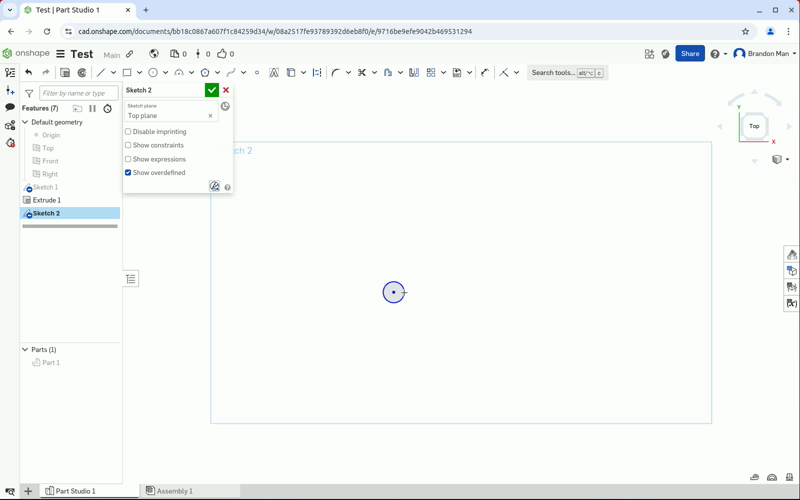
key_down(shift)
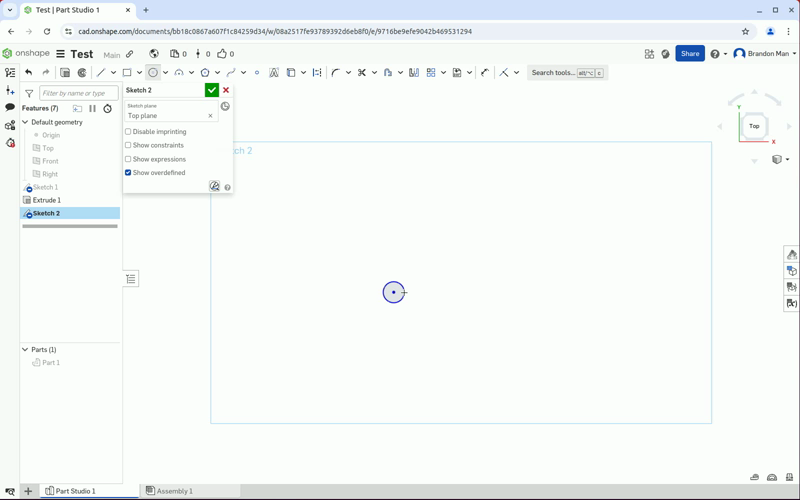
mouse_move(393, 292)
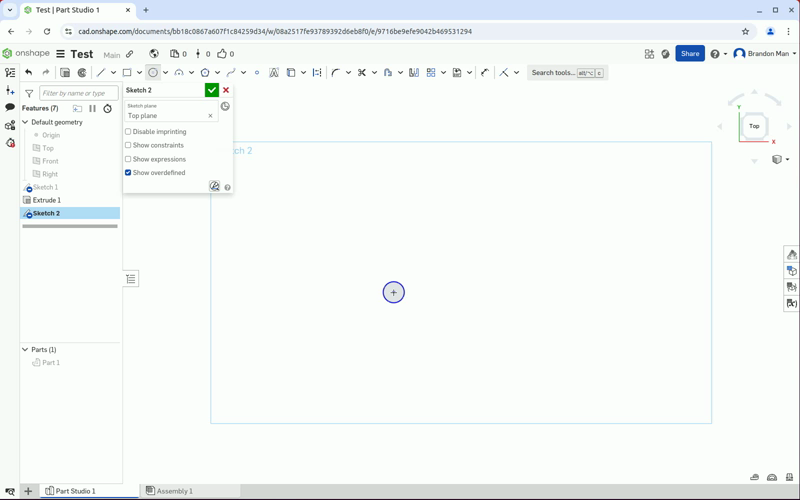
click(393, 292)
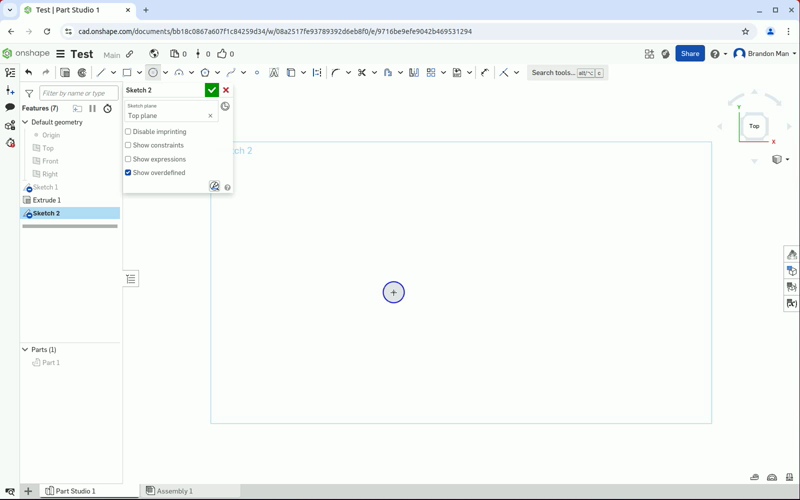
key_up(shift)
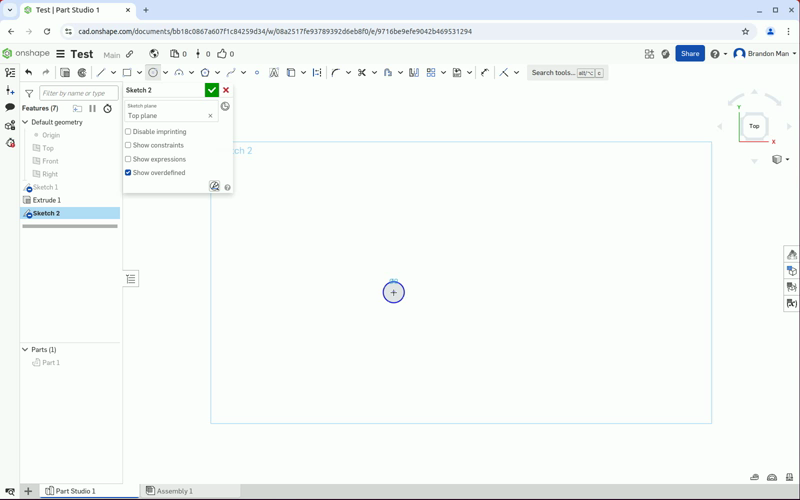
mouse_move(398, 292)
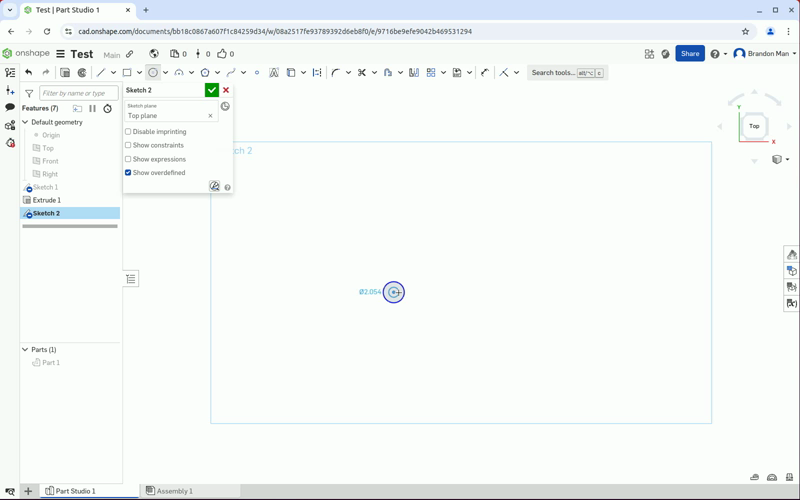
click(398, 292)
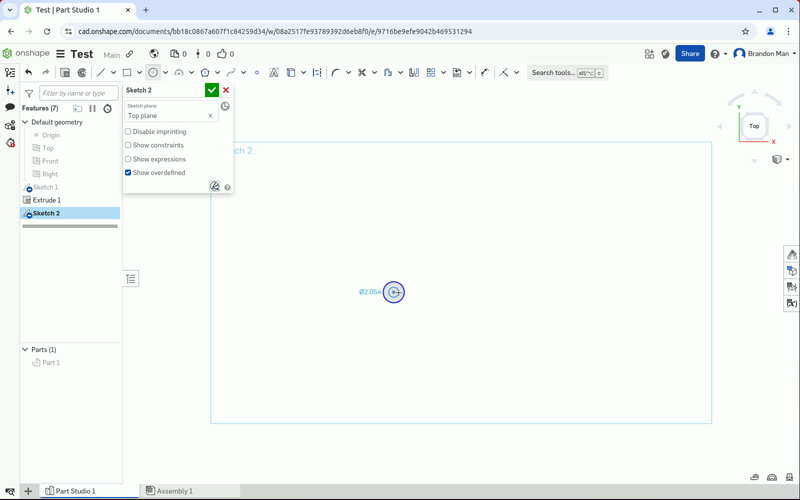
key(esc)
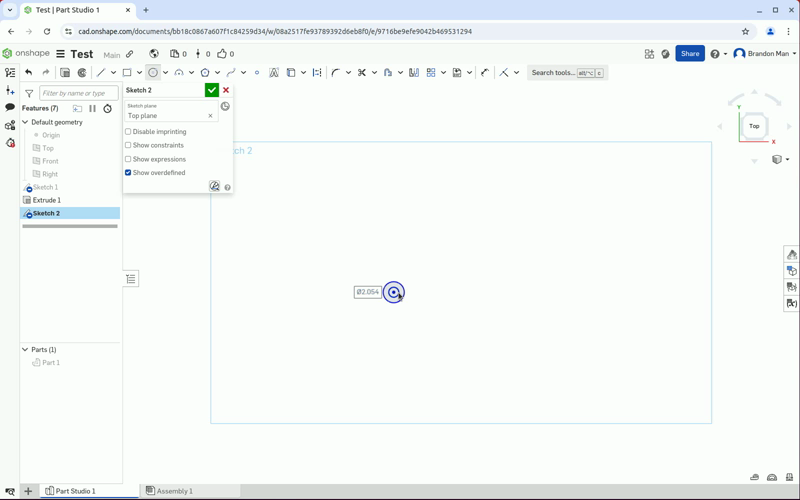
mouse_move(385, 296)
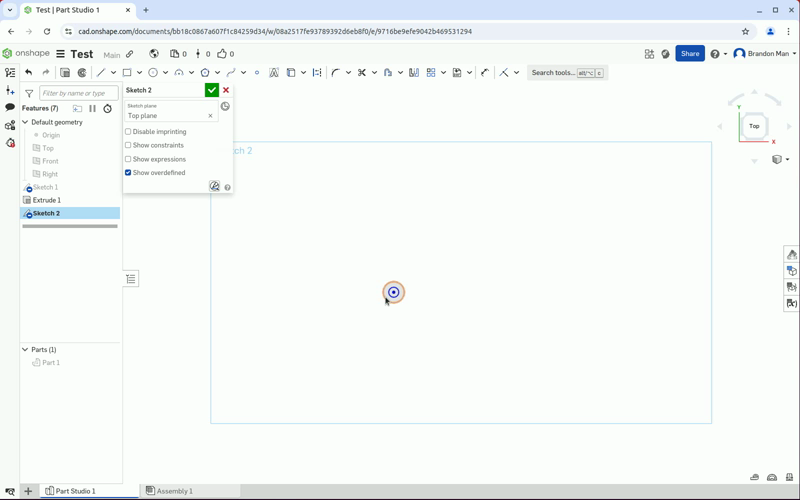
scroll(6)
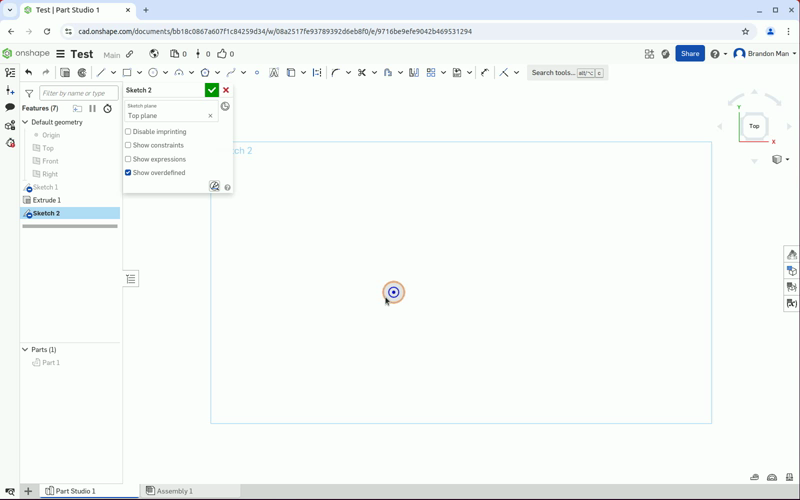
scroll(6)
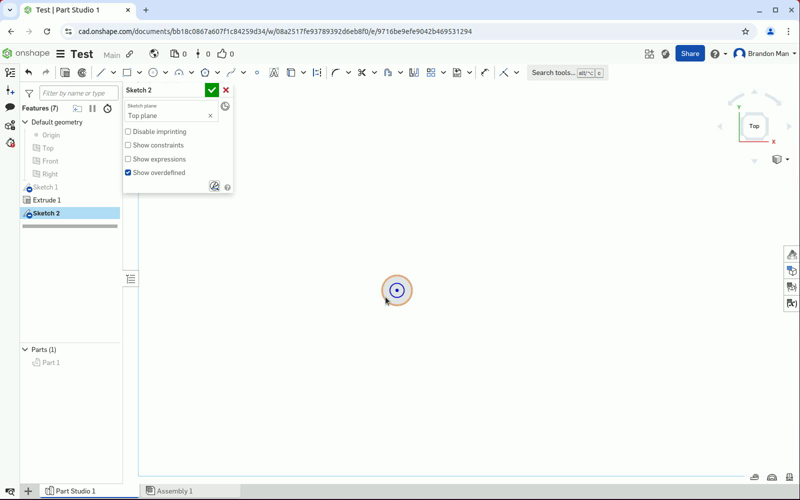
scroll(6)
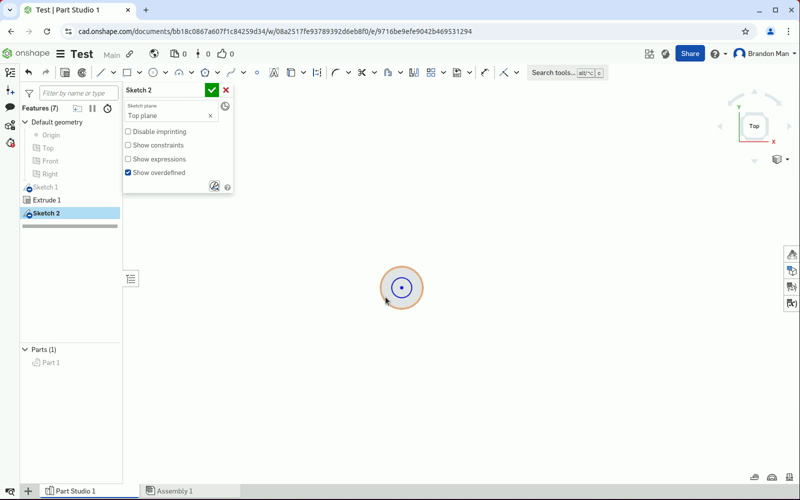
scroll(6)
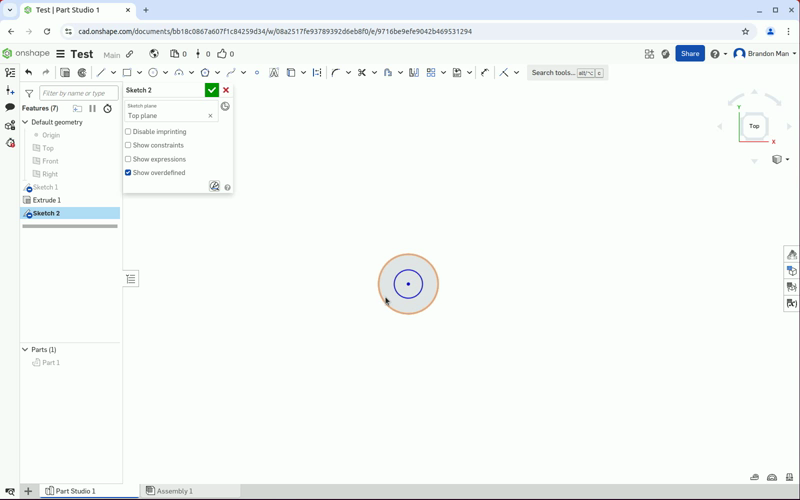
scroll(6)
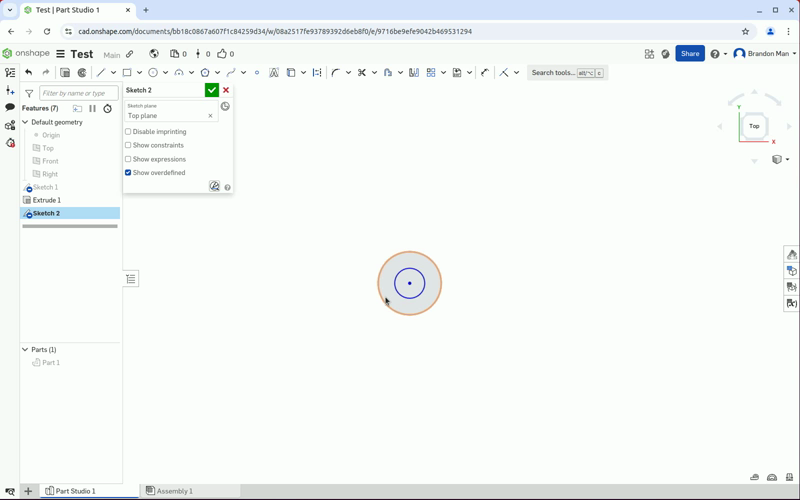
scroll(6)
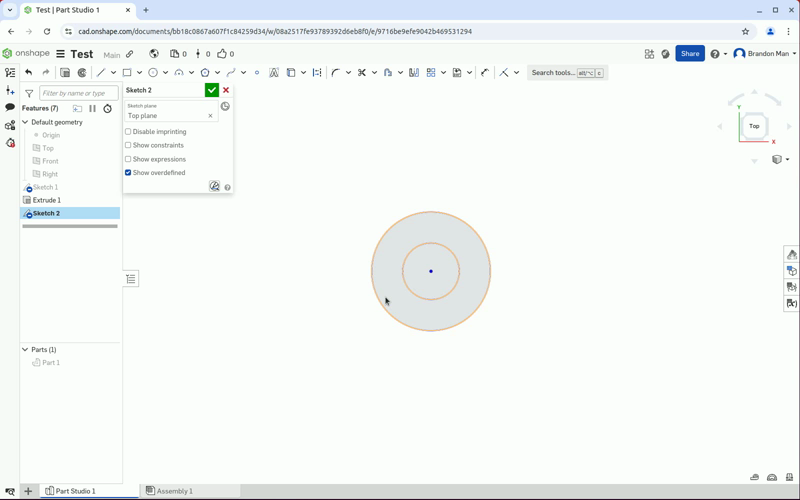
scroll(6)
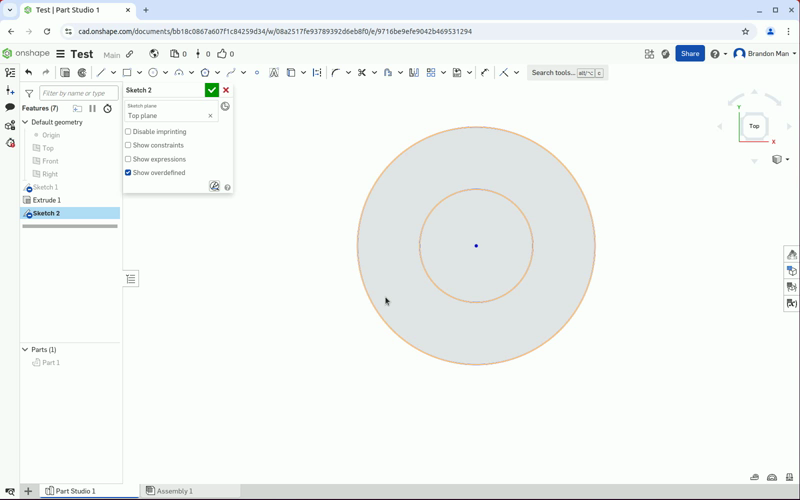
click(385, 296)
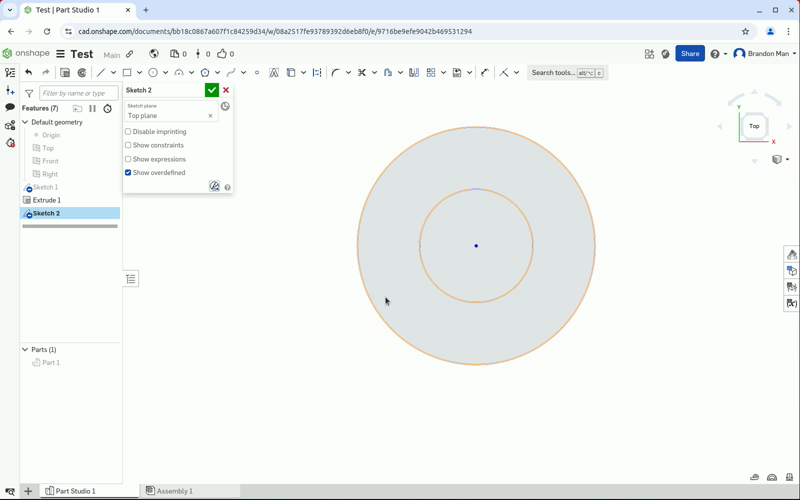
scroll(-6)
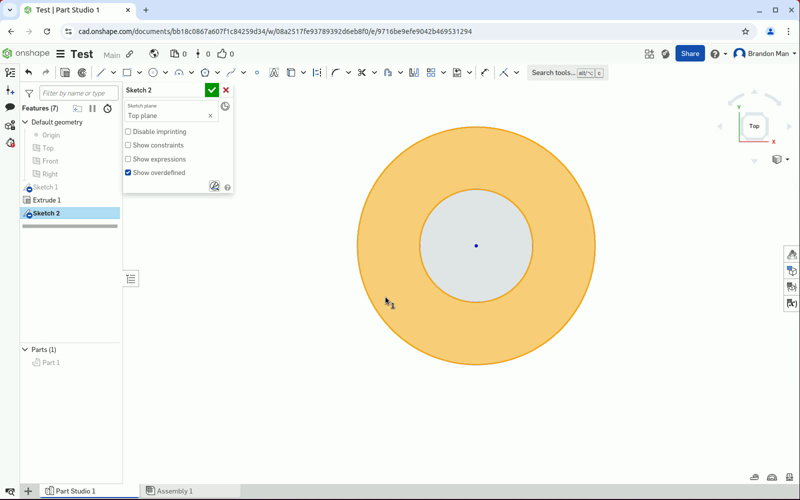
scroll(-6)
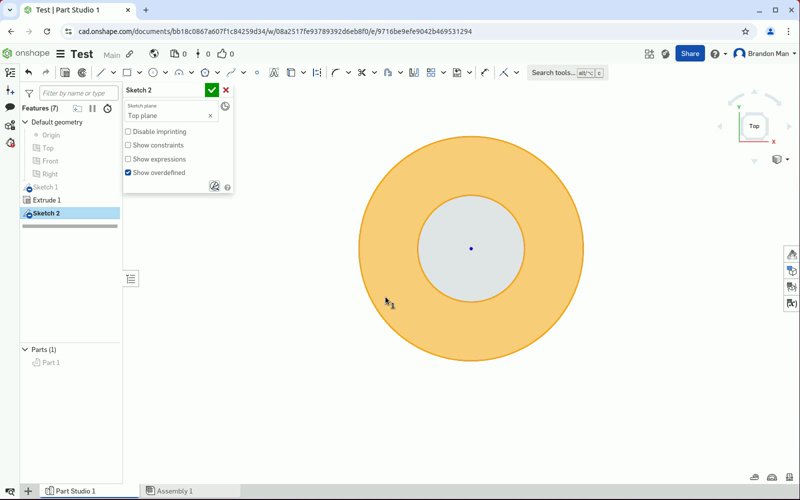
scroll(-6)
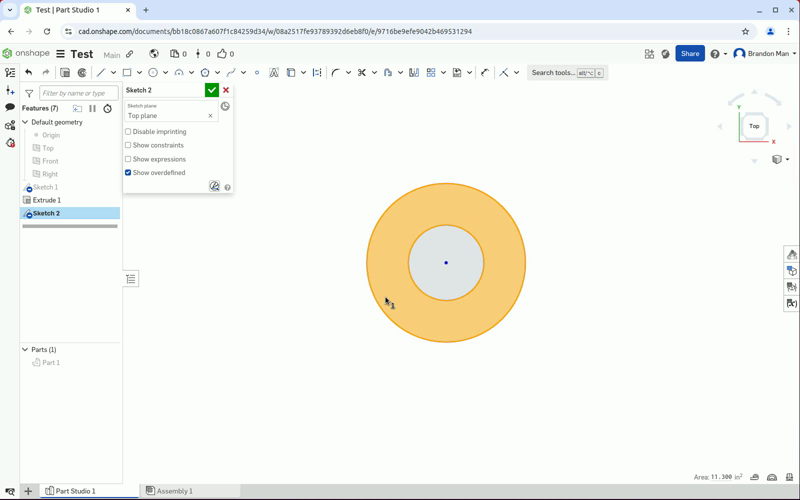
scroll(-6)
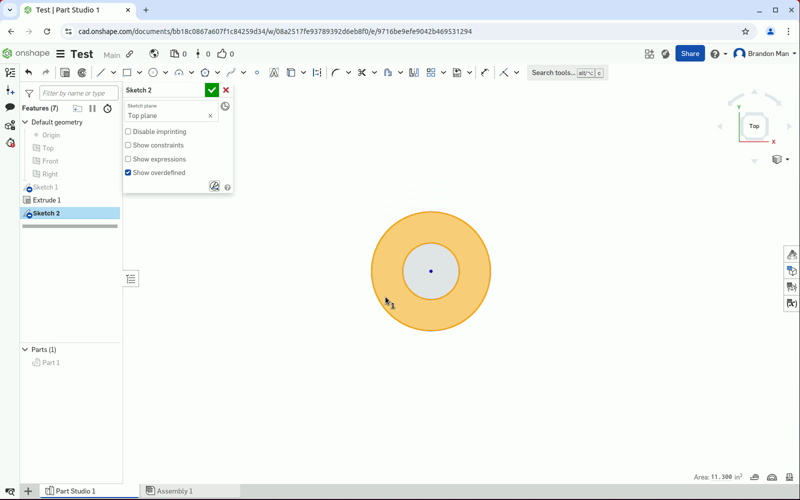
scroll(-6)
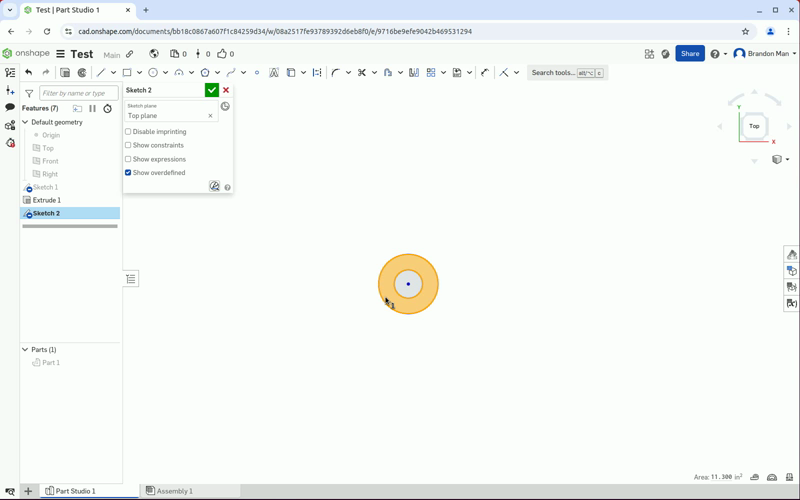
scroll(-6)
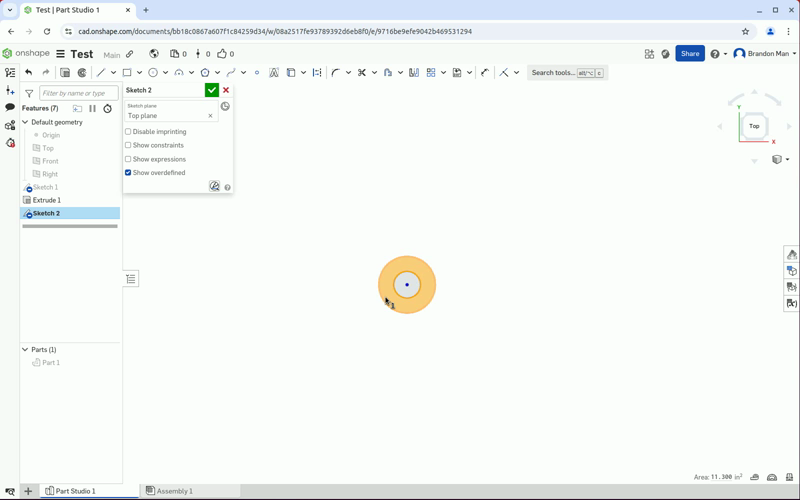
scroll(-6)
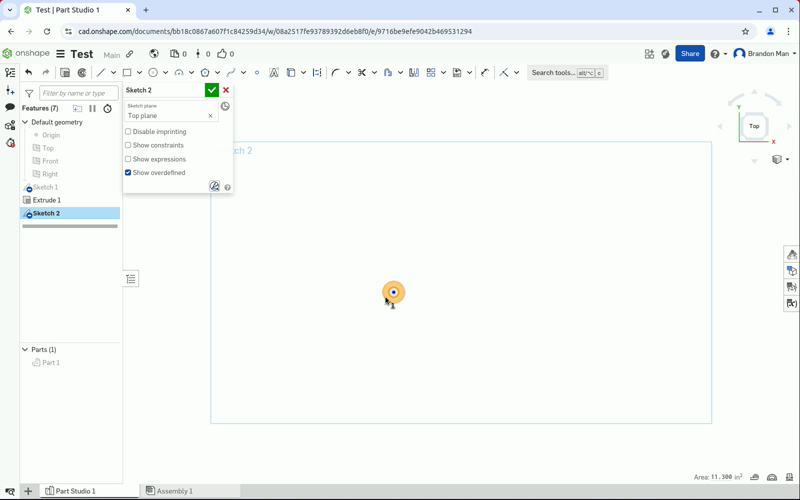
mouse_move(73, 352)
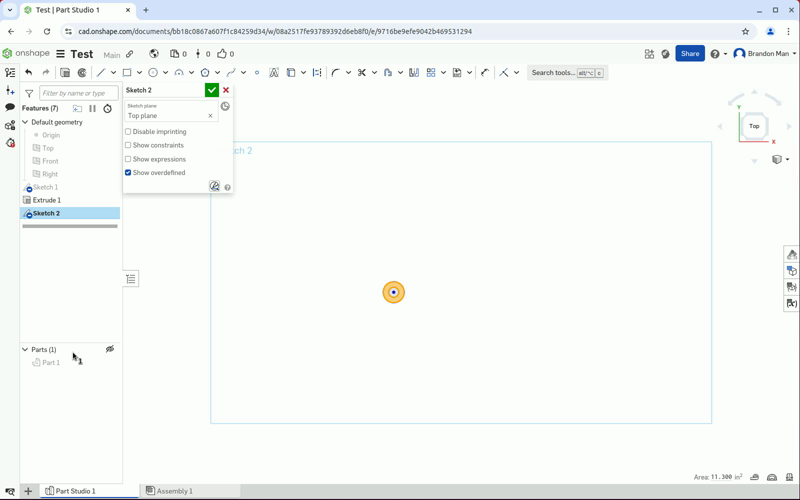
key(shift+y)
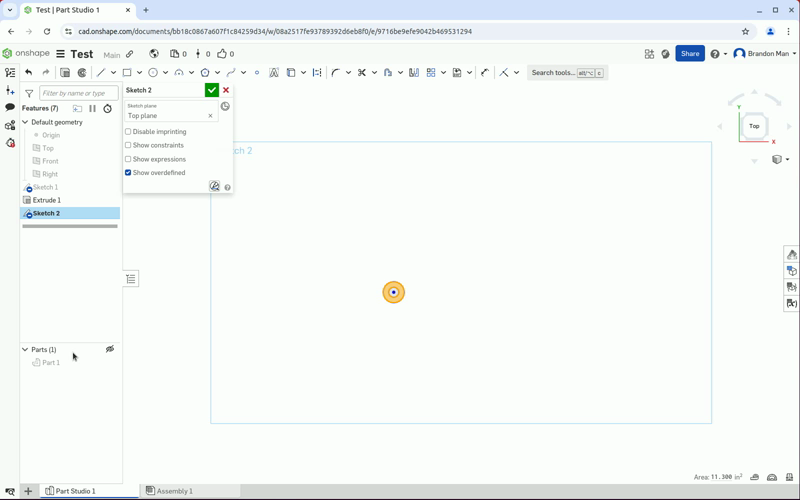
key(shift+e)
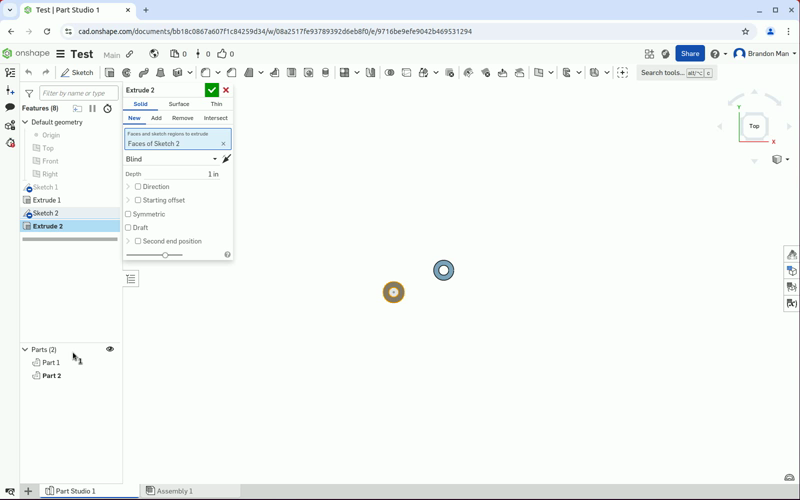
mouse_move(143, 106)
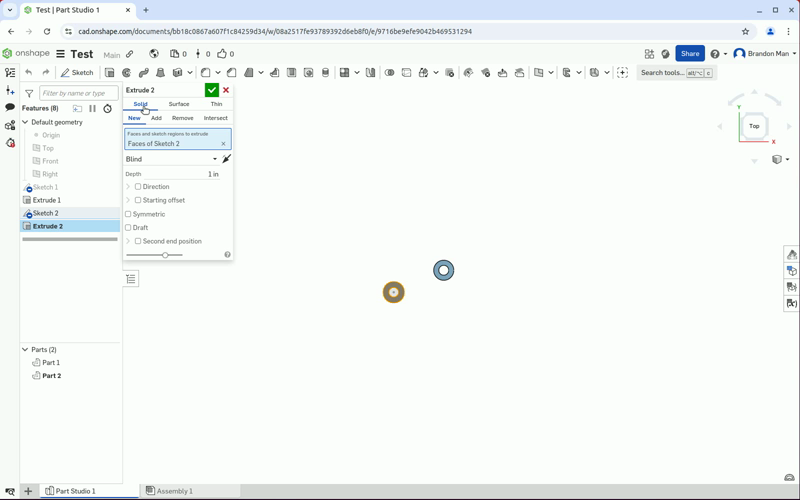
click(143, 106)
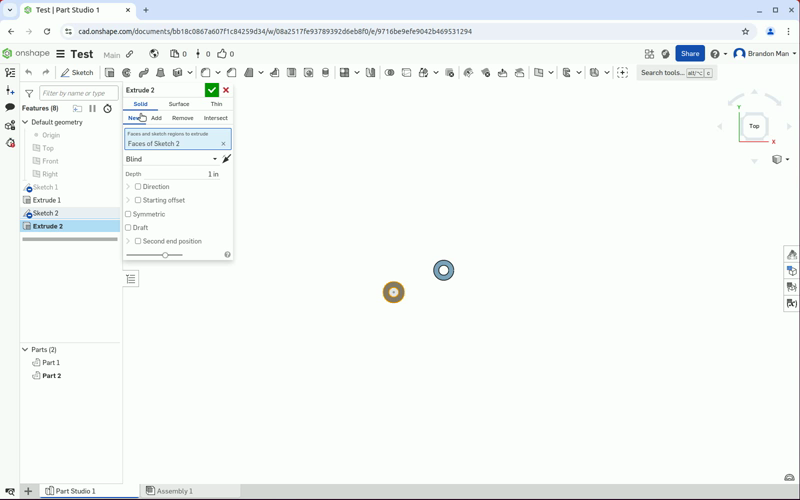
mouse_move(137, 120)
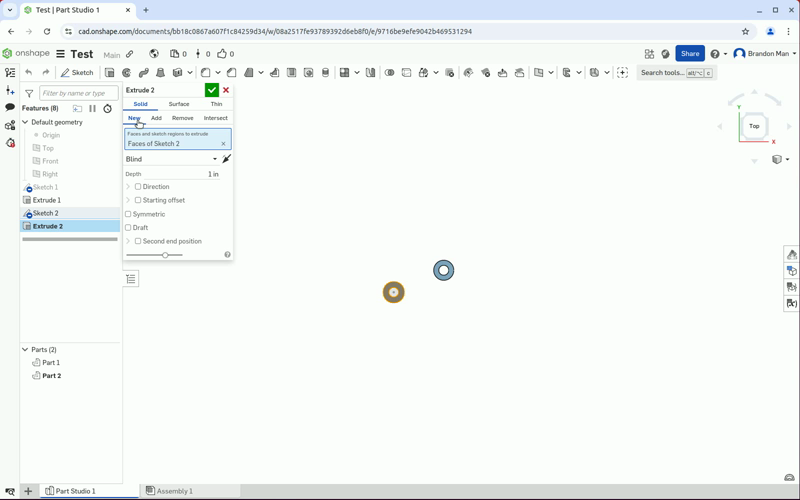
click(137, 120)
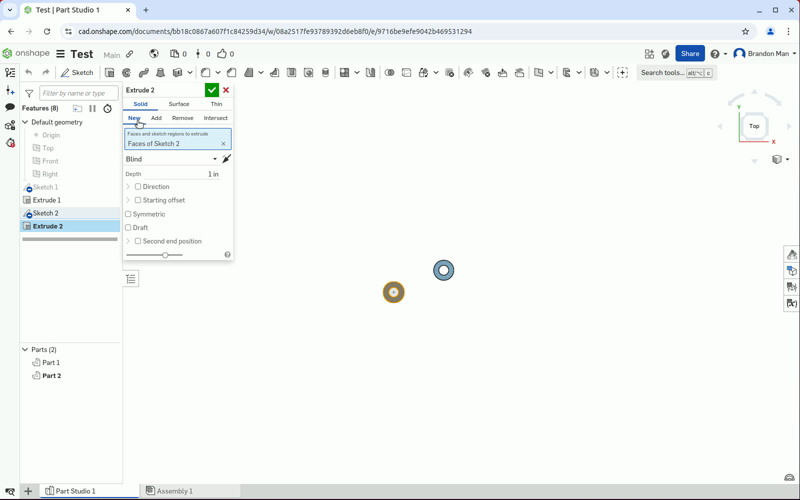
key(tab, 4)
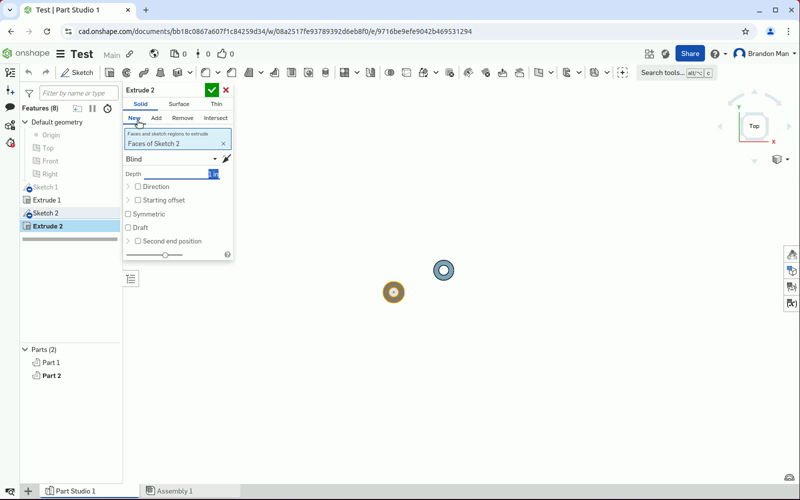
text(2.407)
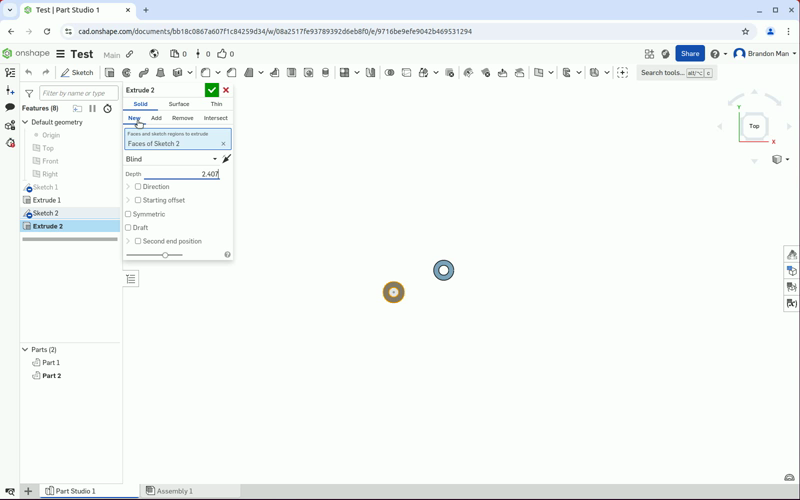
key(enter)
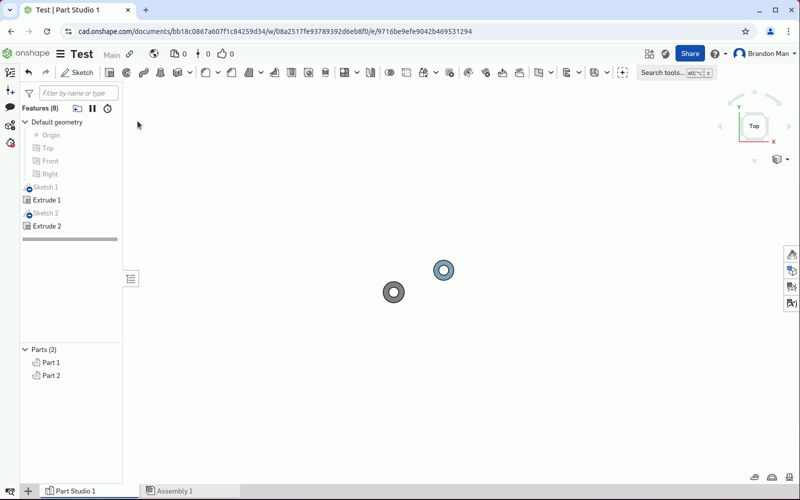
key(shift+h)
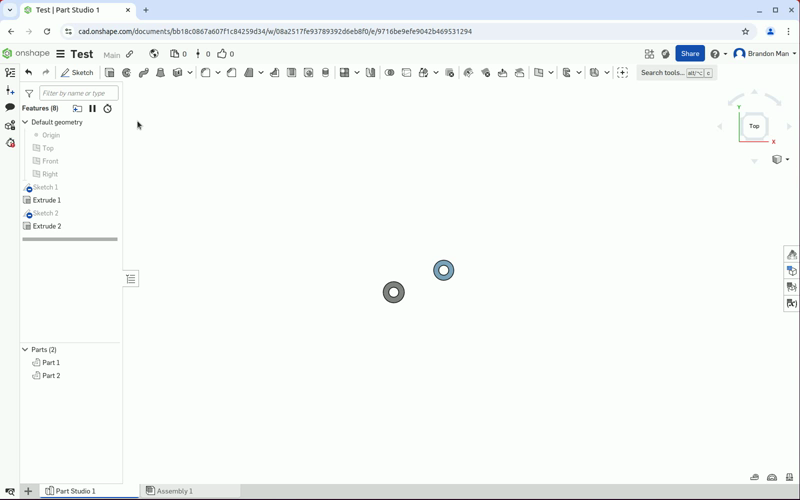
key(shift+h)
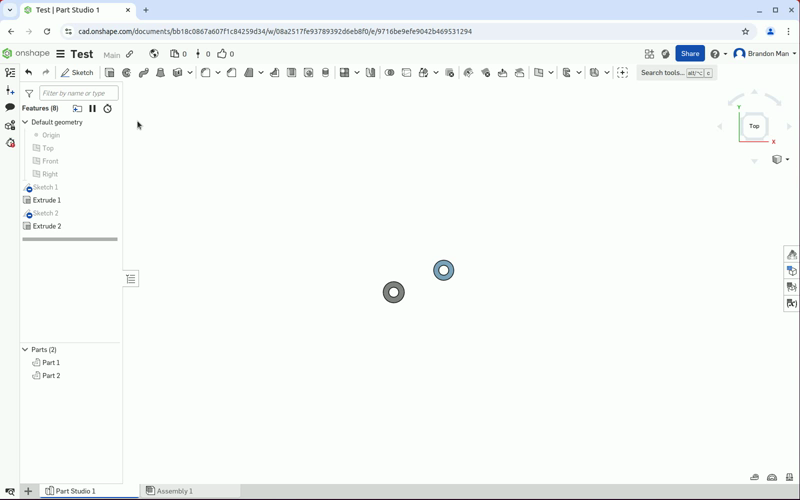
mouse_move(73, 189)
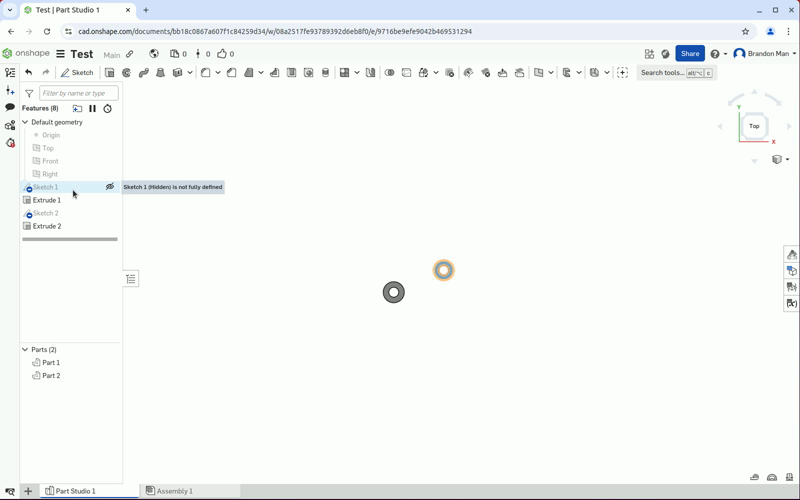
click(73, 189)
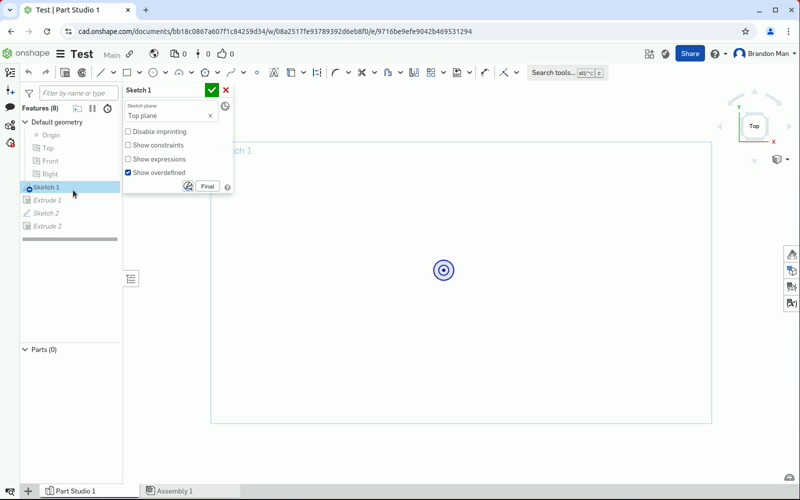
mouse_move(229, 92)
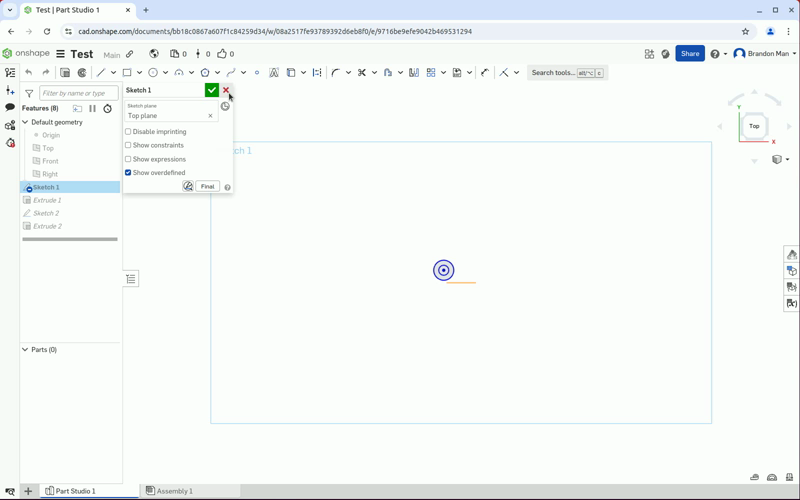
click(229, 92)
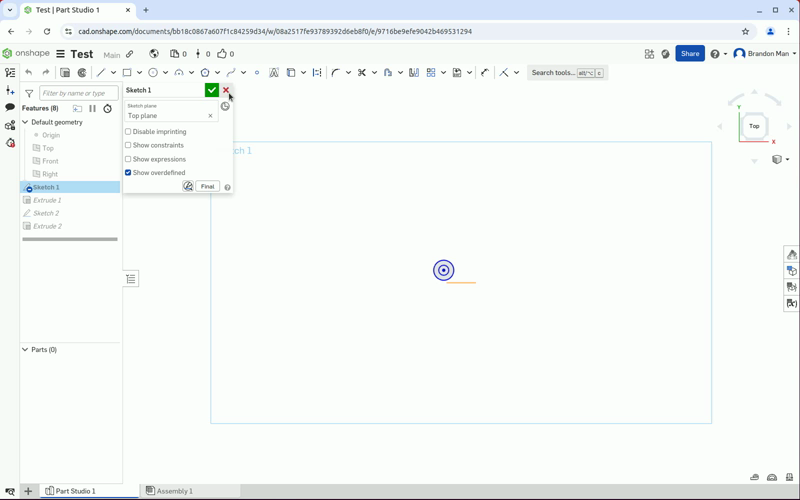
key(shift+s)
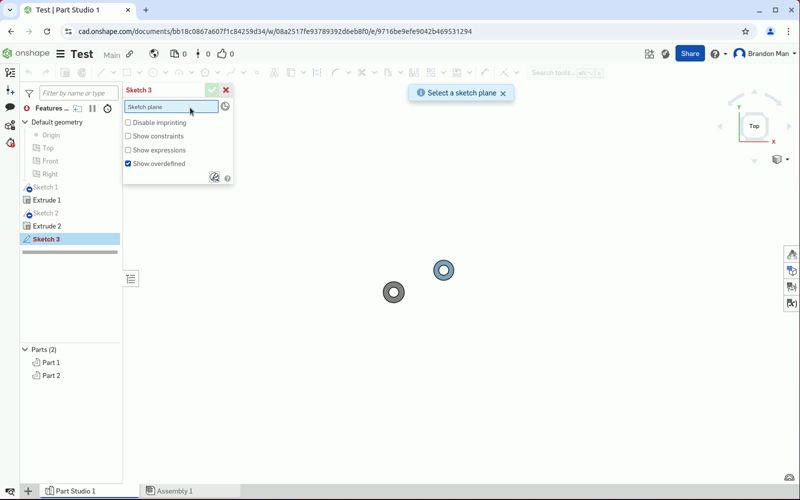
mouse_move(73, 150)
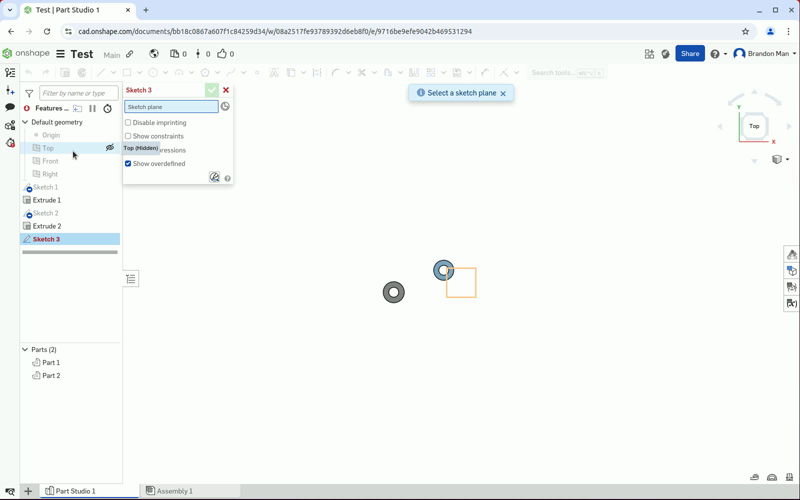
click(73, 150)
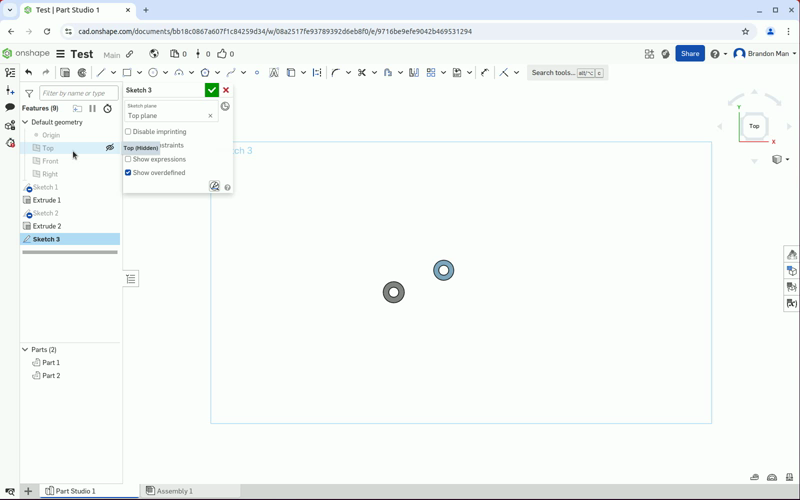
mouse_move(73, 352)
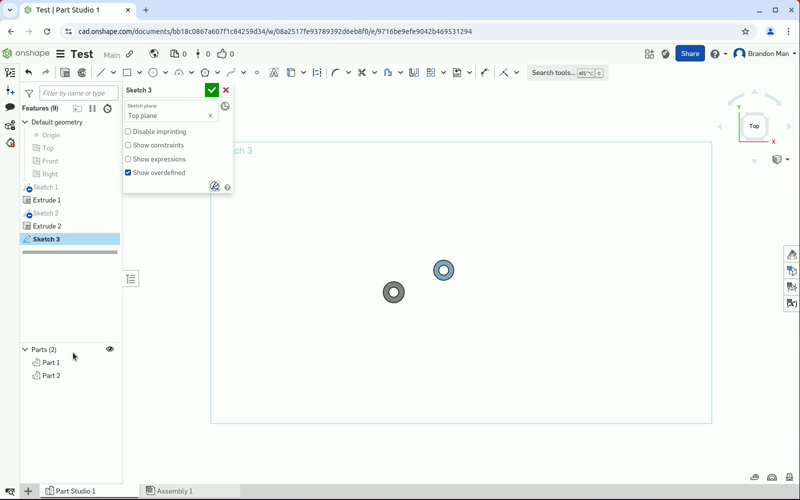
key(y)
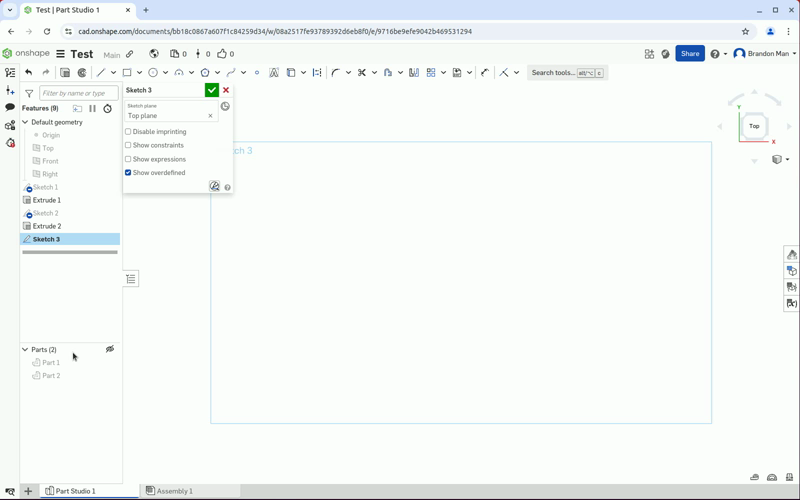
key(c)
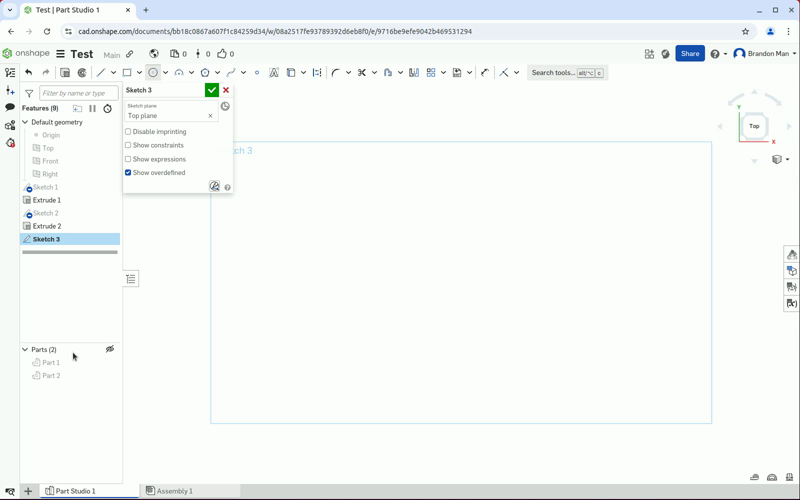
key_down(shift)
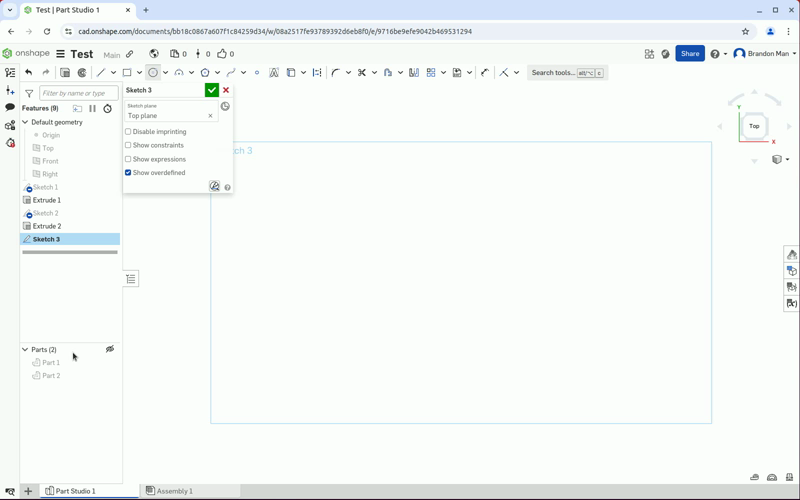
mouse_move(567, 265)
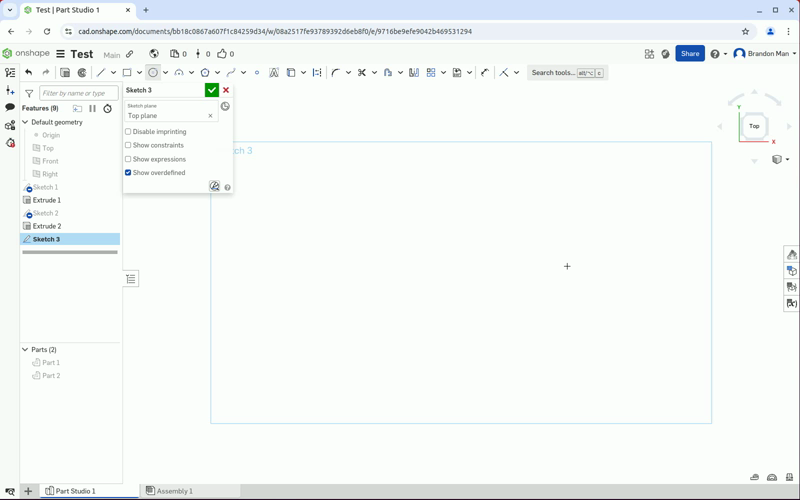
click(567, 265)
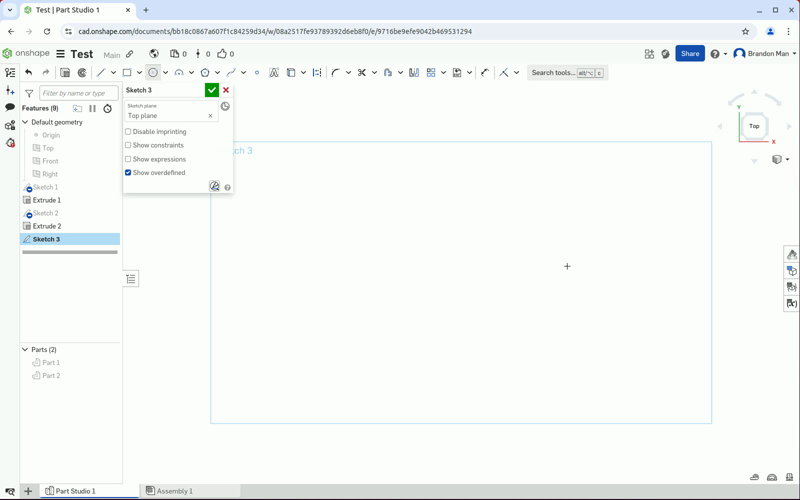
key_up(shift)
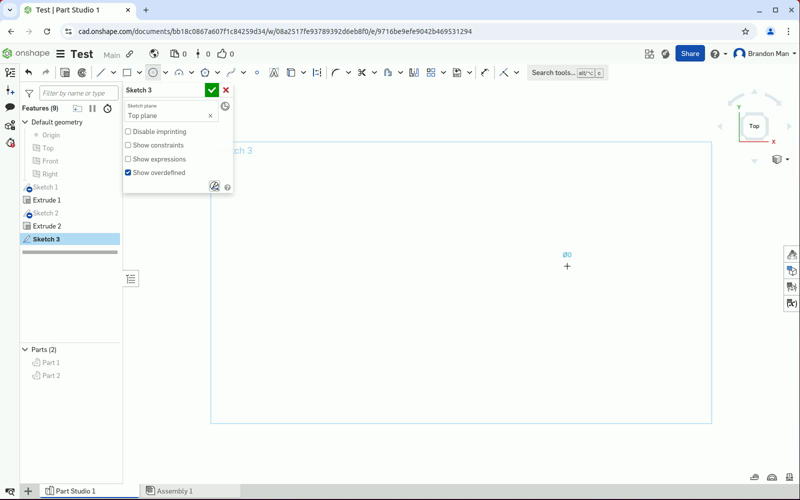
mouse_move(574, 265)
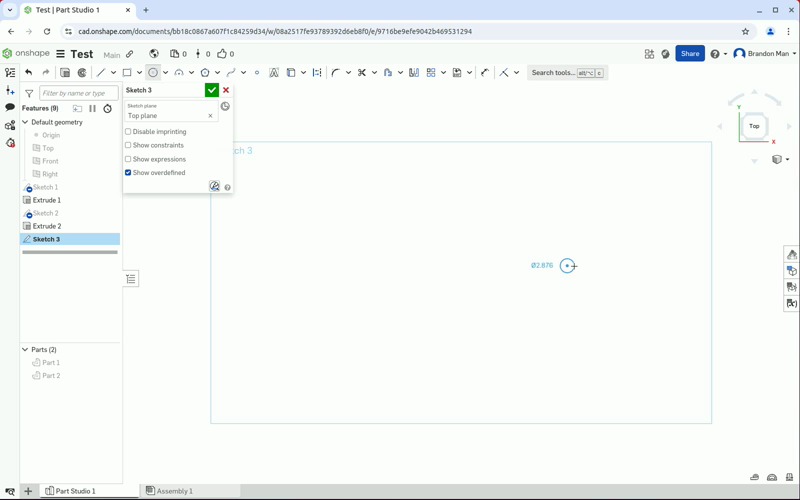
click(574, 265)
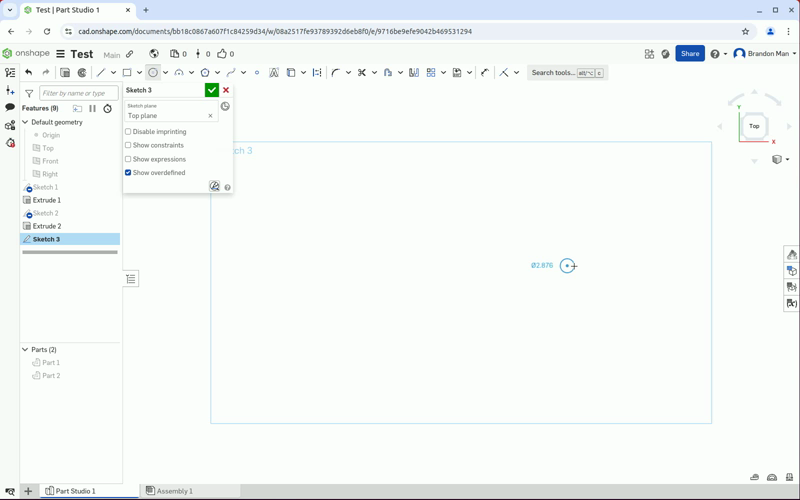
key(esc)
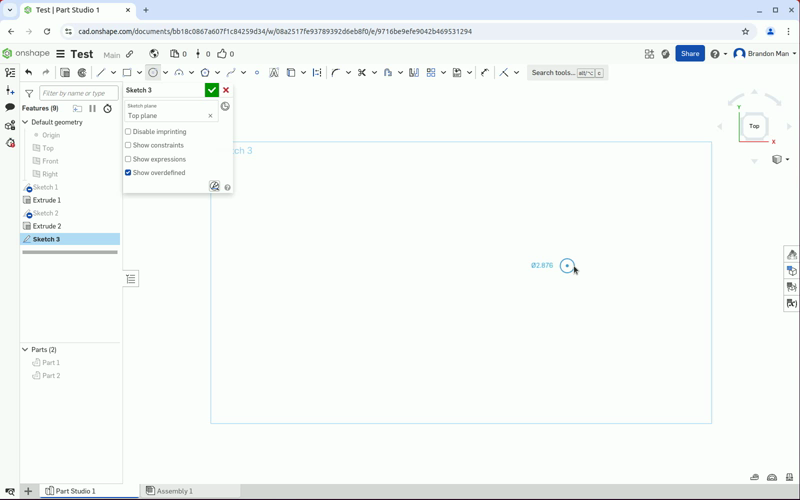
key(c)
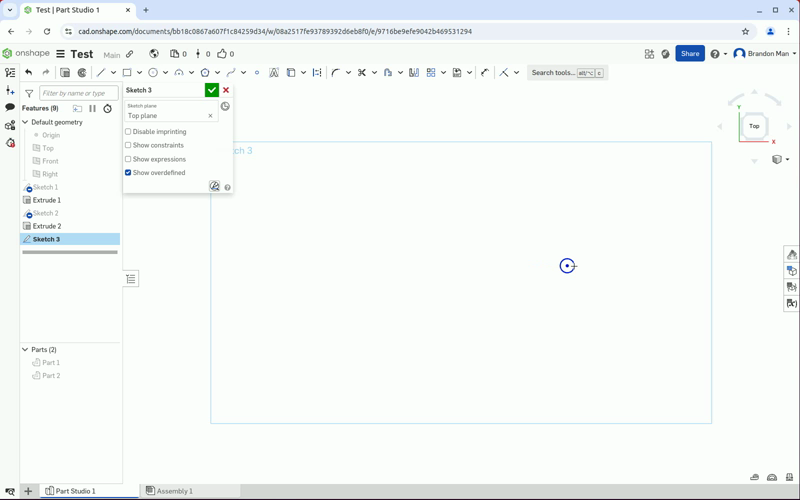
key_down(shift)
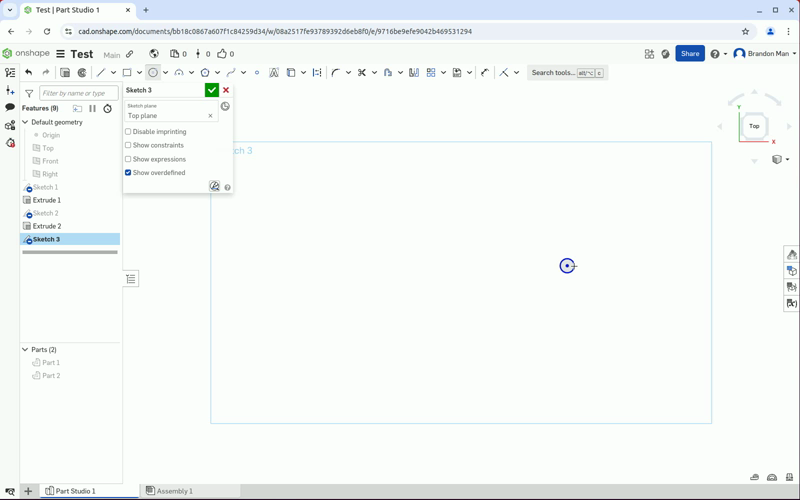
mouse_move(567, 265)
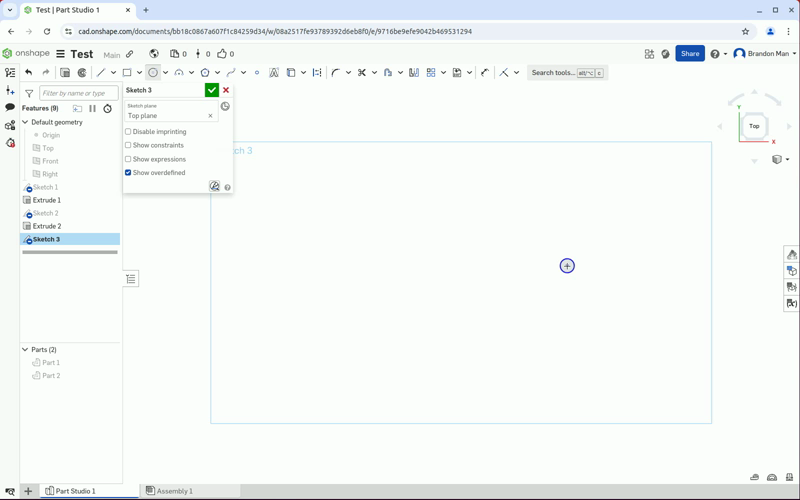
click(567, 265)
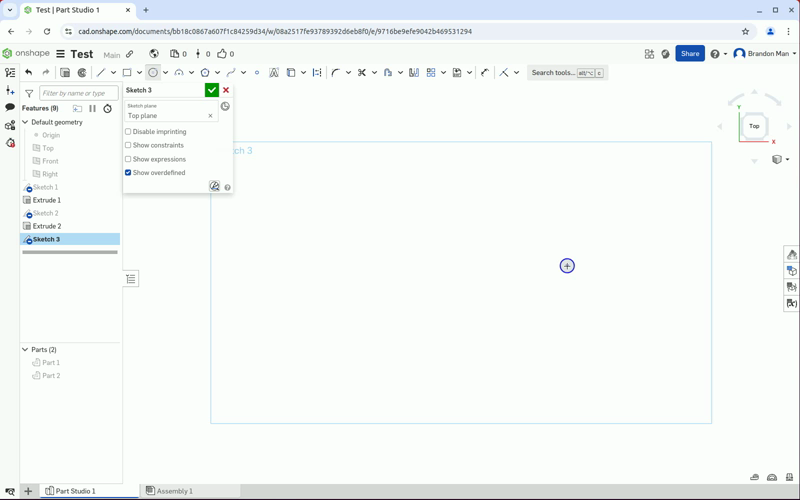
key_up(shift)
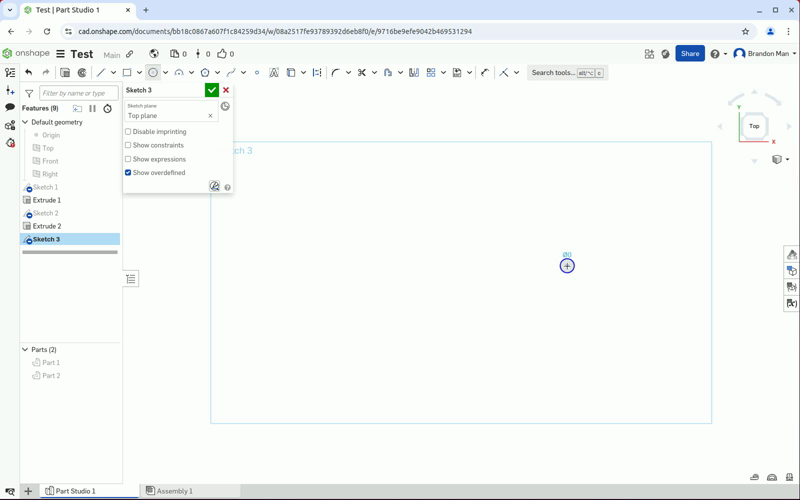
mouse_move(572, 265)
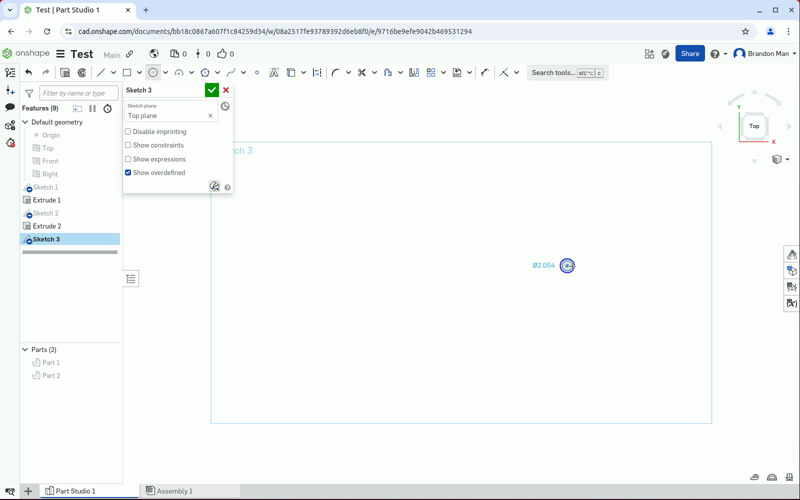
scroll(6)
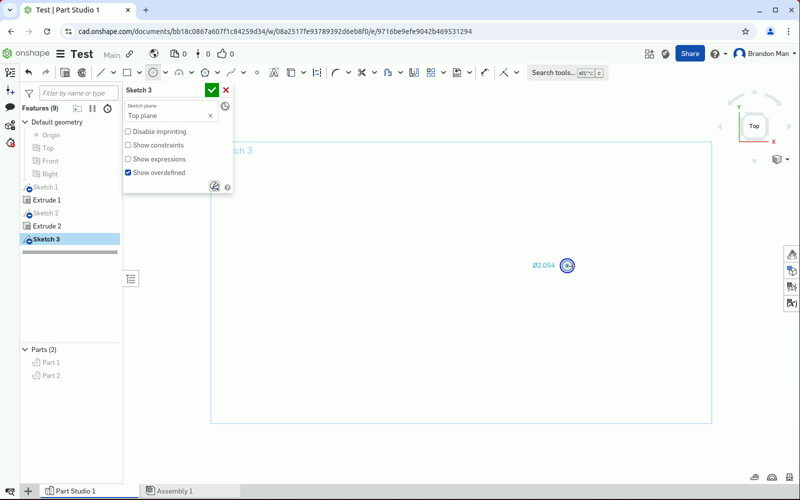
scroll(6)
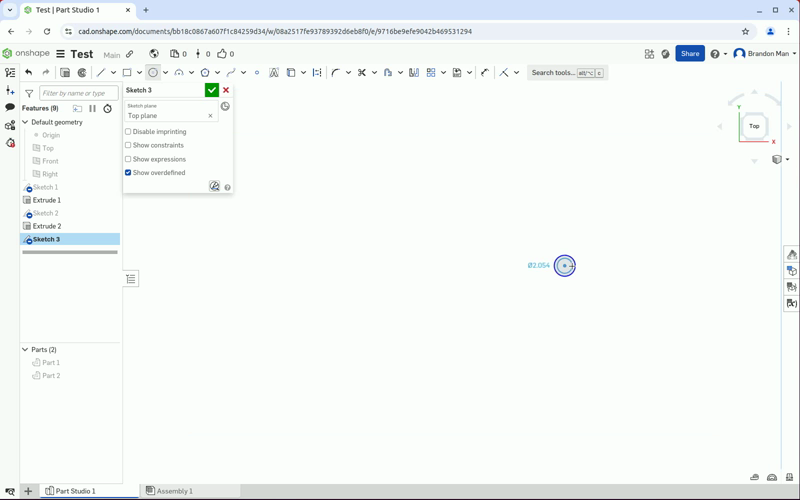
scroll(6)
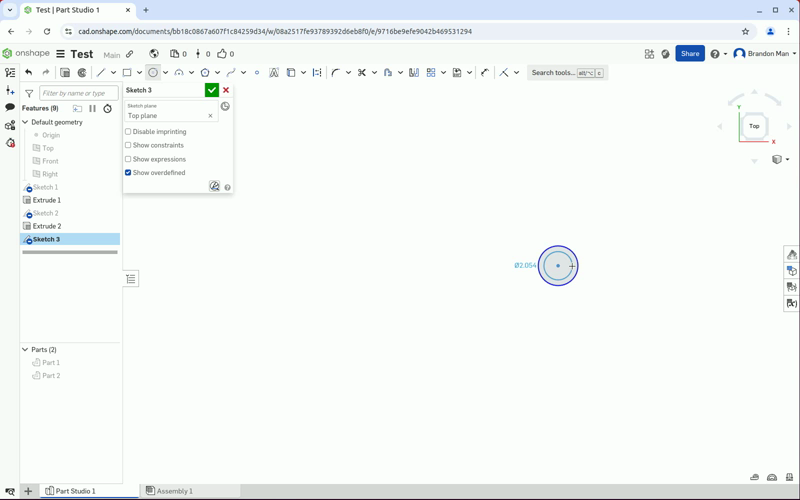
scroll(6)
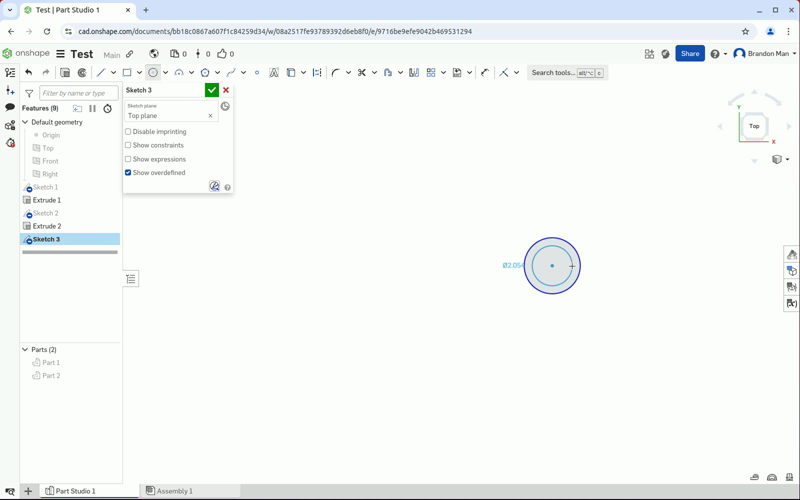
scroll(6)
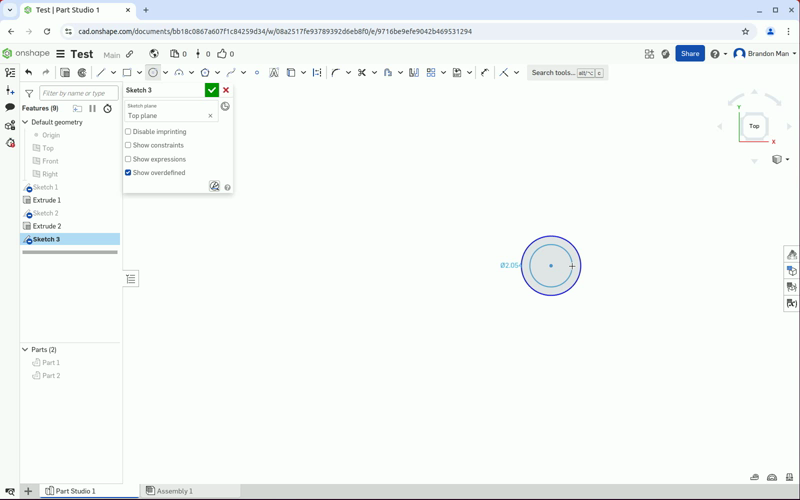
scroll(6)
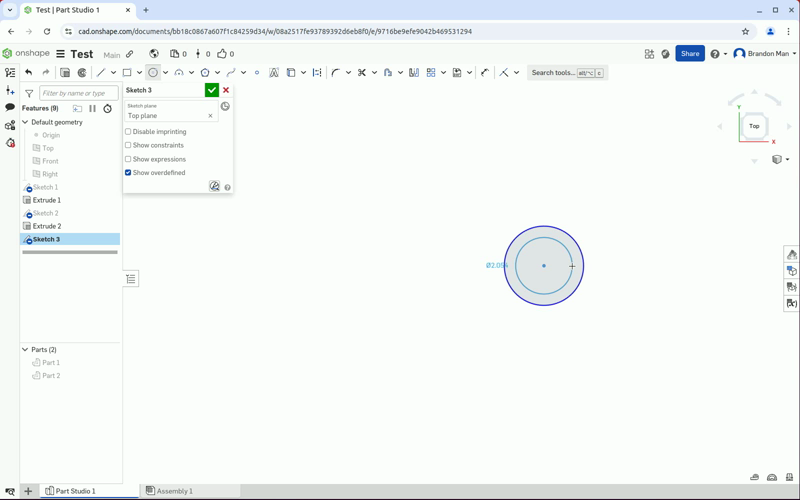
scroll(6)
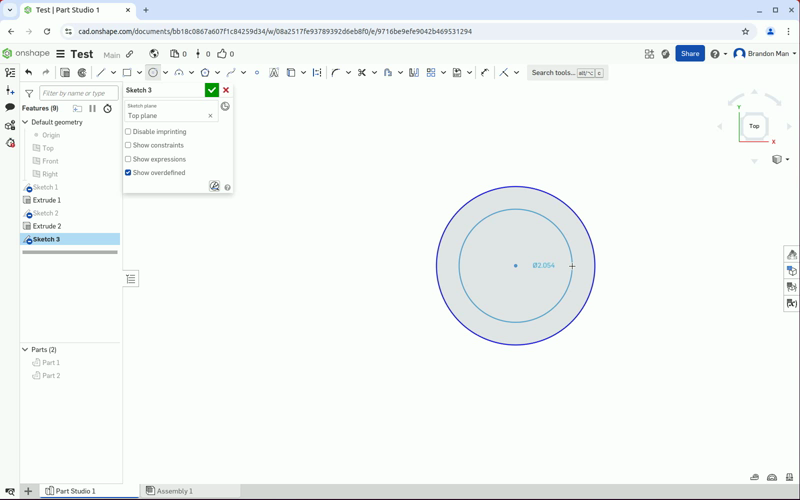
click(572, 265)
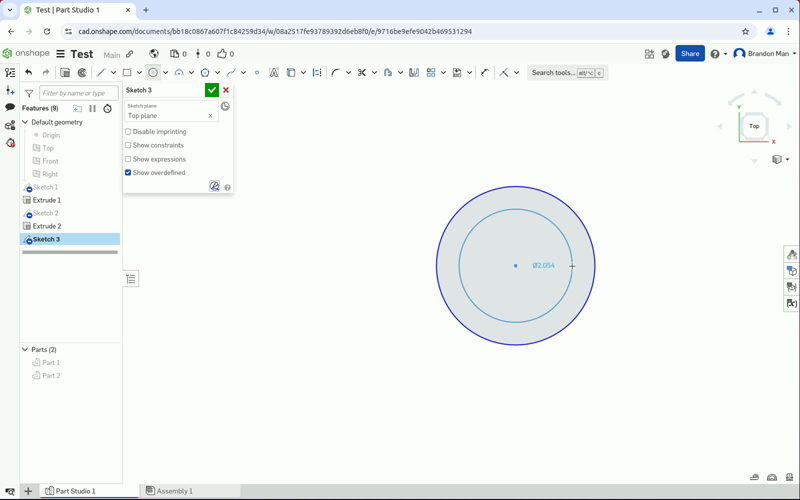
scroll(-6)
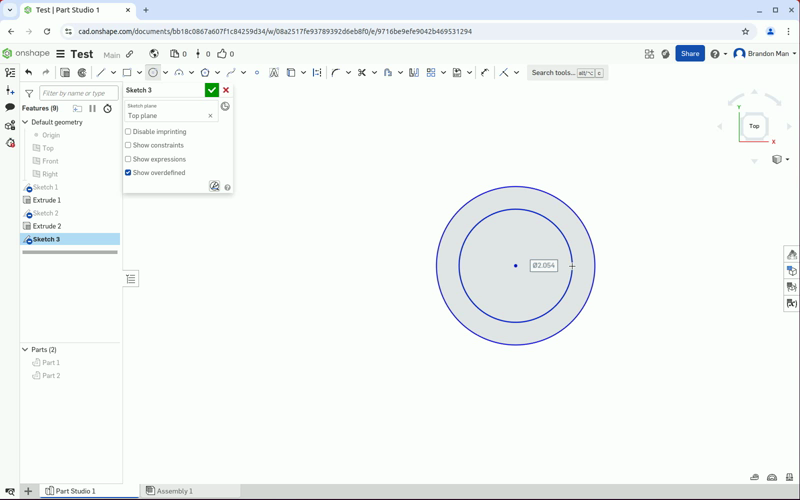
scroll(-6)
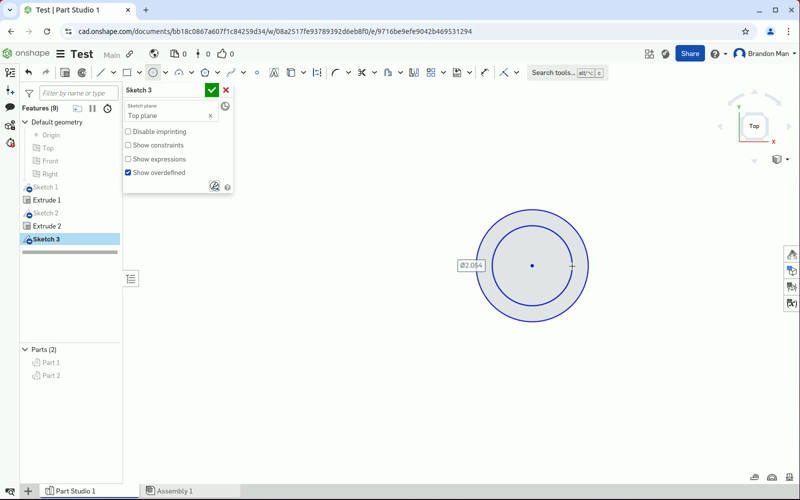
scroll(-6)
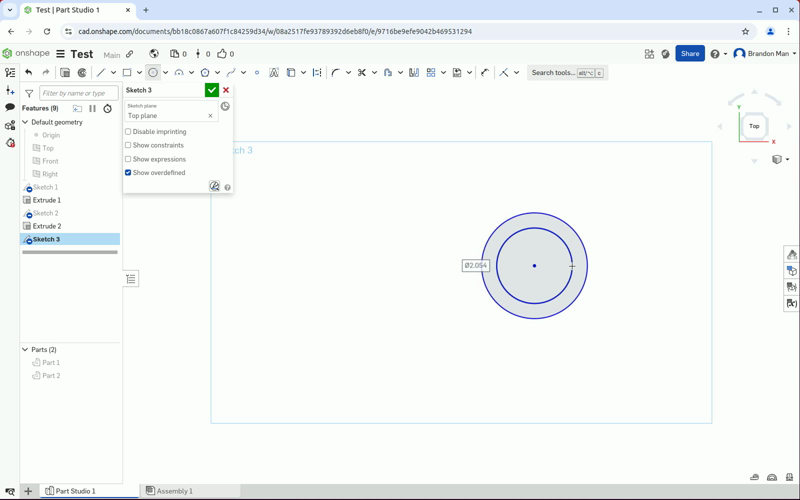
scroll(-6)
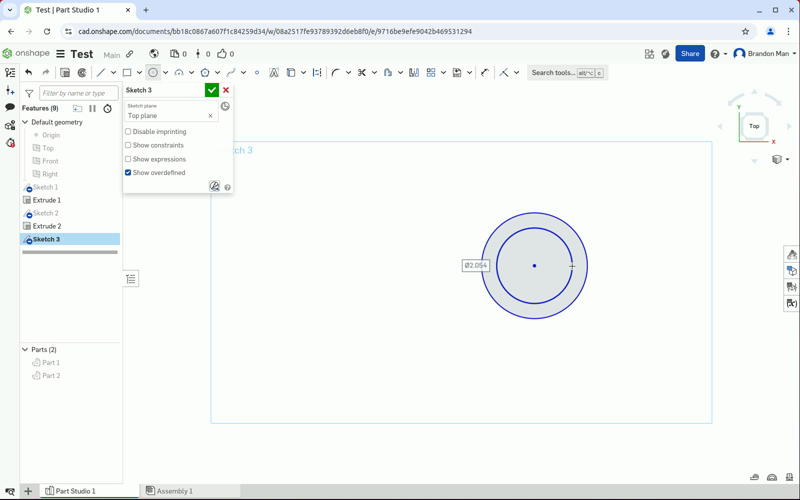
scroll(-6)
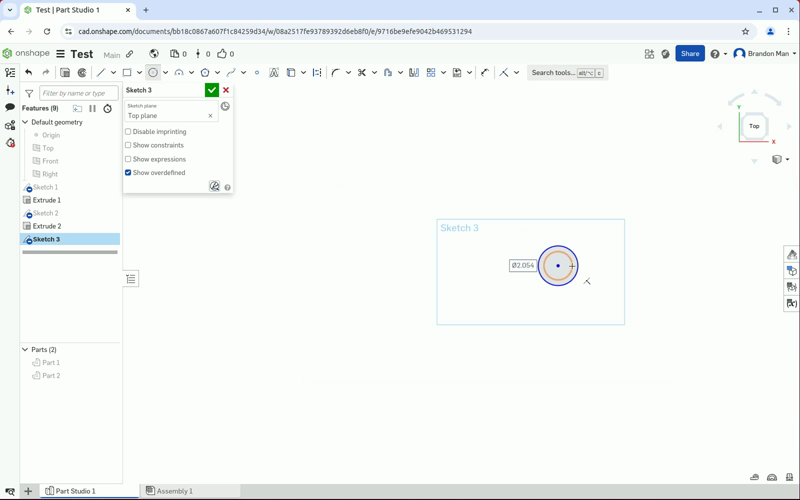
scroll(-6)
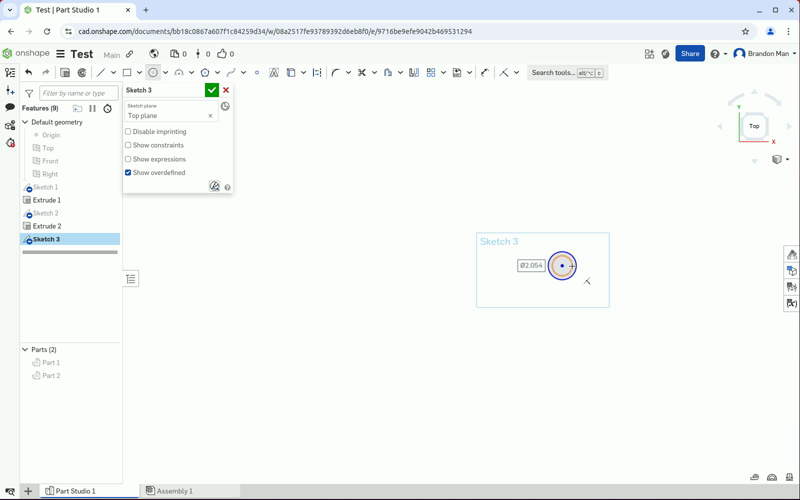
scroll(-6)
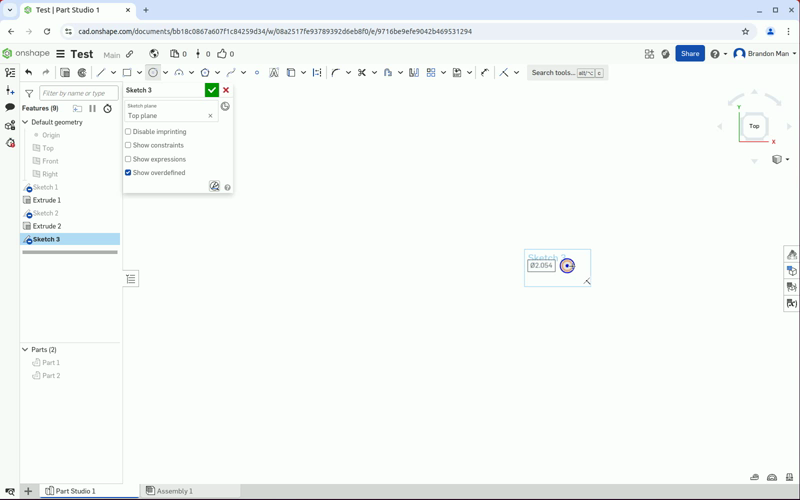
key(esc)
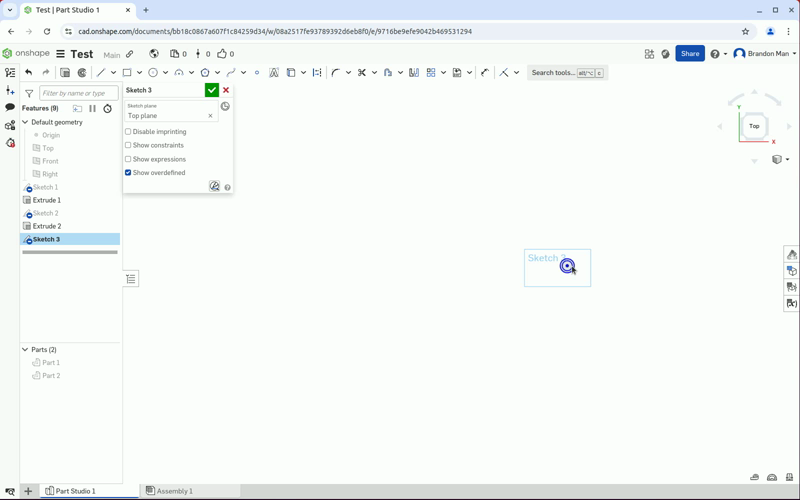
mouse_move(570, 259)
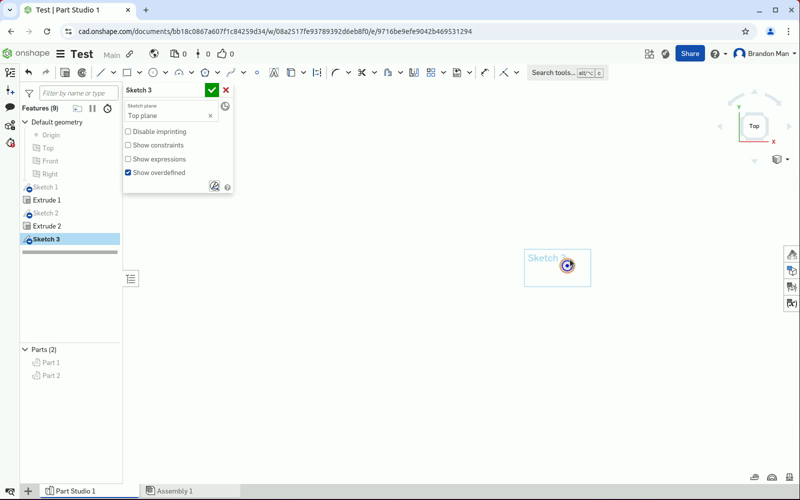
scroll(6)
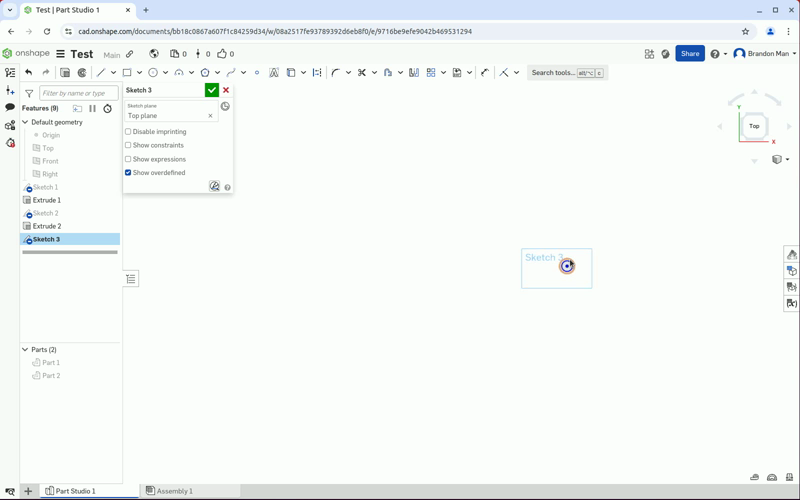
scroll(6)
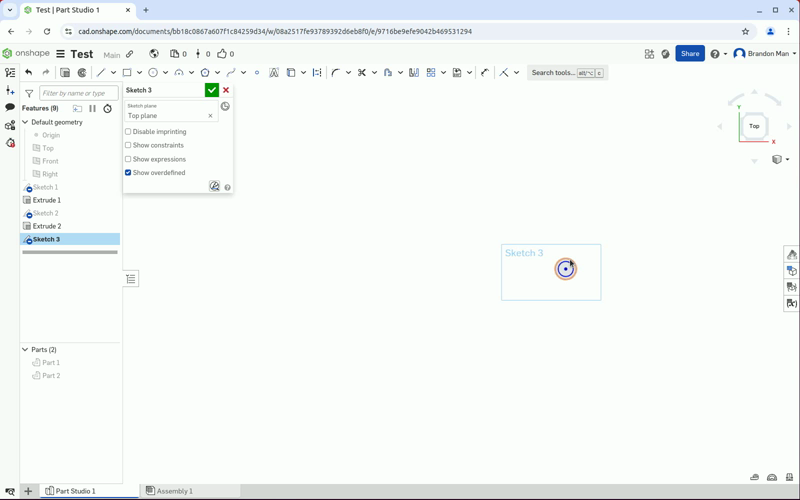
scroll(6)
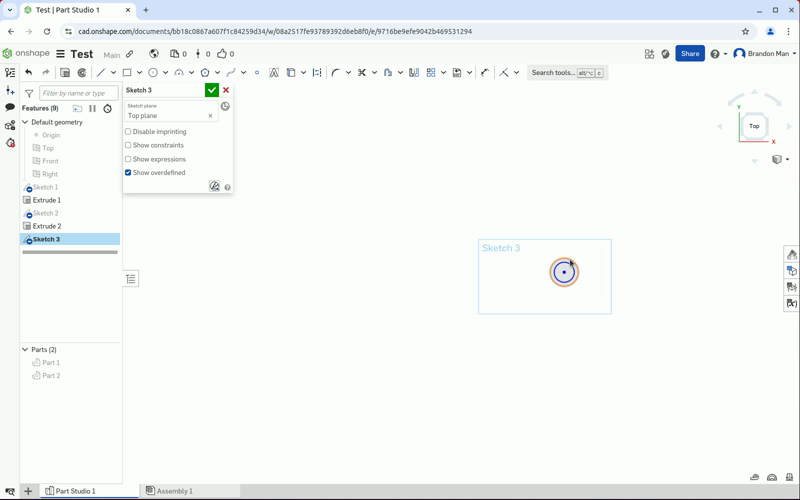
scroll(6)
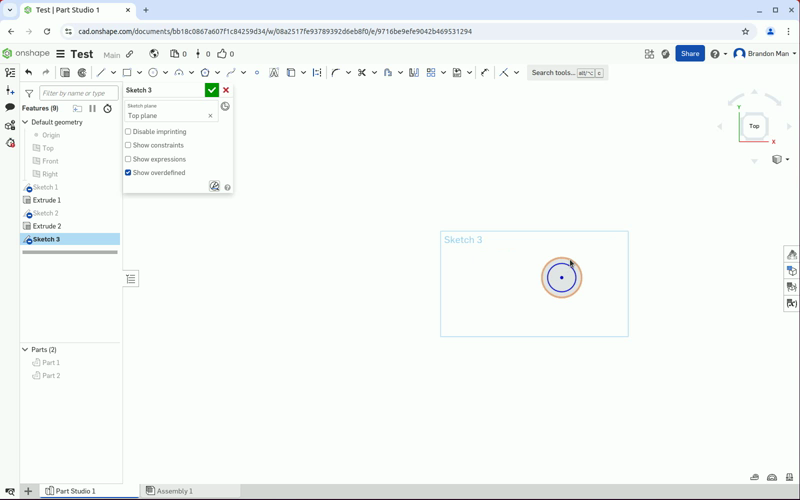
scroll(6)
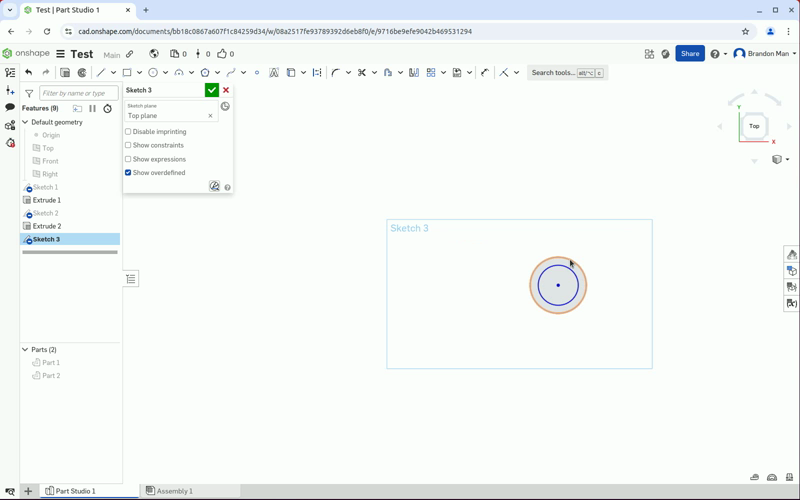
scroll(6)
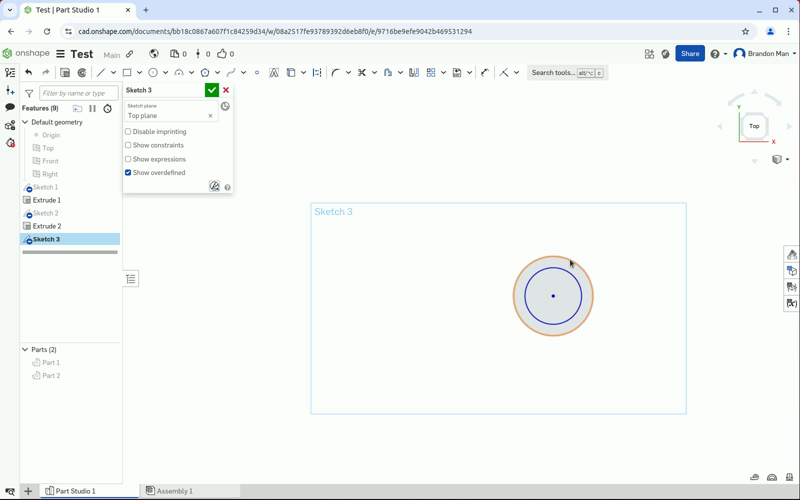
scroll(6)
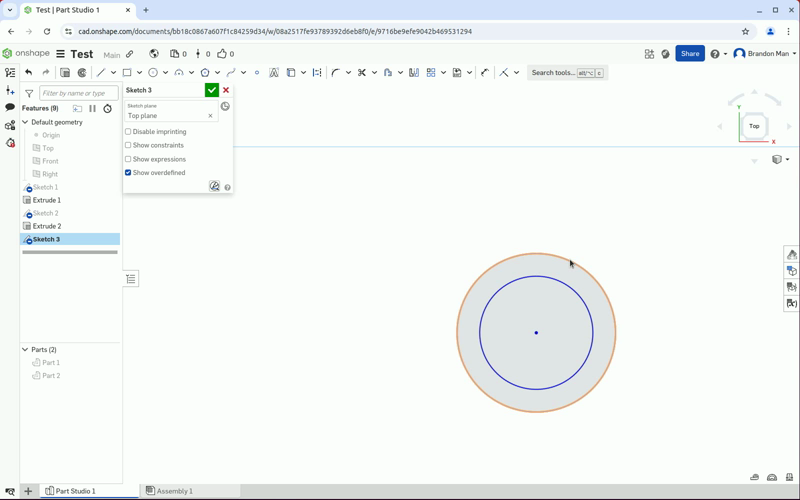
click(570, 259)
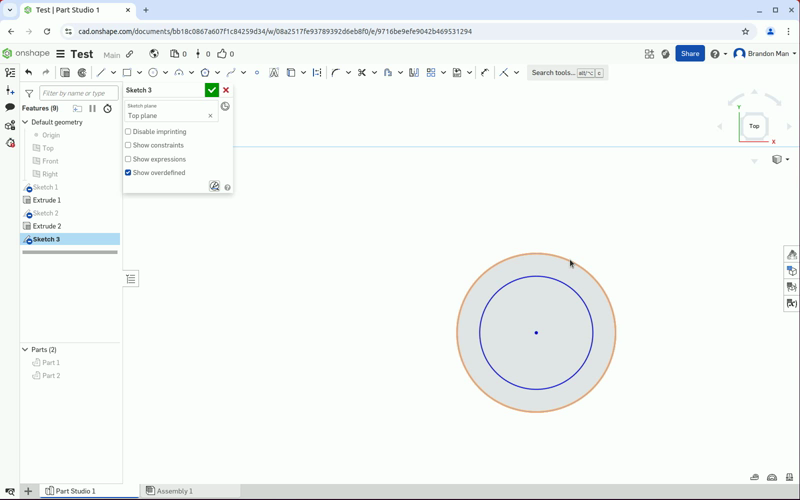
scroll(-6)
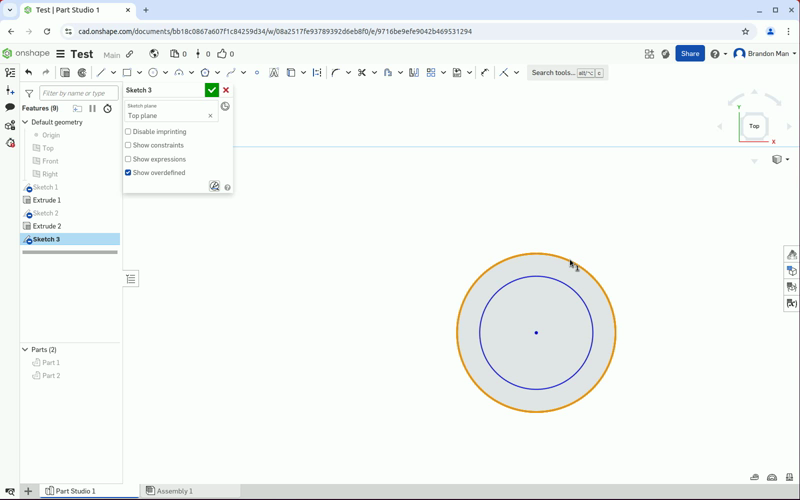
scroll(-6)
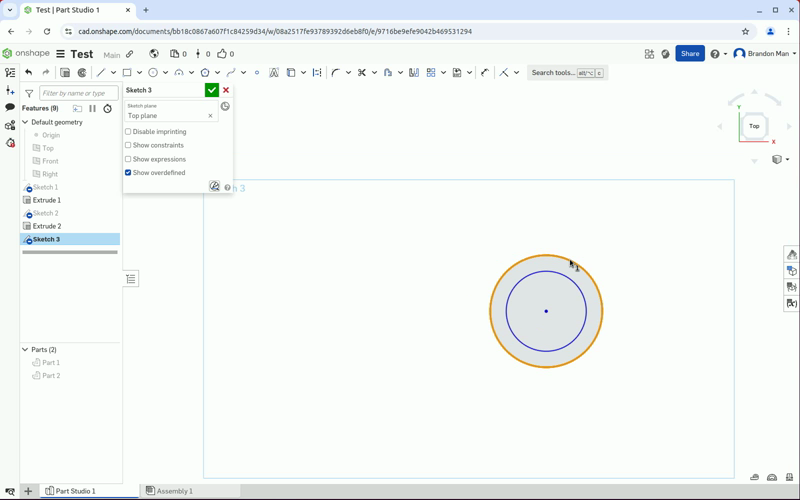
scroll(-6)
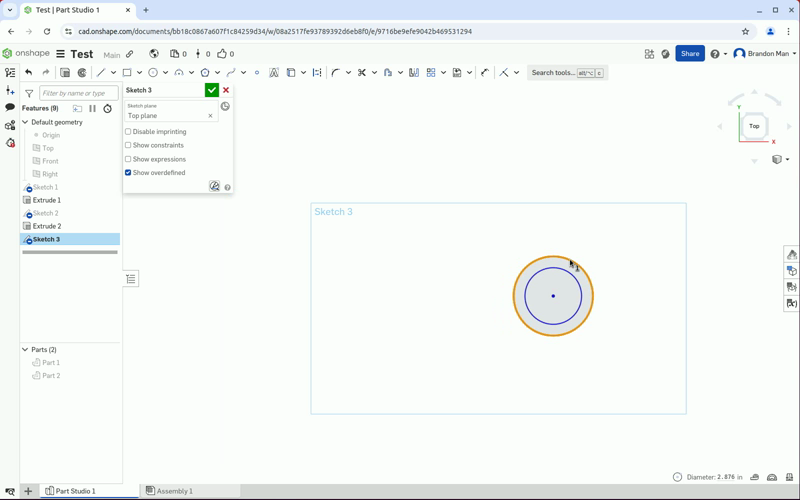
scroll(-6)
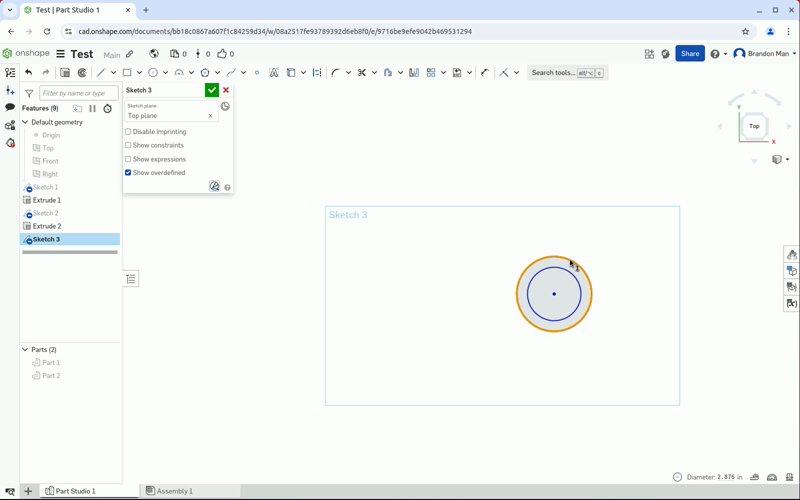
scroll(-6)
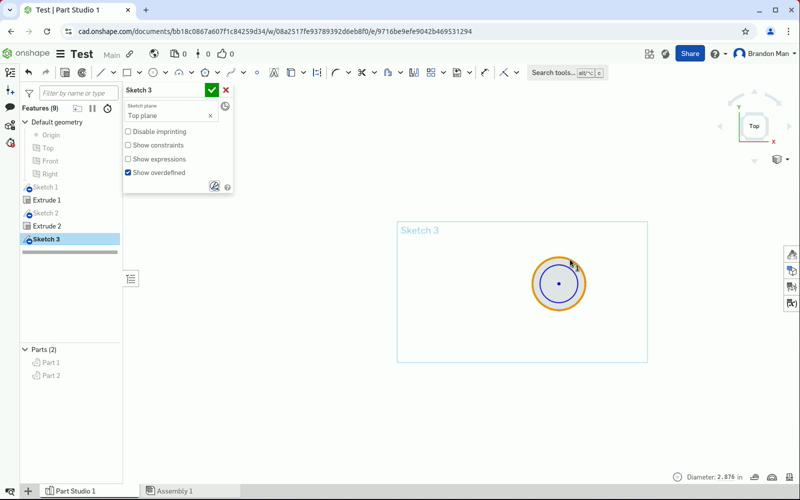
scroll(-6)
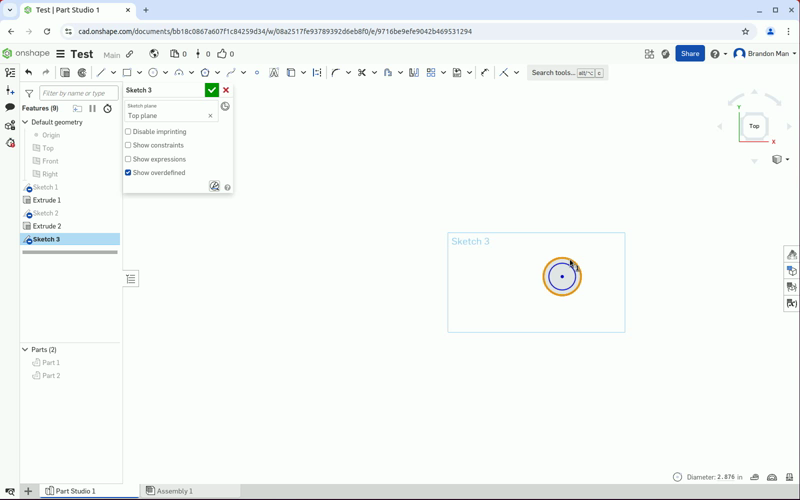
scroll(-6)
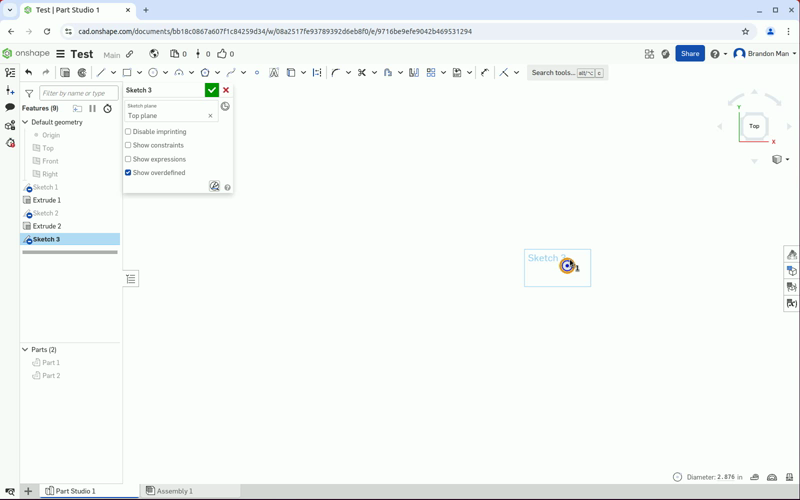
mouse_move(73, 352)
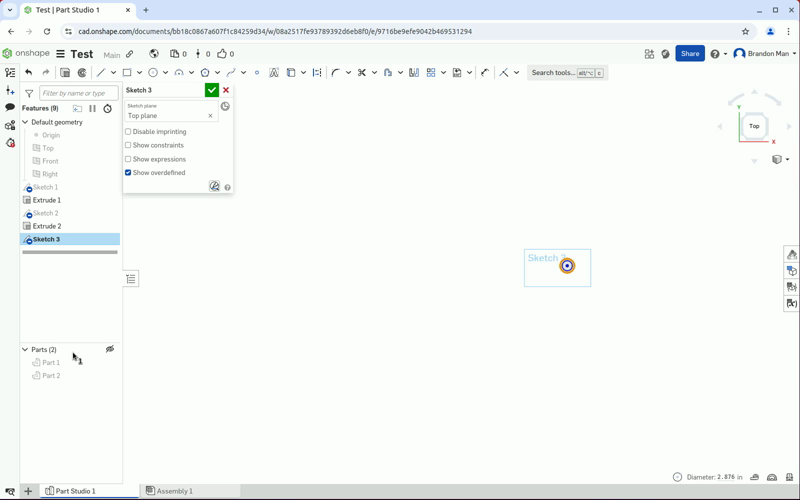
key(shift+y)
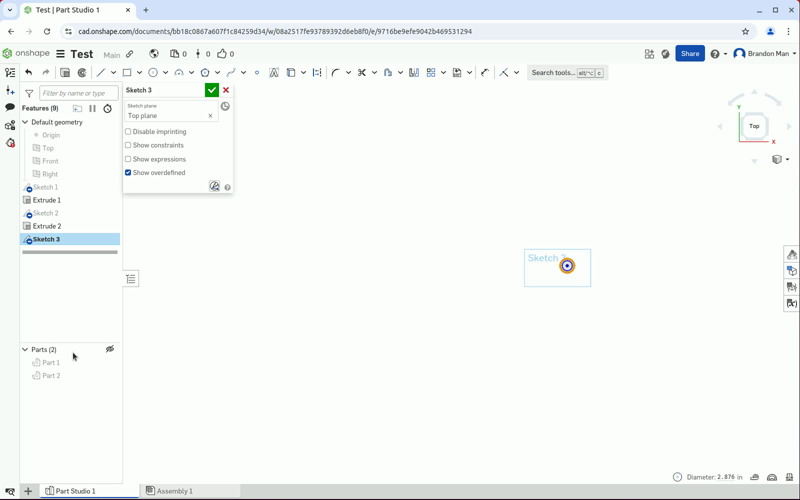
key(shift+e)
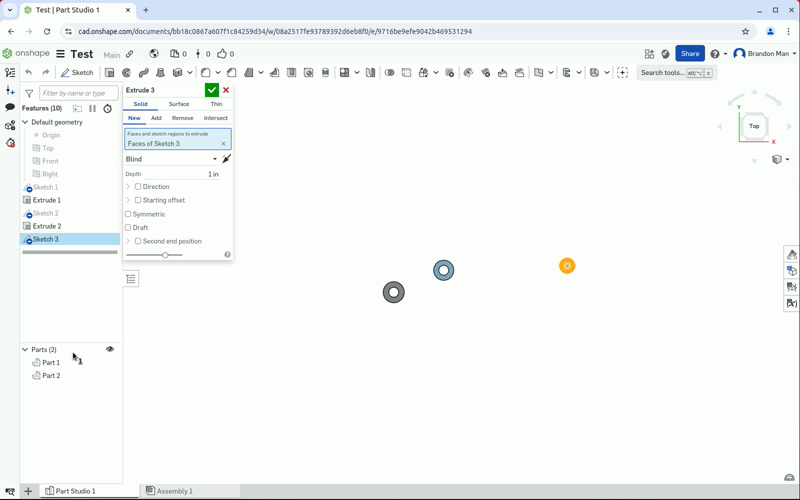
mouse_move(143, 106)
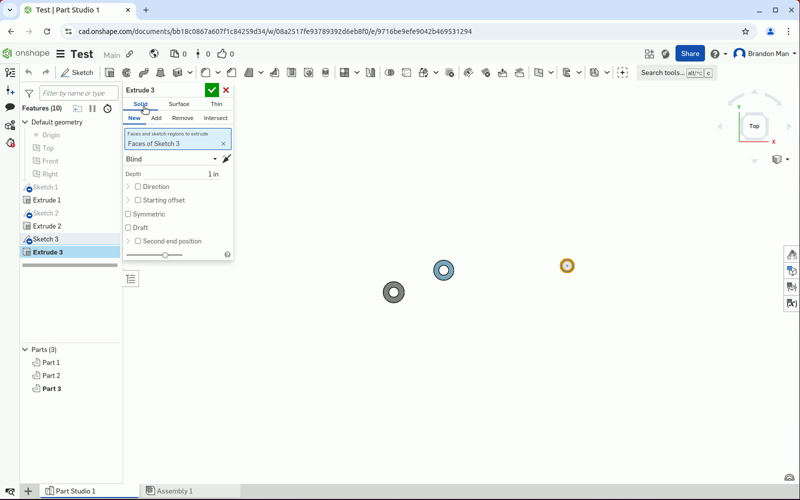
click(143, 106)
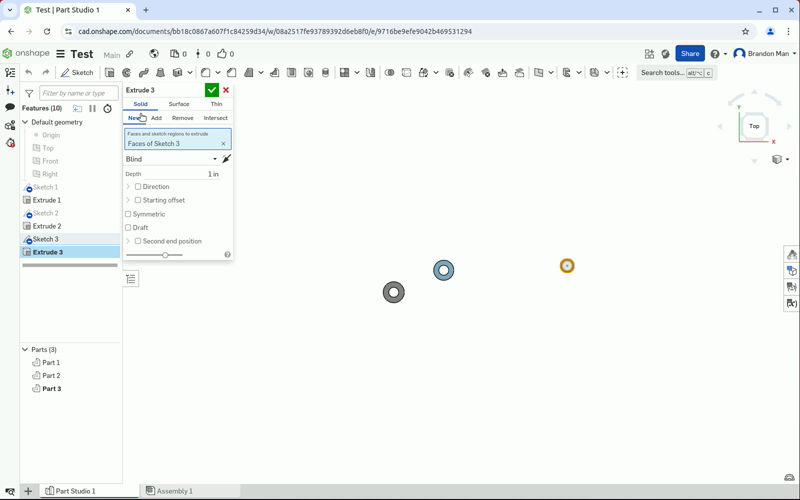
mouse_move(137, 120)
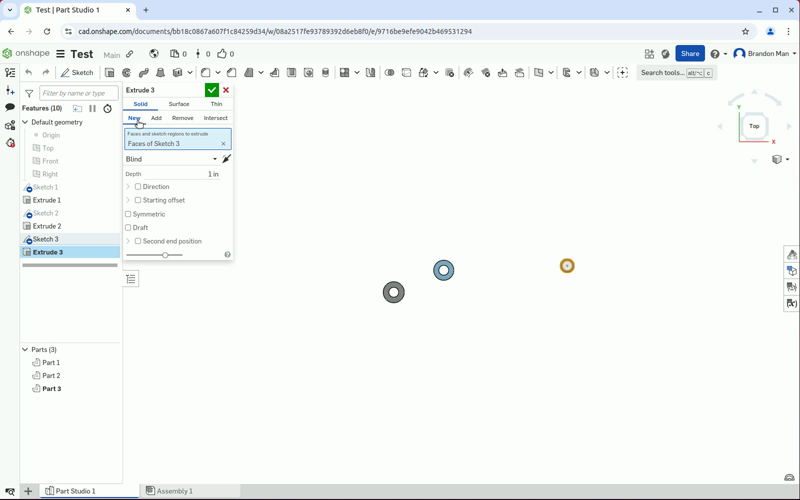
click(137, 120)
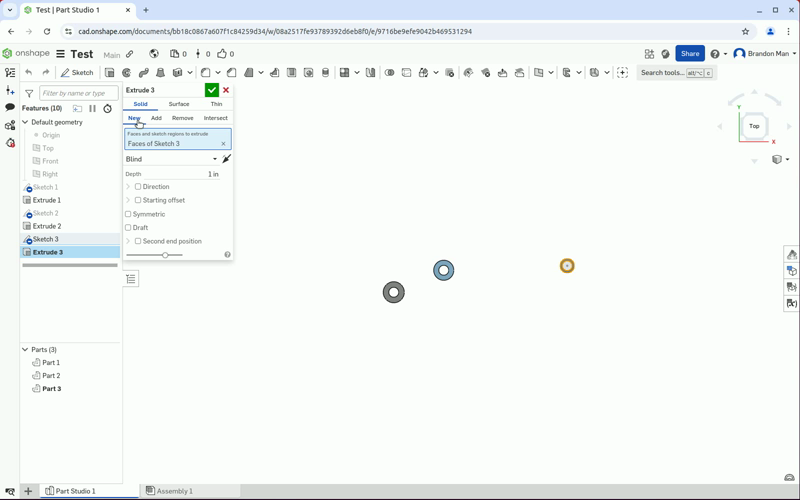
key(tab, 4)
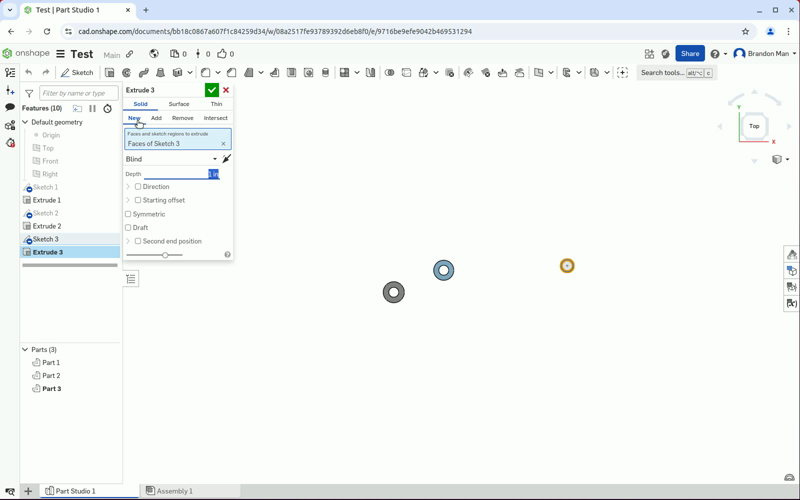
text(2.407)
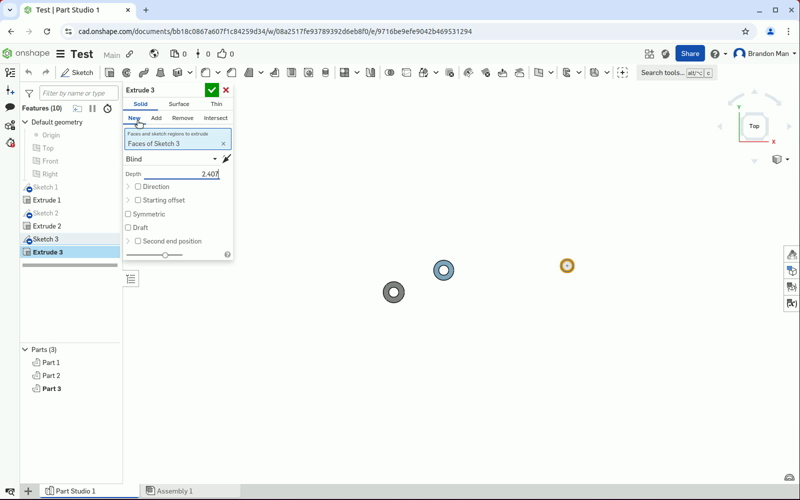
key(enter)
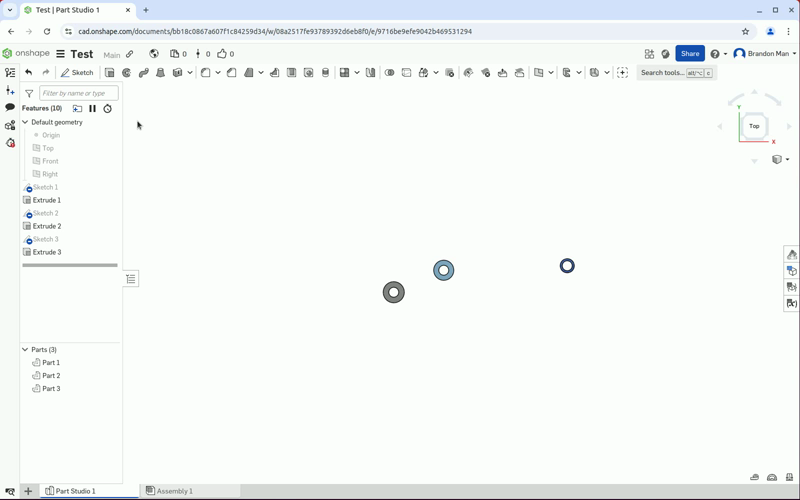
key(shift+h)
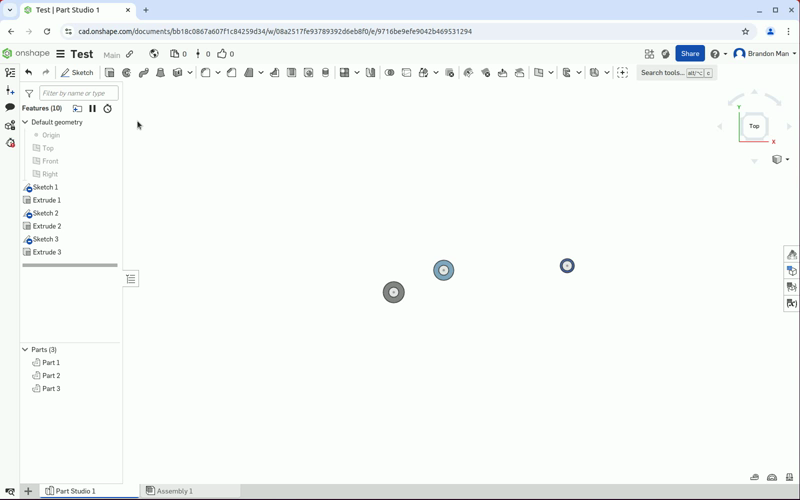
key(shift+h)
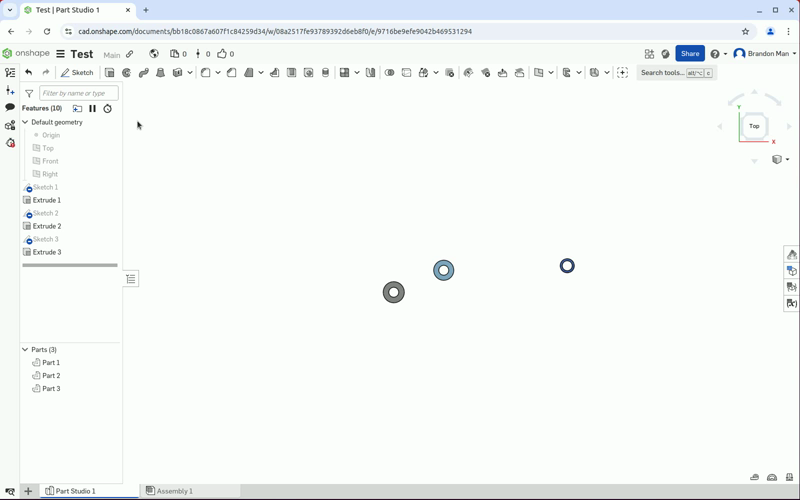
mouse_move(73, 189)
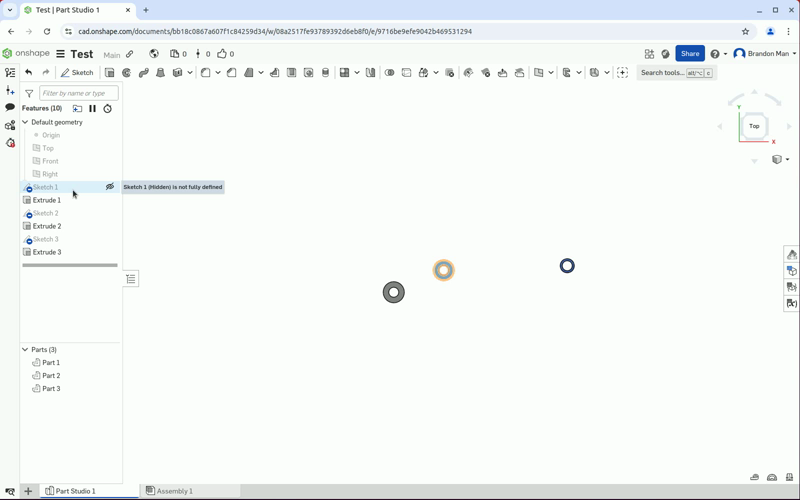
click(73, 189)
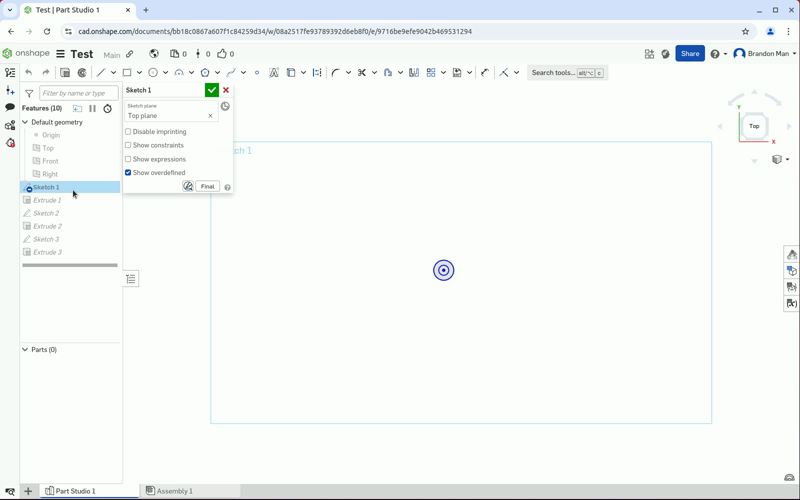
mouse_move(229, 92)
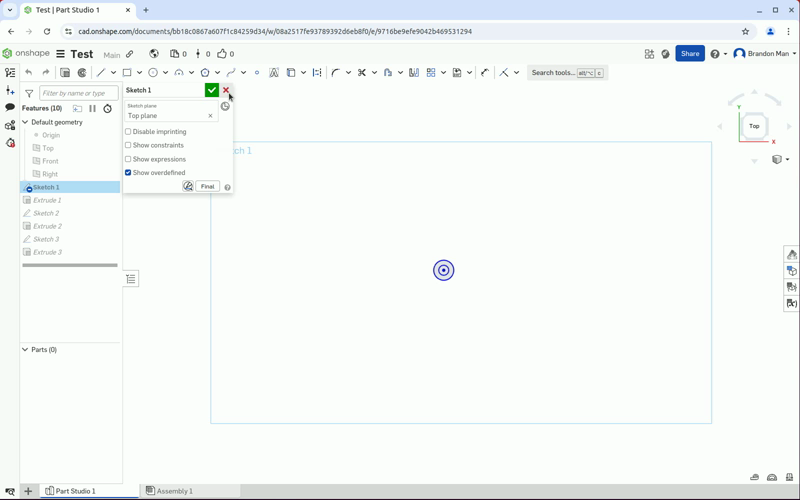
click(229, 92)
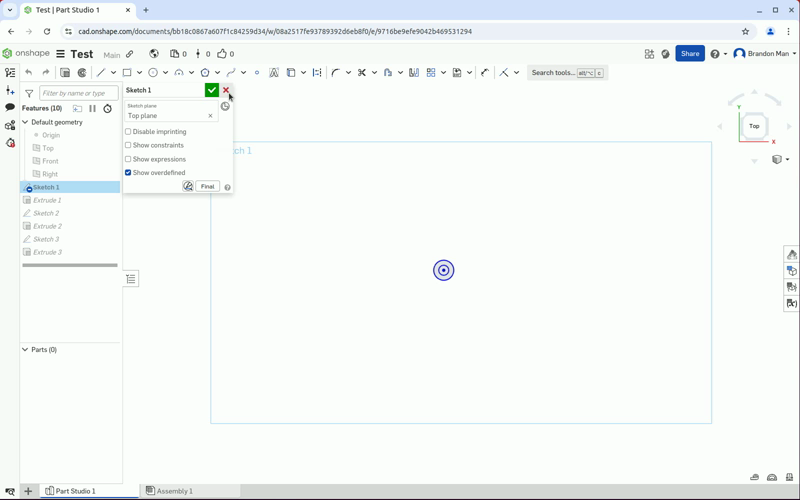
key(shift+s)
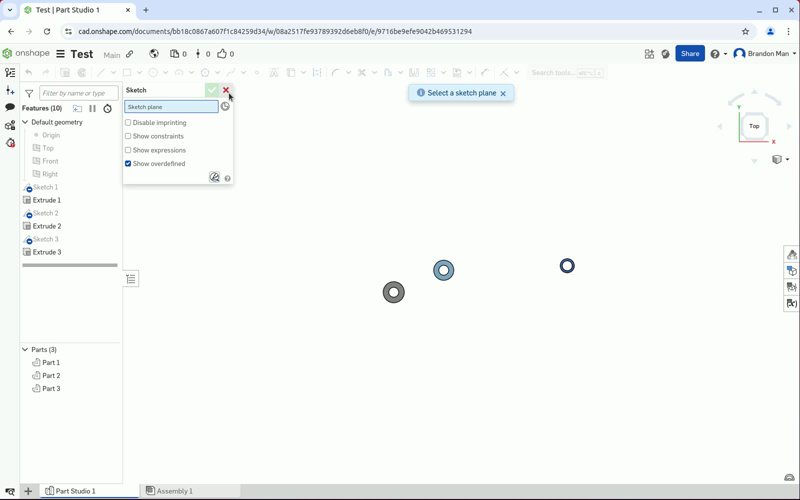
mouse_move(73, 150)
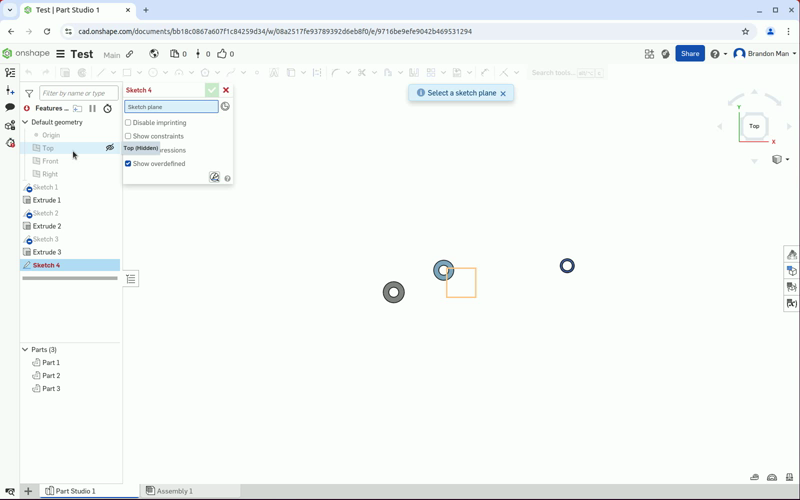
click(73, 150)
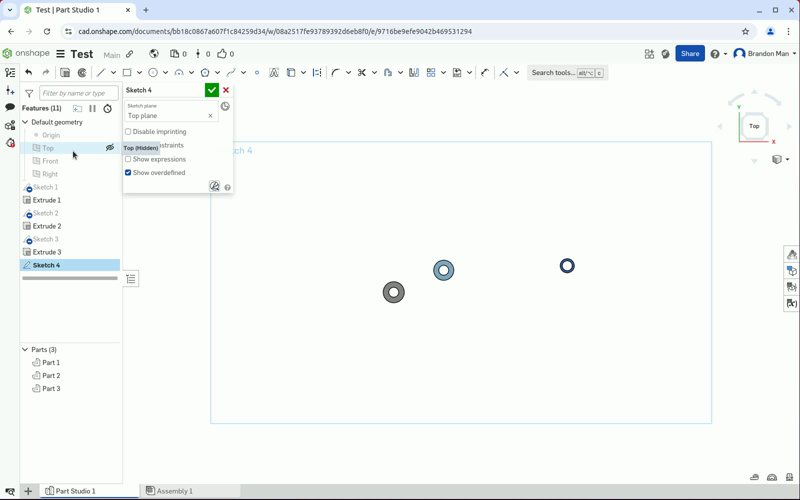
mouse_move(73, 352)
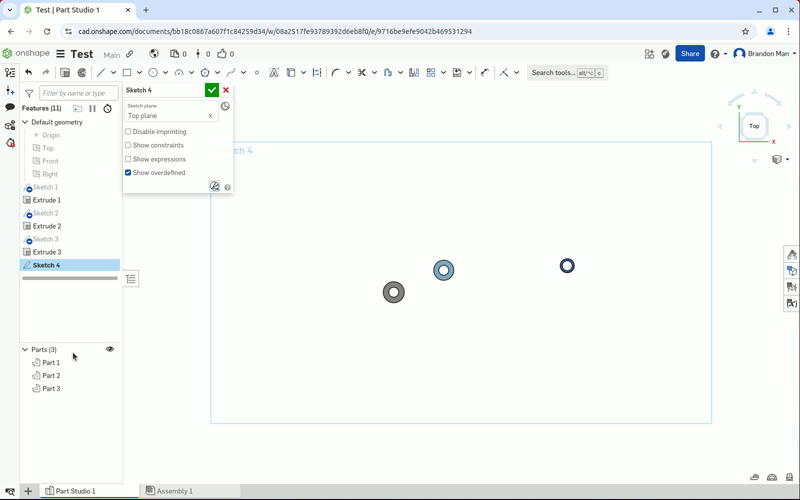
key(y)
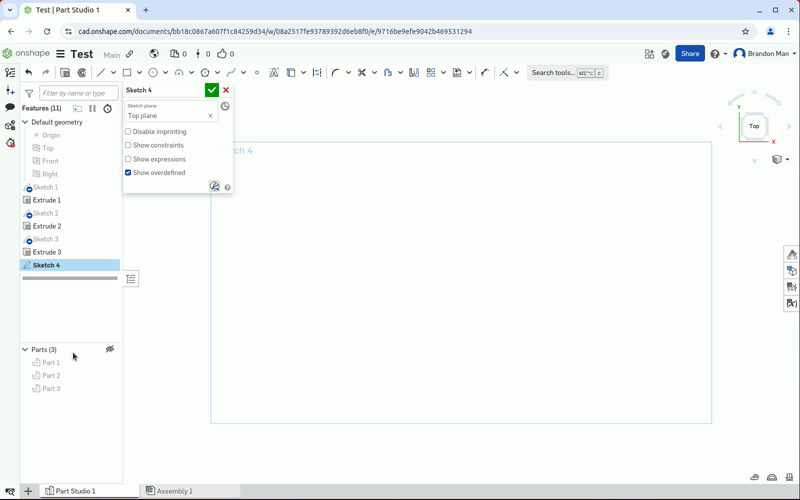
key(a)
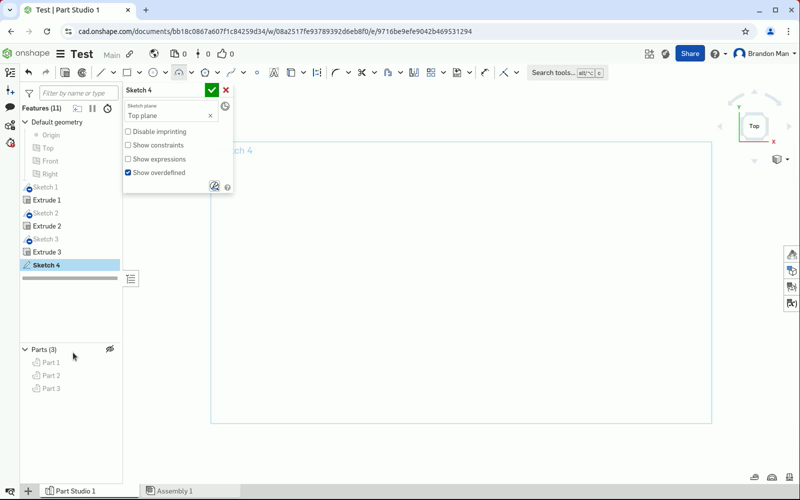
key_down(shift)
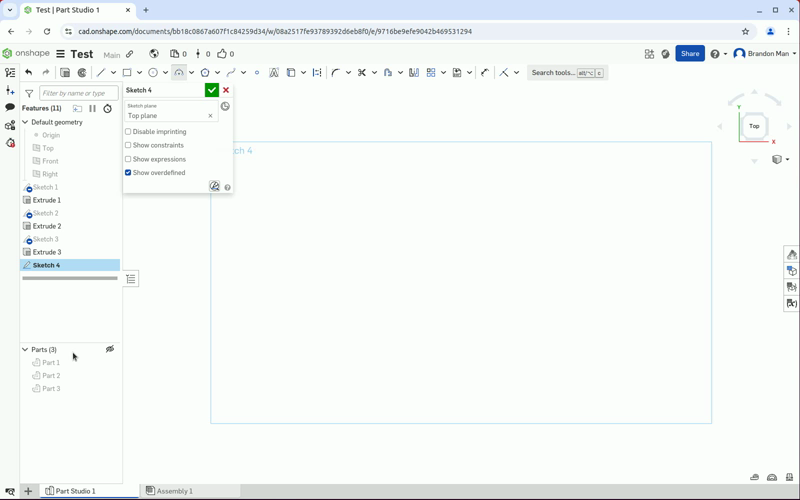
mouse_move(390, 282)
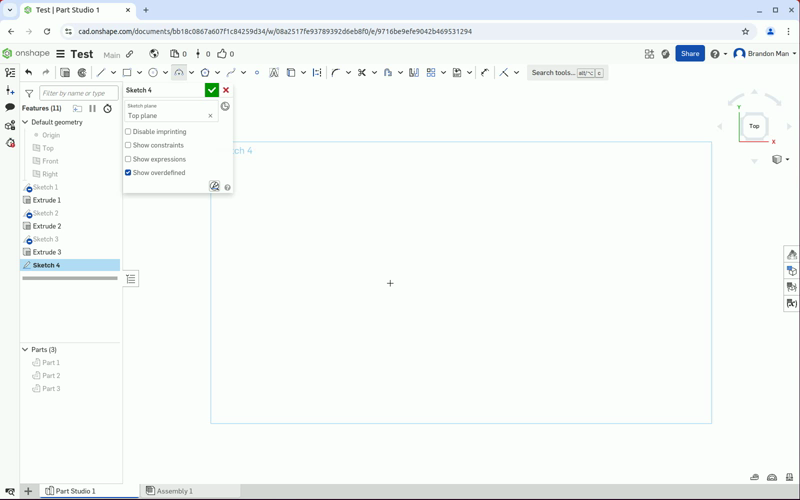
click(390, 282)
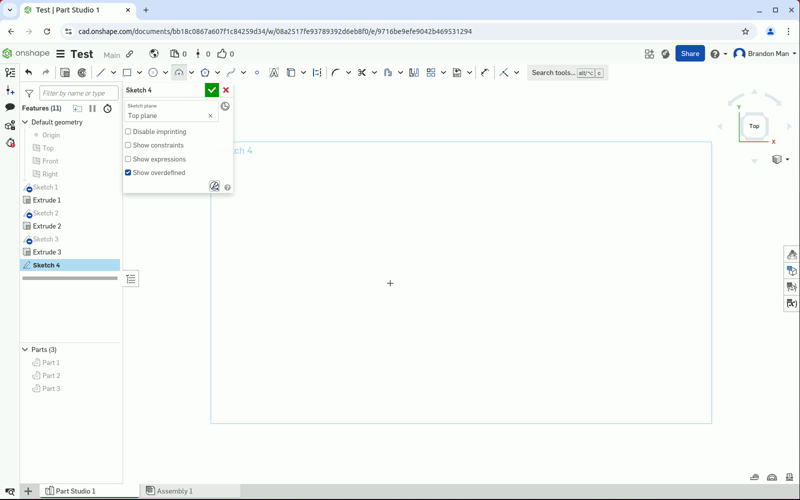
key_up(shift)
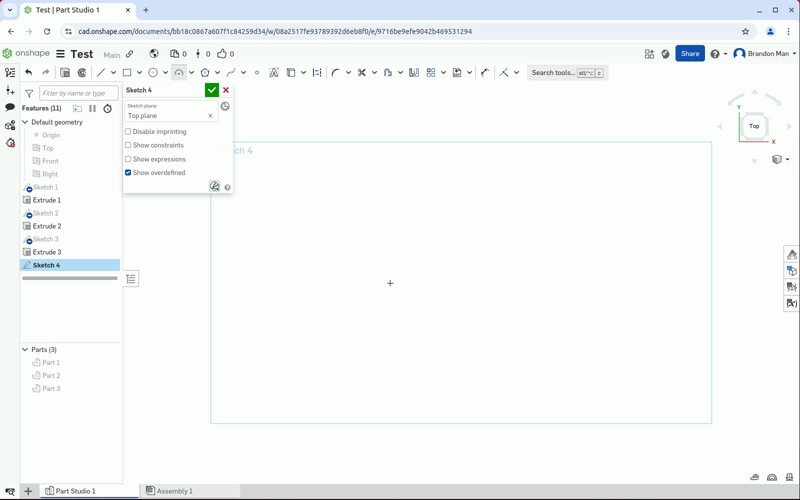
key_down(shift)
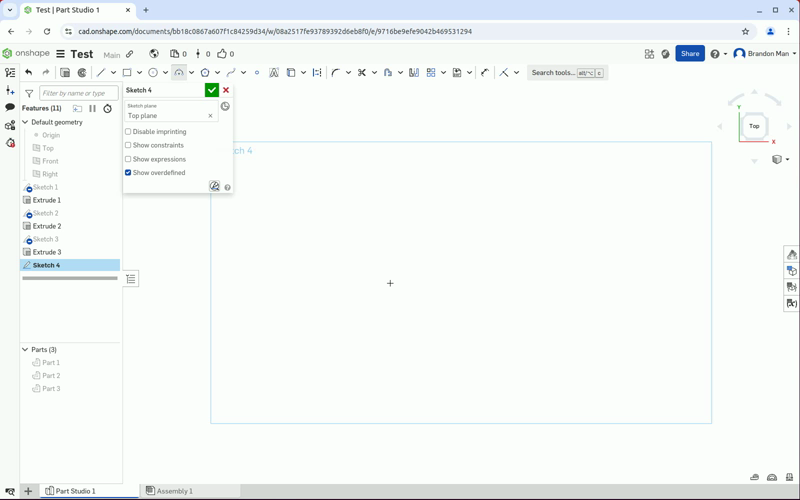
mouse_move(401, 299)
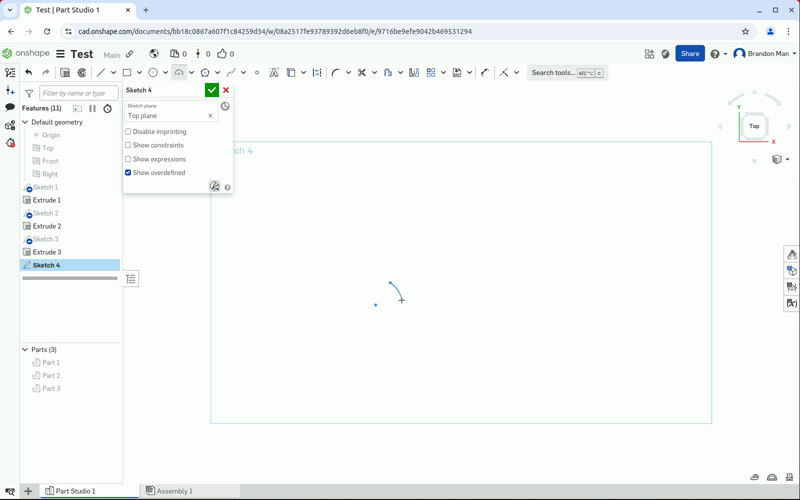
click(401, 299)
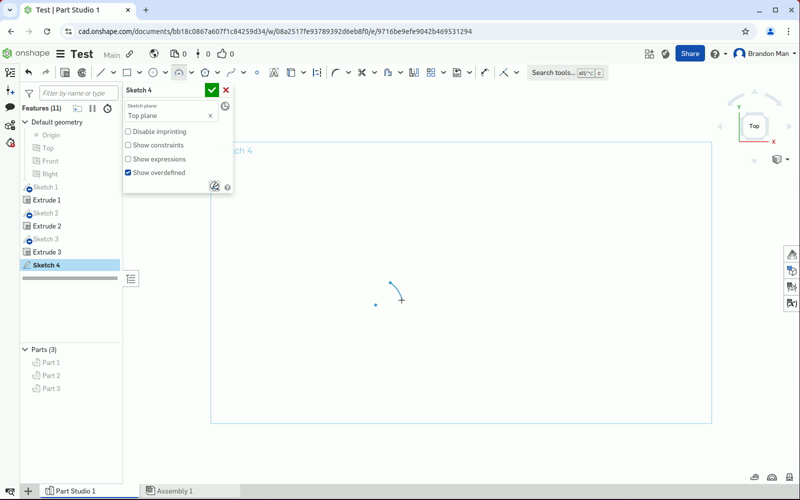
mouse_move(402, 286)
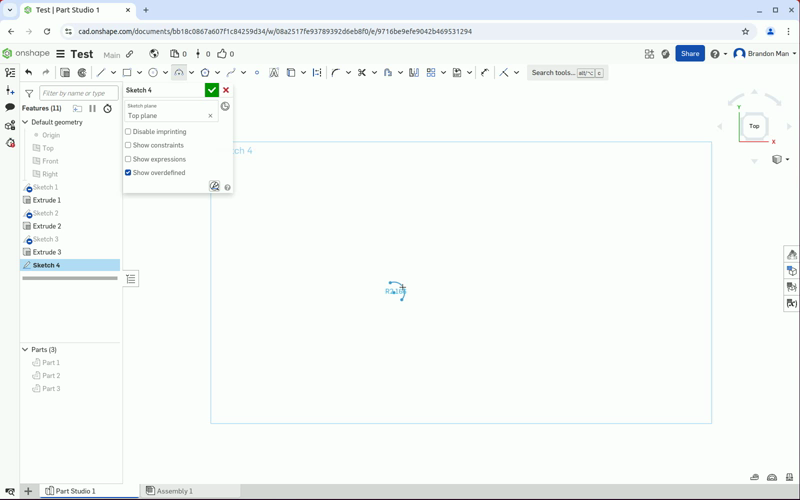
click(402, 286)
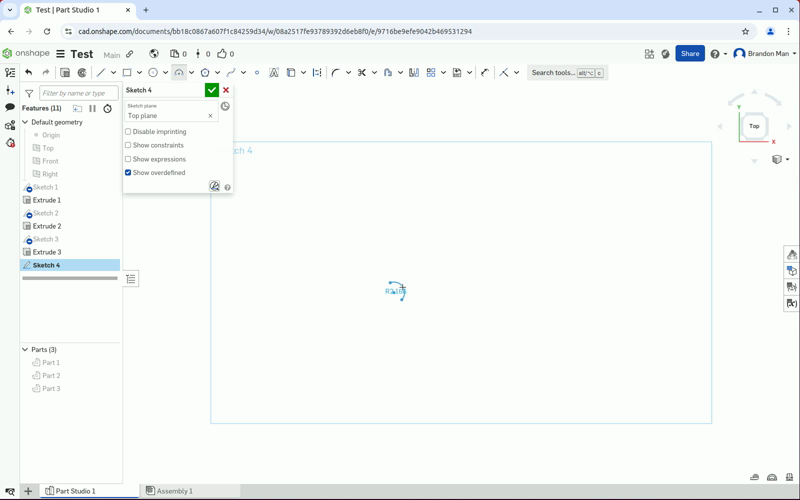
key_up(shift)
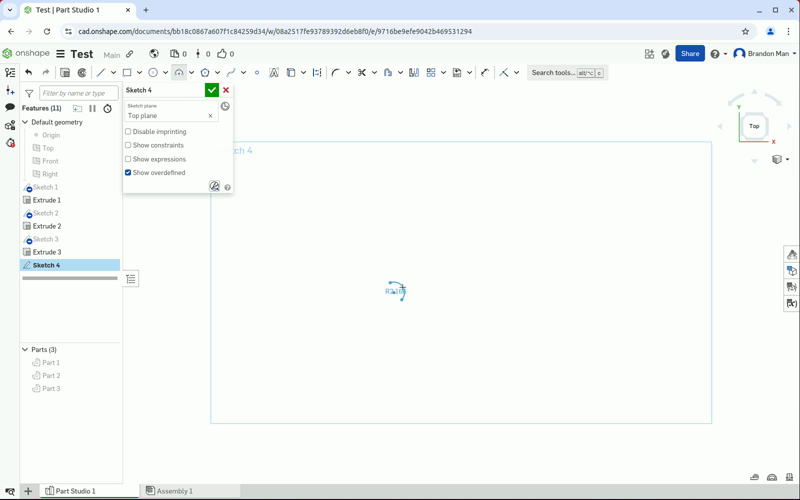
key(esc)
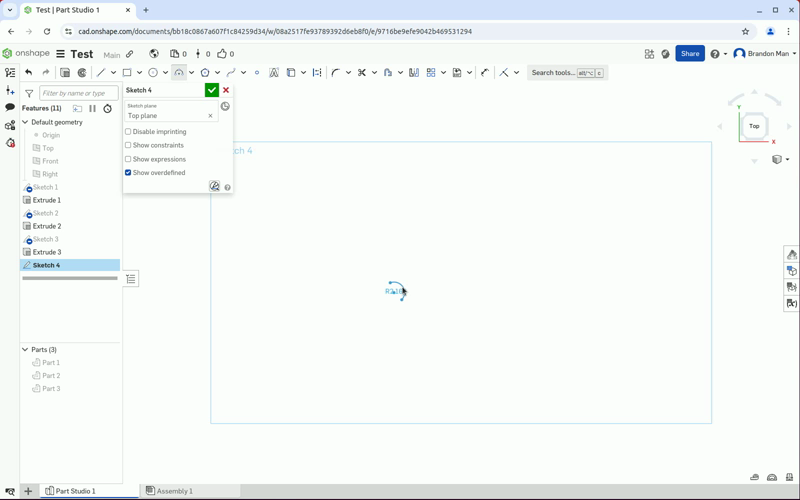
key(l)
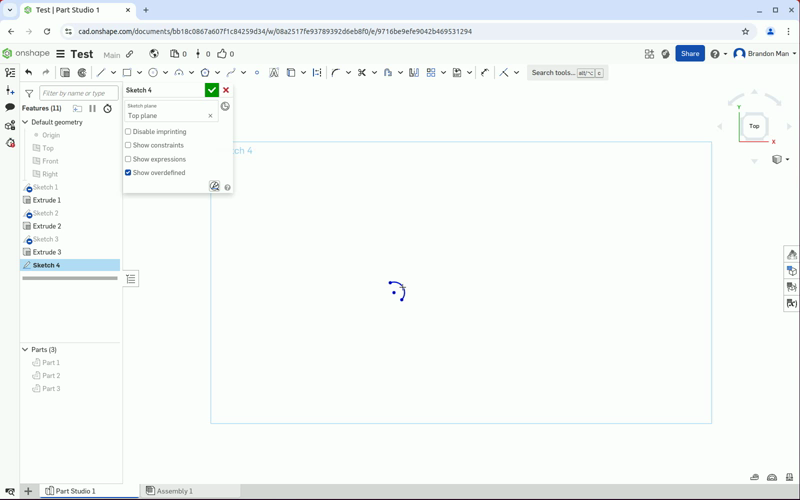
mouse_move(401, 299)
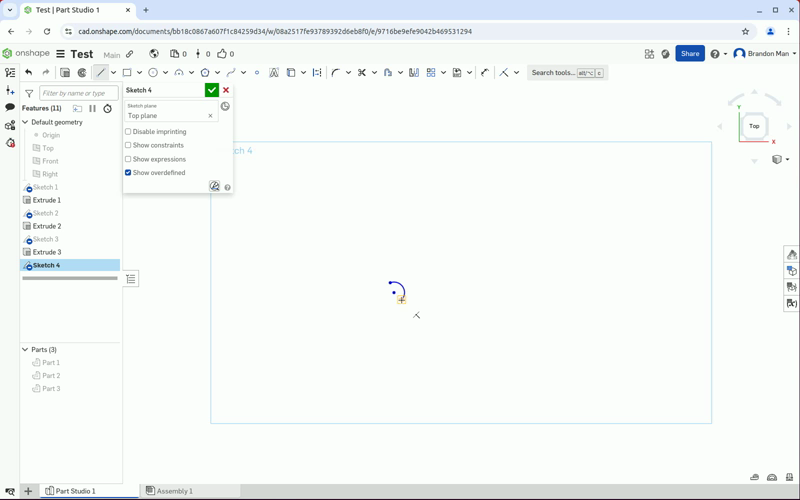
click(401, 299)
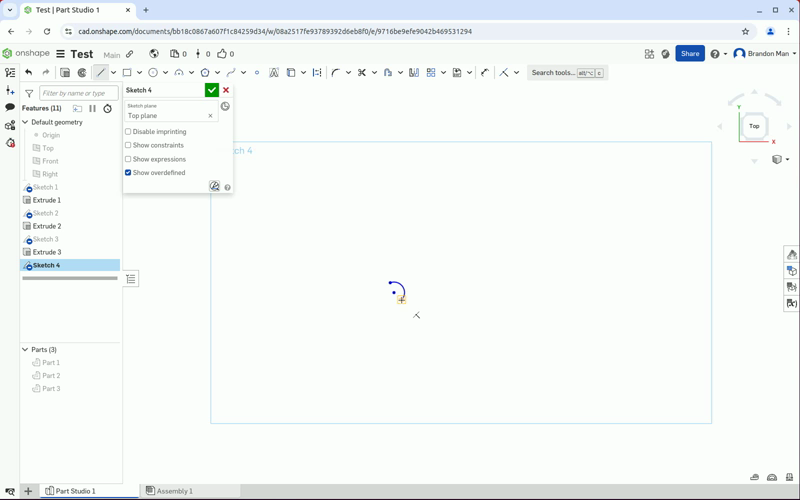
key_down(shift)
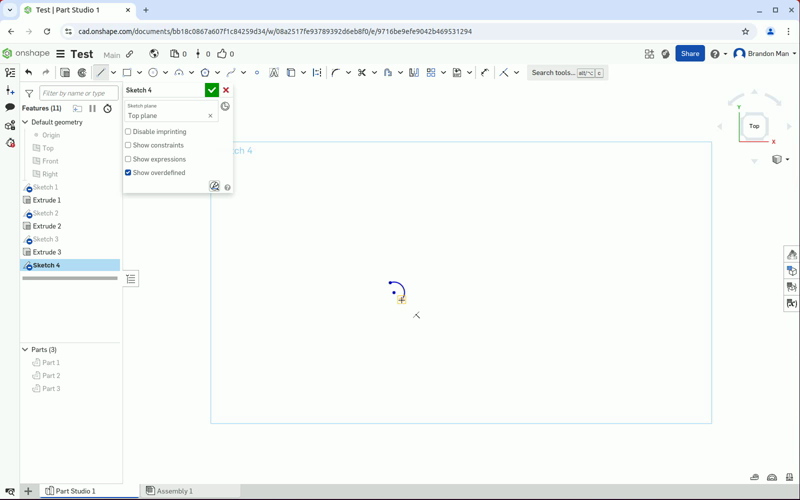
mouse_move(431, 299)
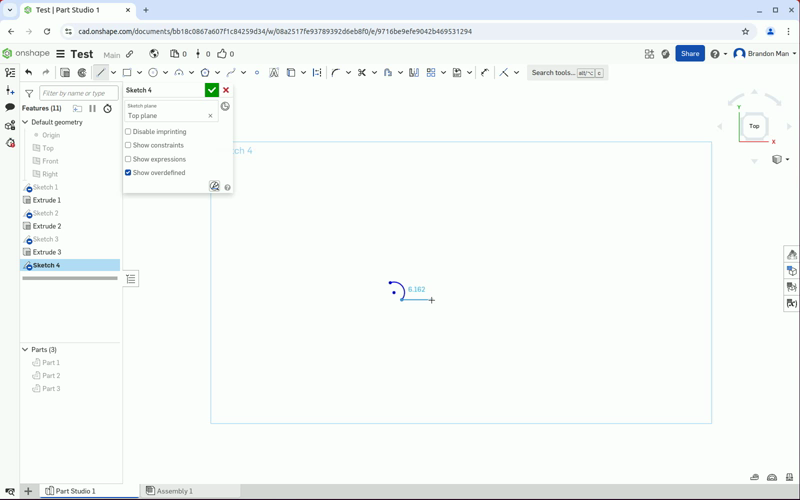
mouse_move(407, 294)
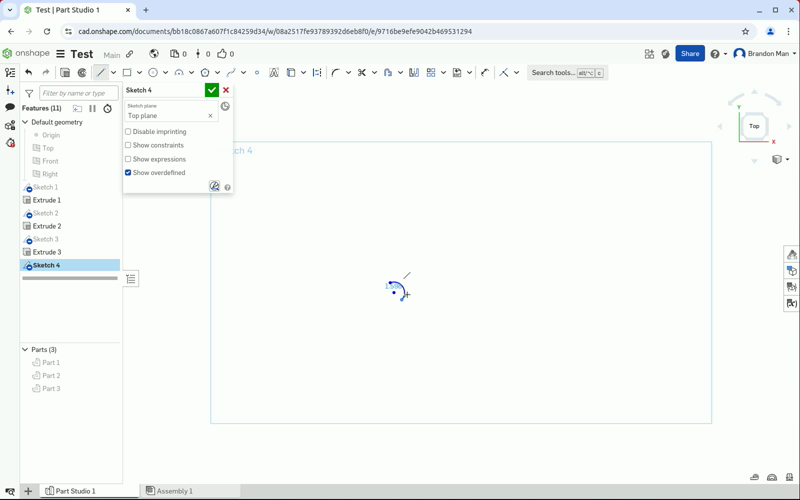
click(407, 294)
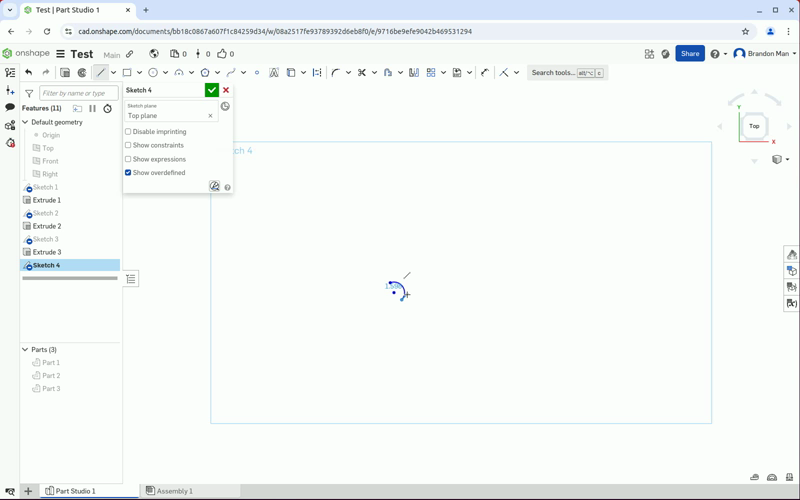
key_up(shift)
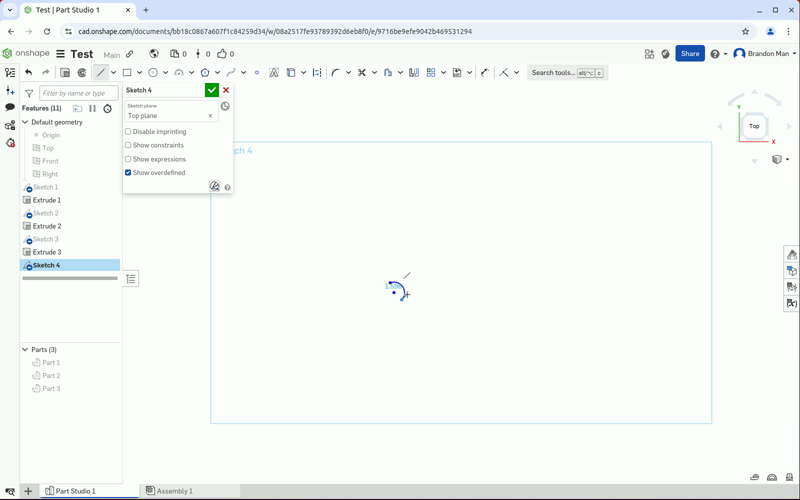
key_down(shift)
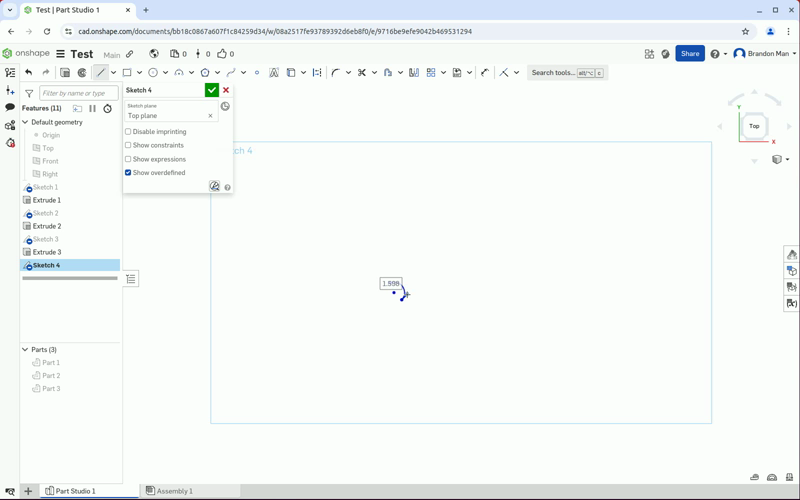
mouse_move(487, 267)
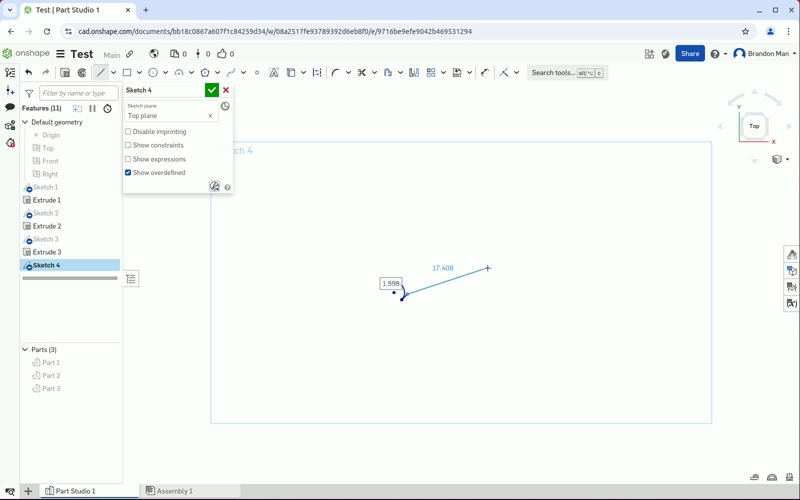
click(487, 267)
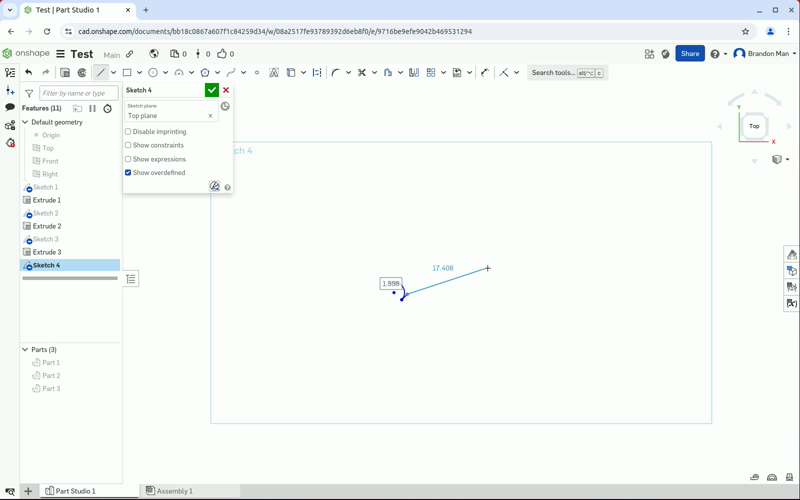
key_up(shift)
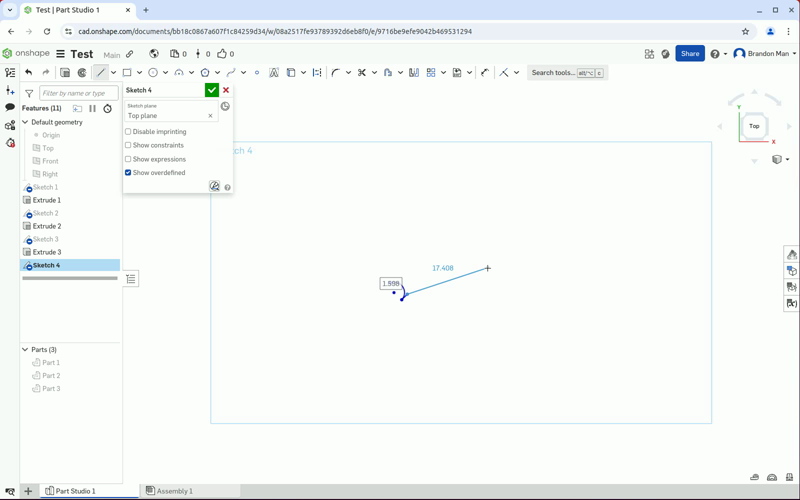
key_down(shift)
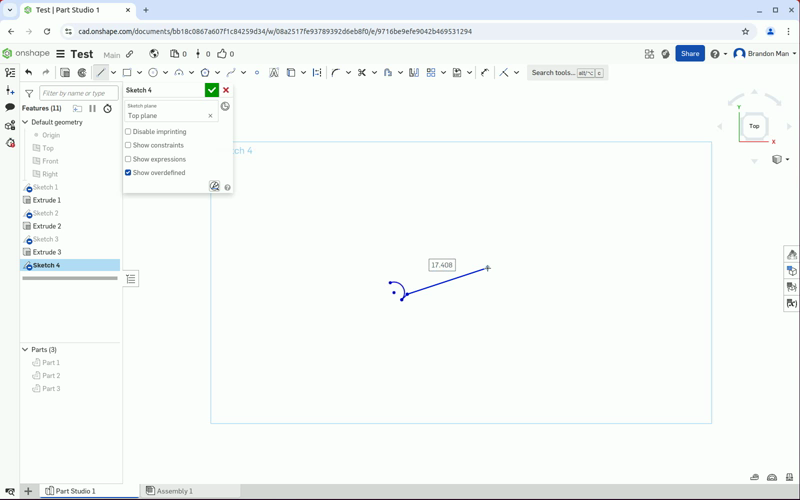
mouse_move(517, 267)
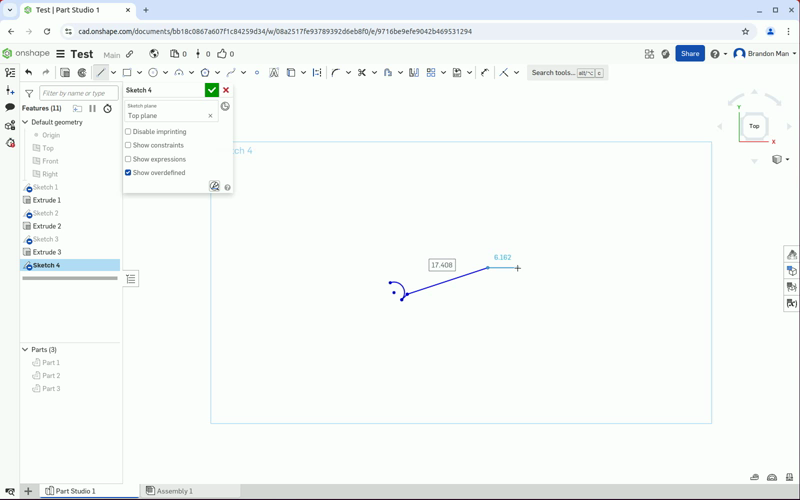
mouse_move(543, 267)
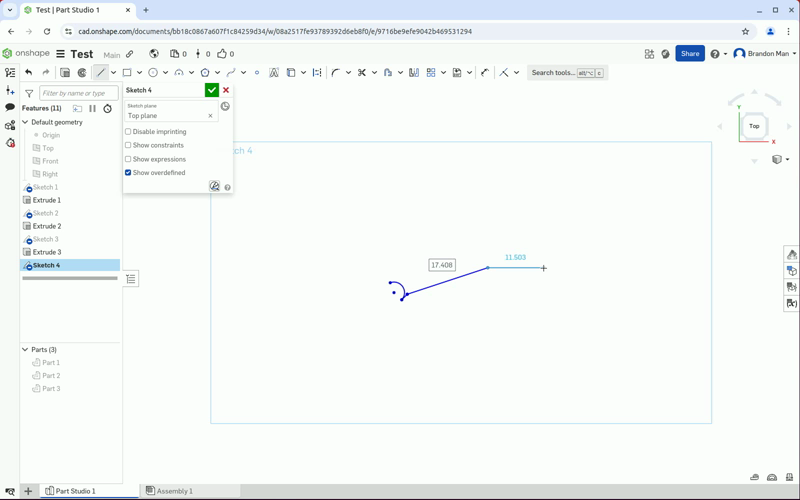
click(543, 267)
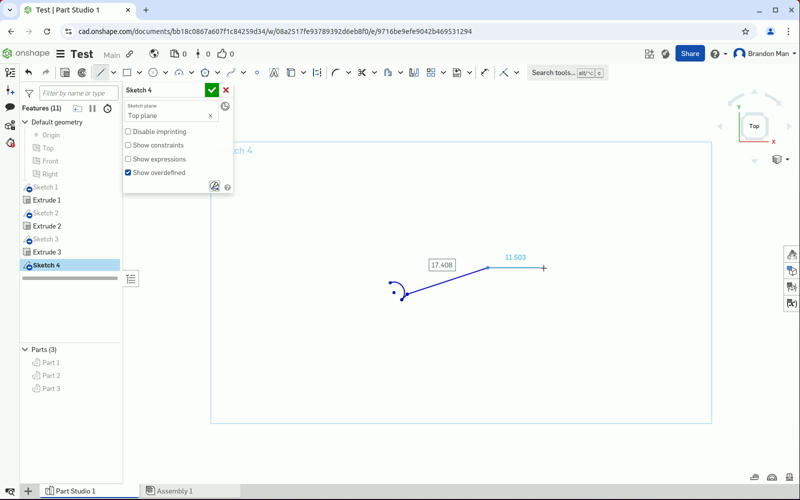
key_up(shift)
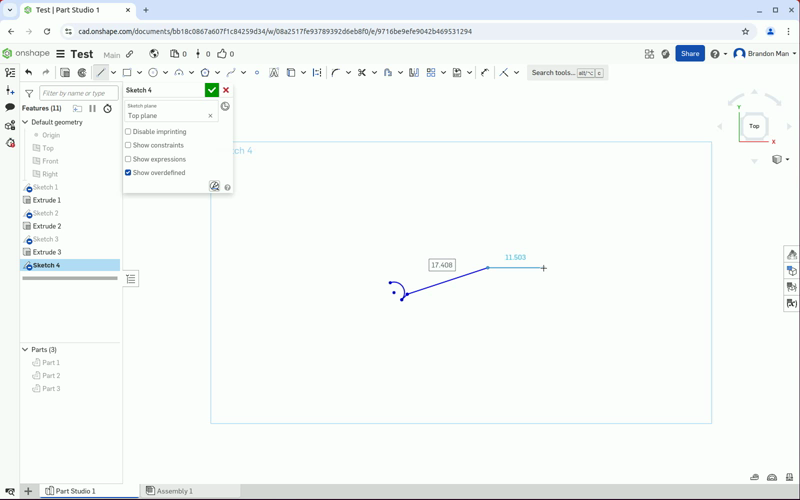
key_down(shift)
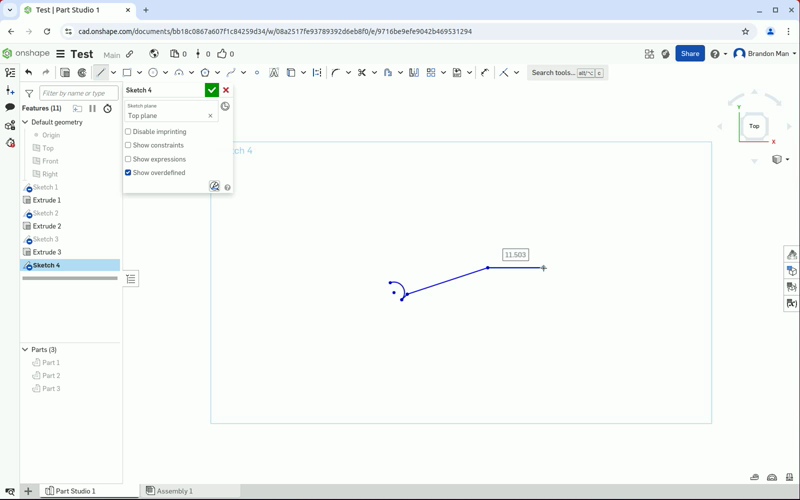
mouse_move(573, 267)
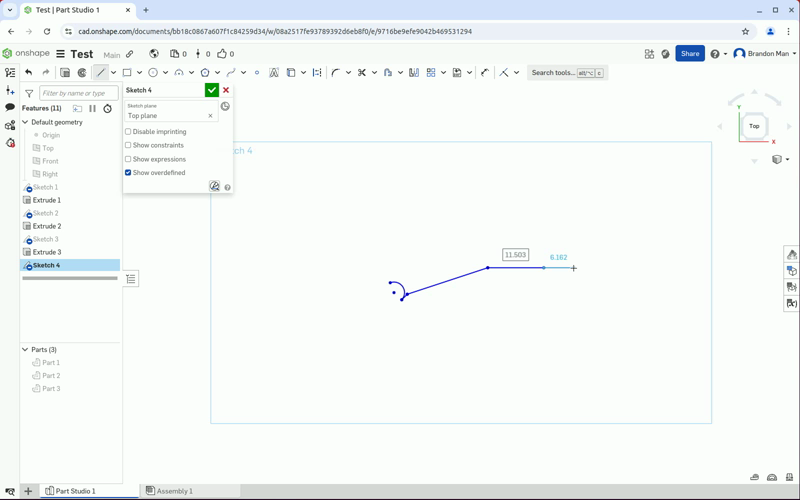
mouse_move(566, 271)
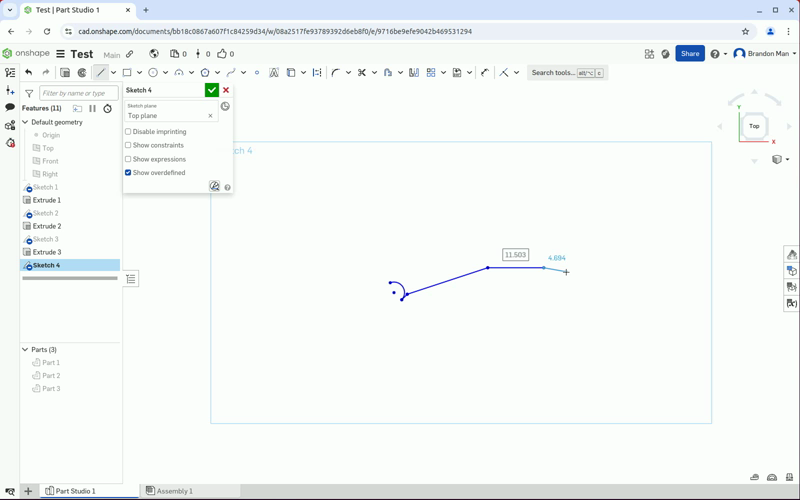
click(566, 271)
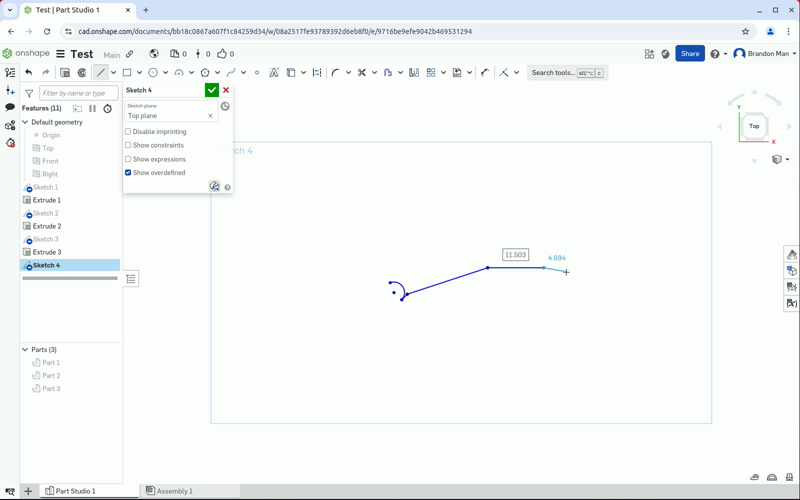
key_up(shift)
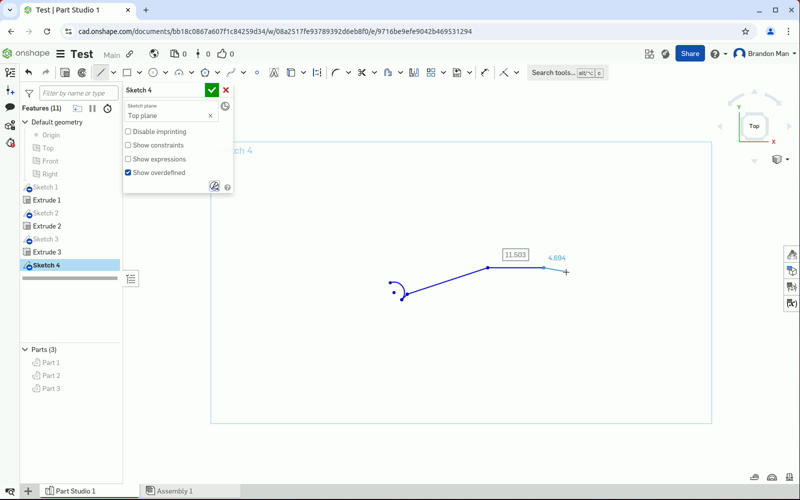
key(esc)
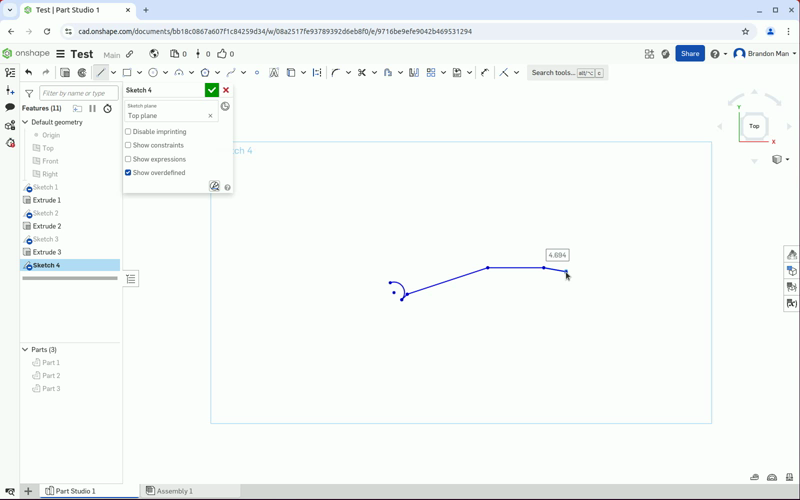
key(a)
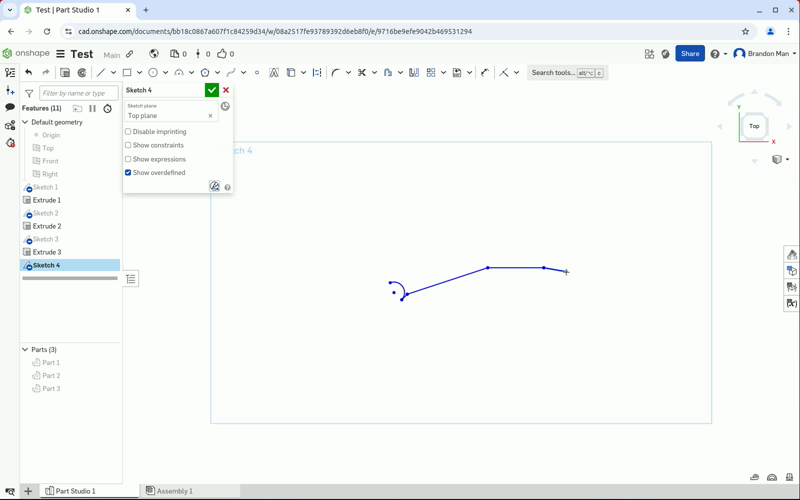
mouse_move(566, 271)
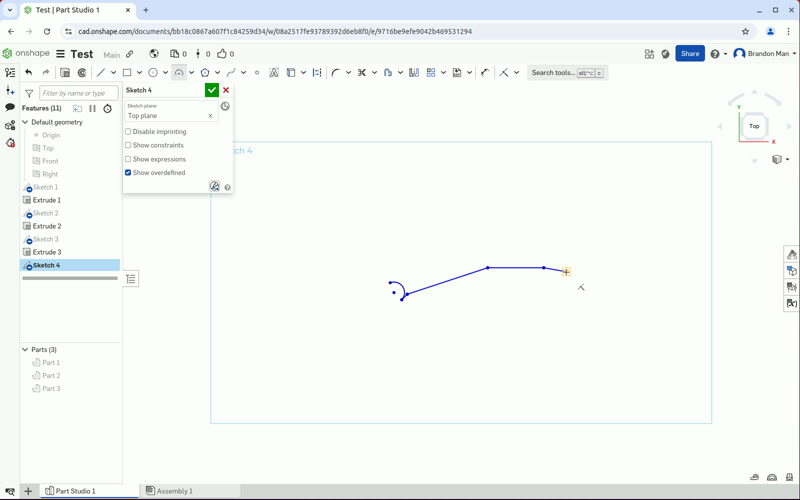
click(566, 271)
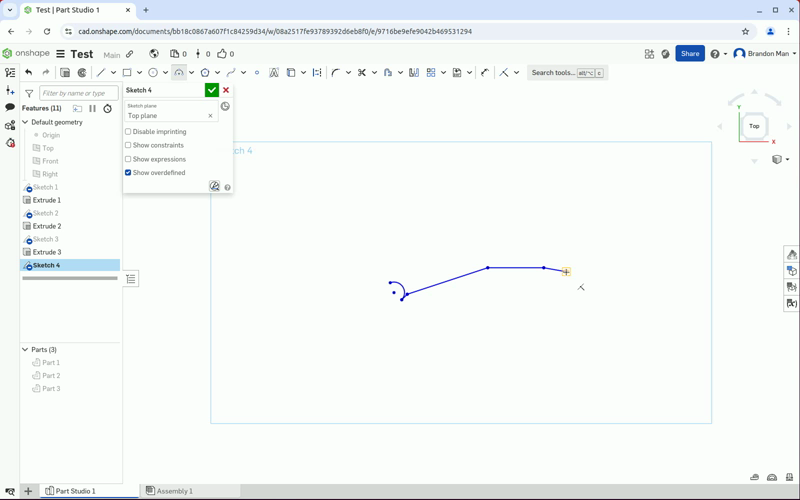
key_down(shift)
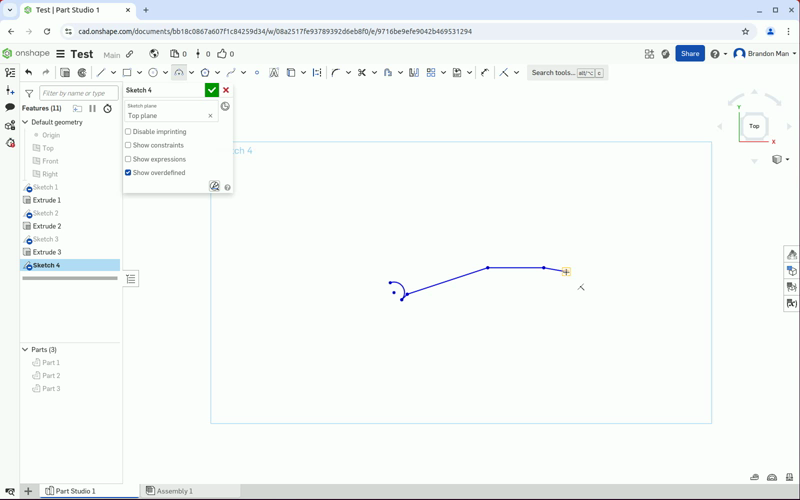
mouse_move(567, 258)
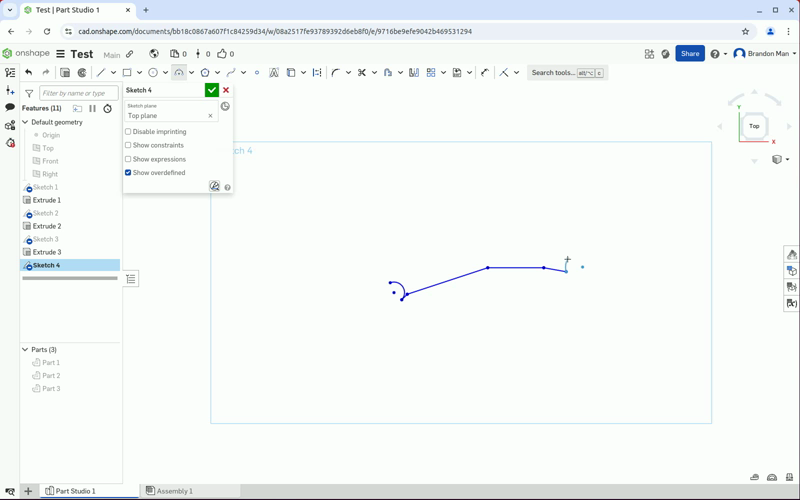
click(567, 258)
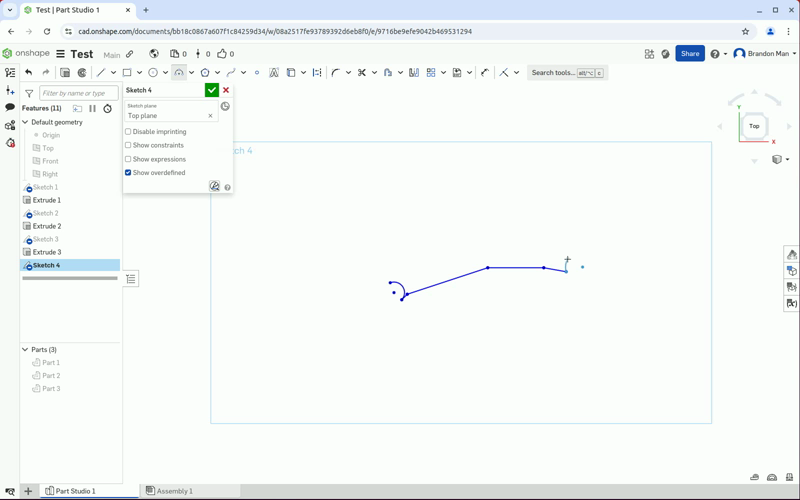
mouse_move(560, 264)
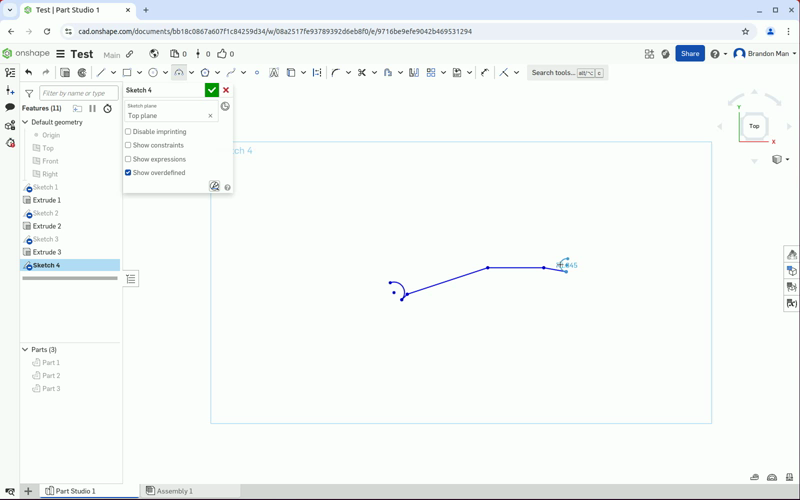
click(560, 264)
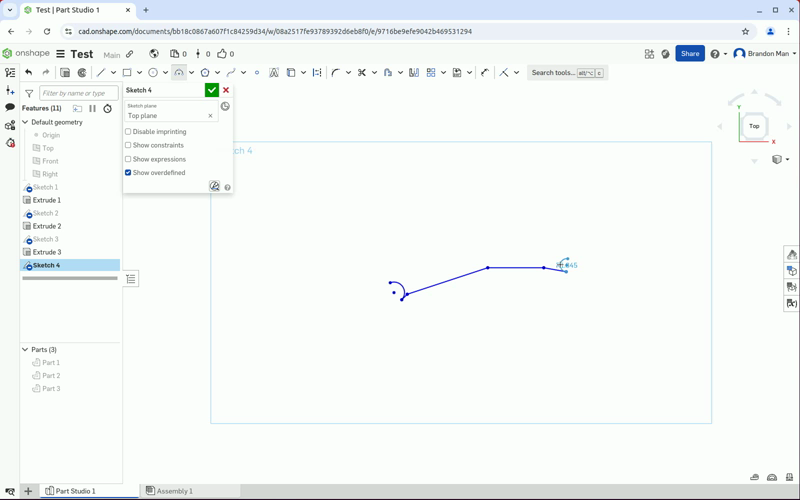
key_up(shift)
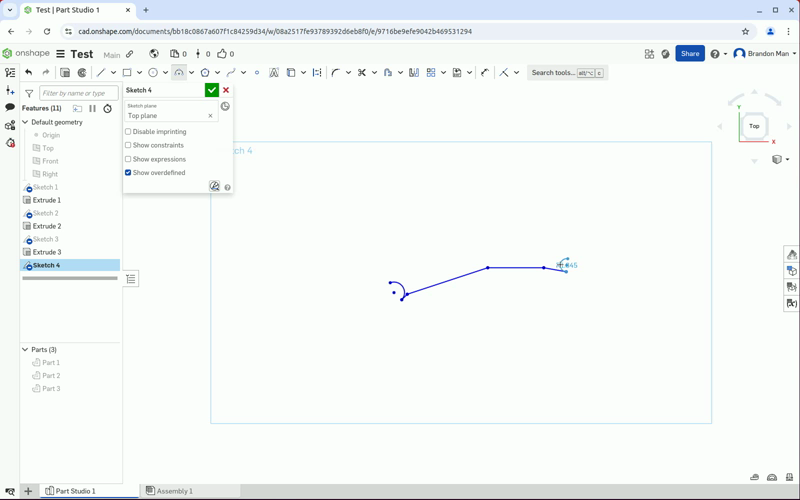
key(esc)
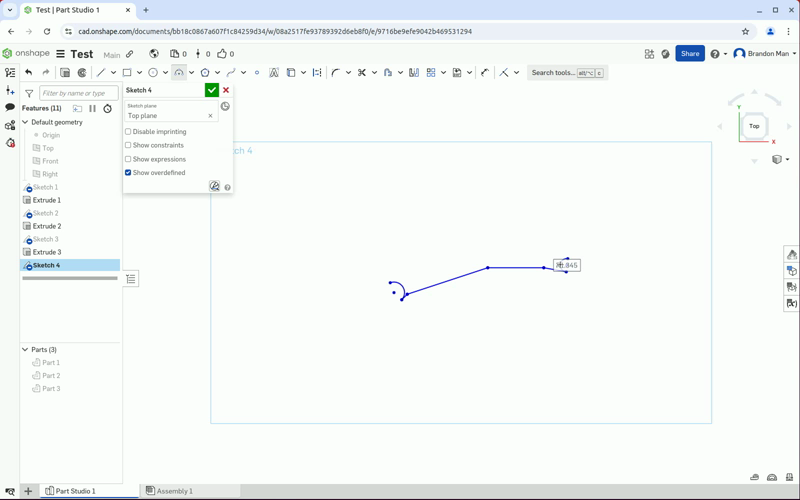
key(l)
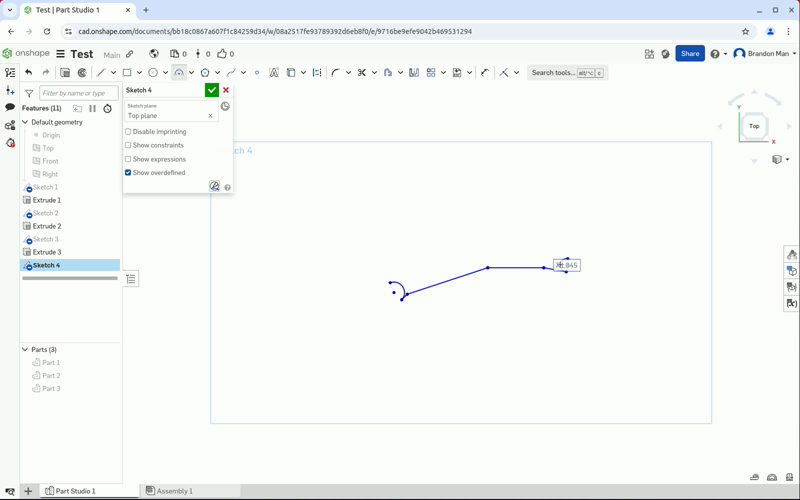
mouse_move(567, 258)
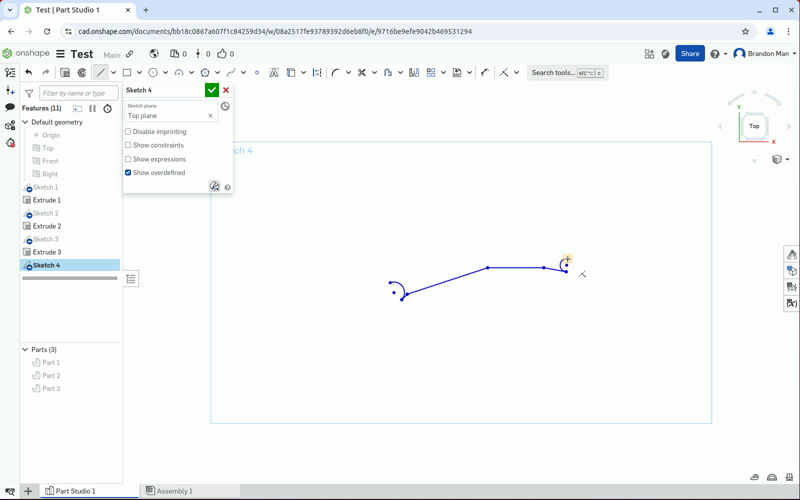
click(567, 258)
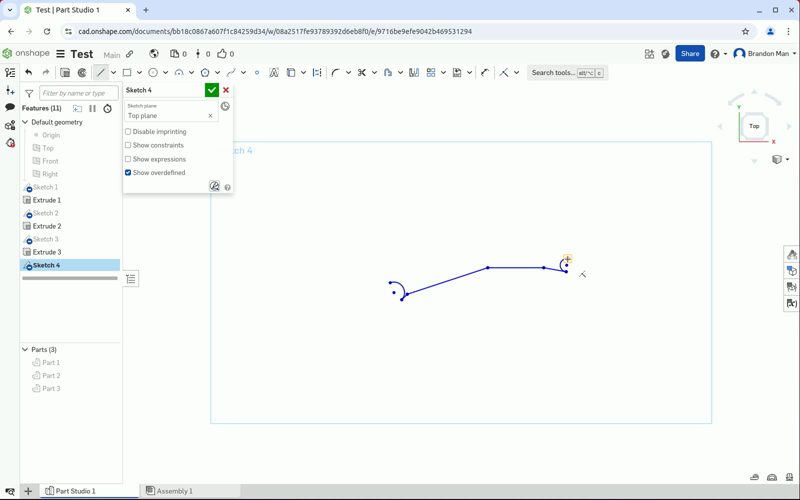
key_down(shift)
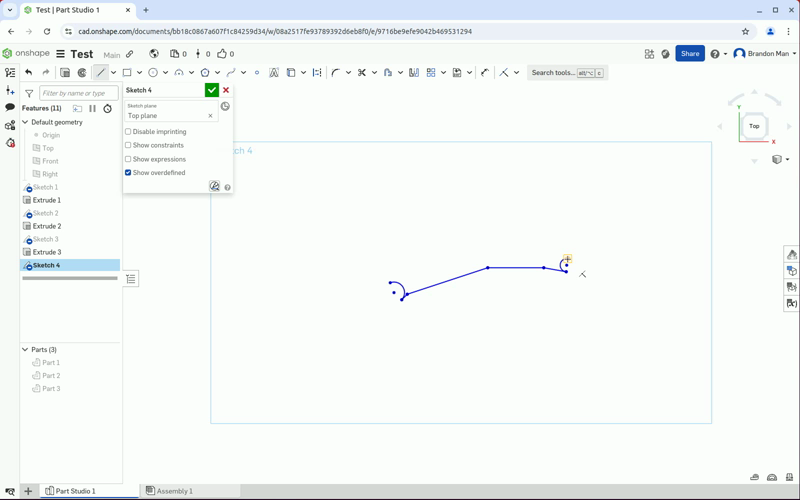
mouse_move(498, 247)
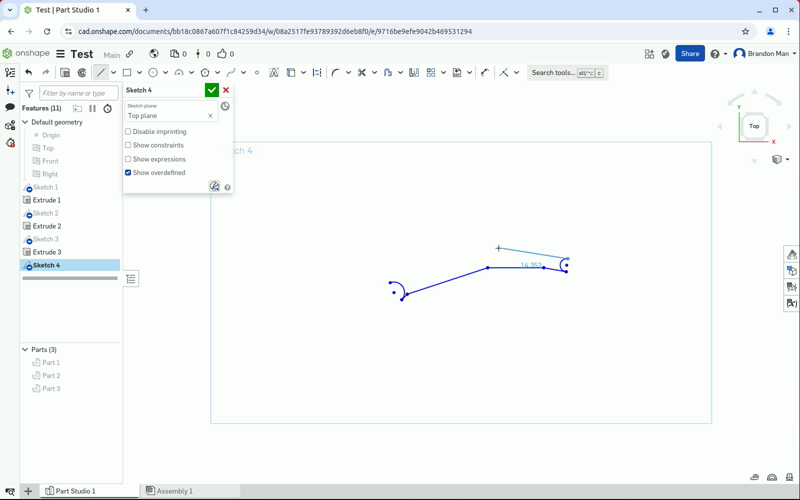
click(498, 247)
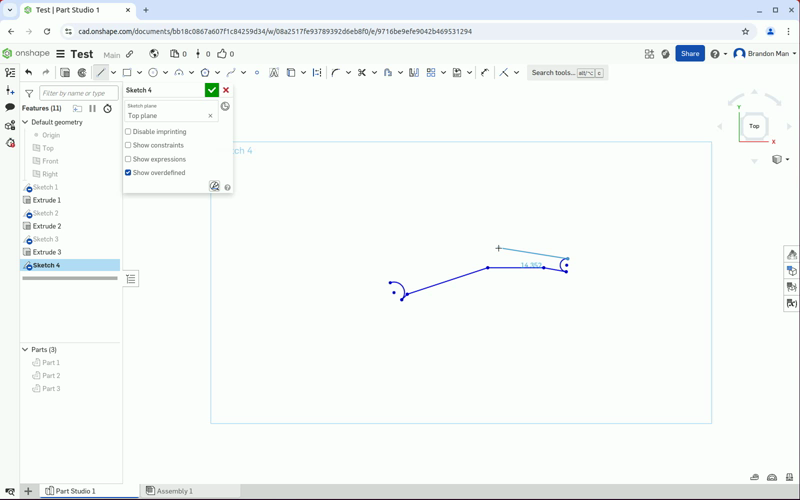
key_up(shift)
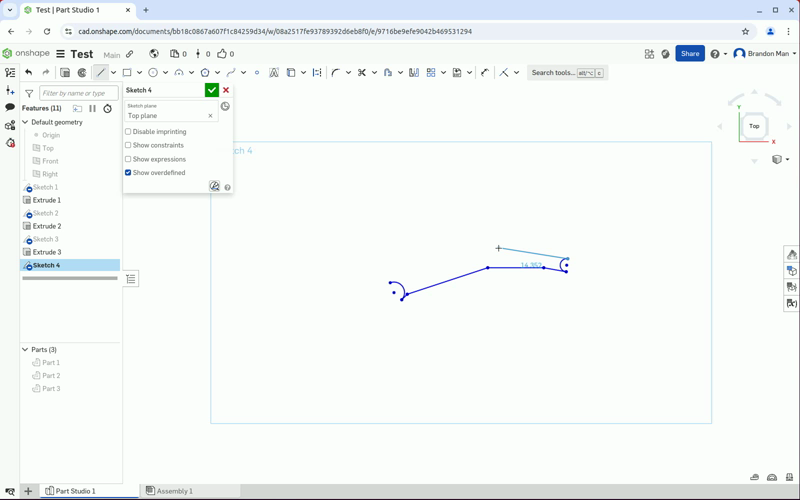
key_down(shift)
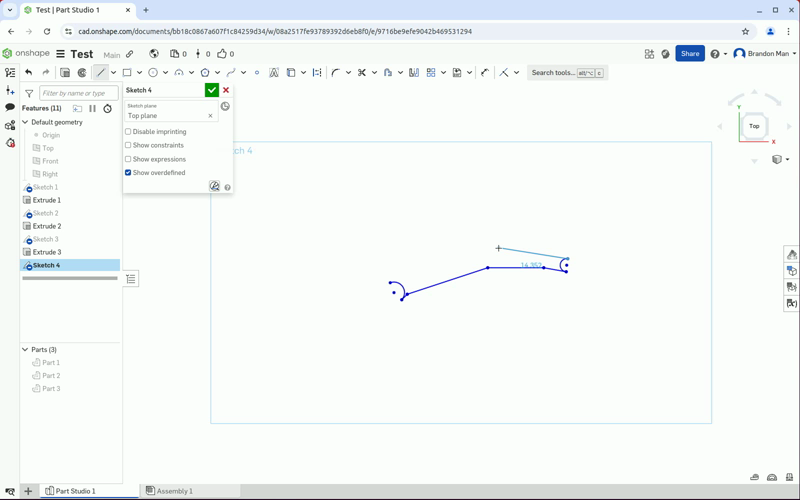
mouse_move(528, 247)
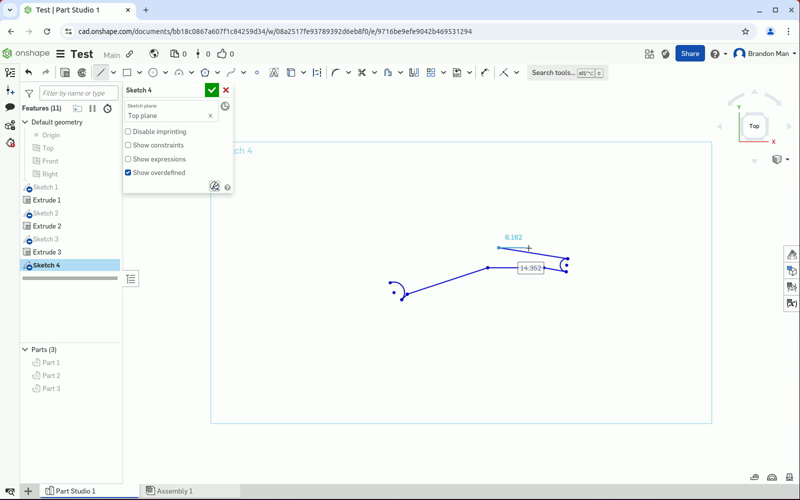
mouse_move(440, 260)
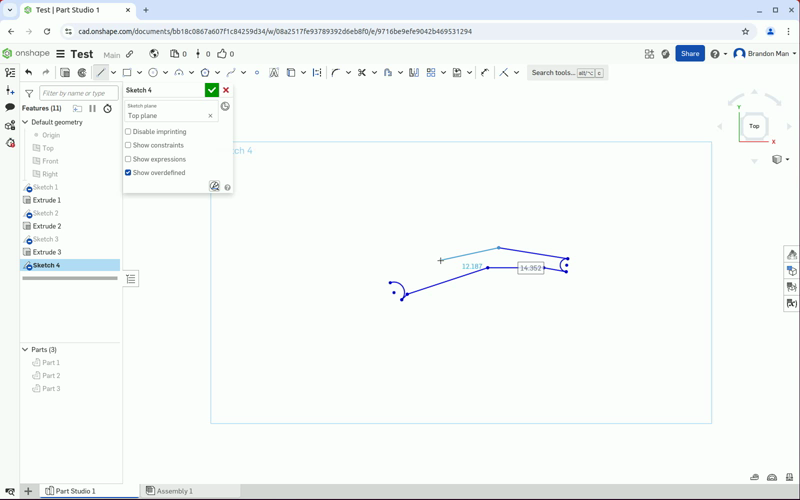
click(440, 260)
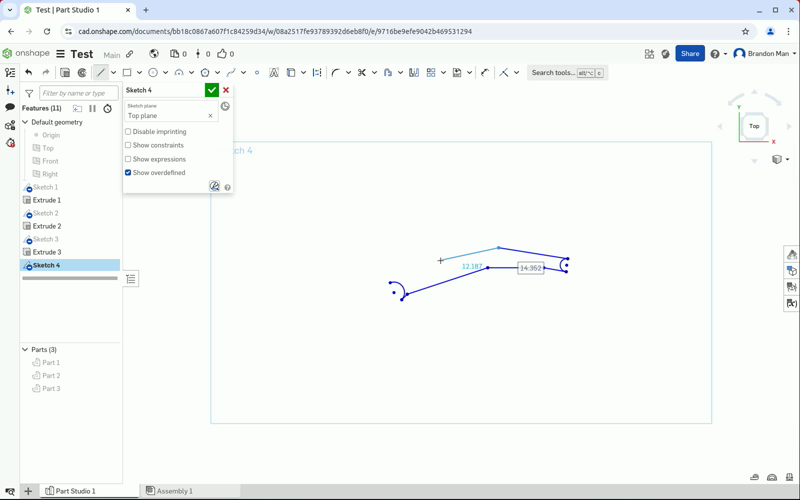
key_up(shift)
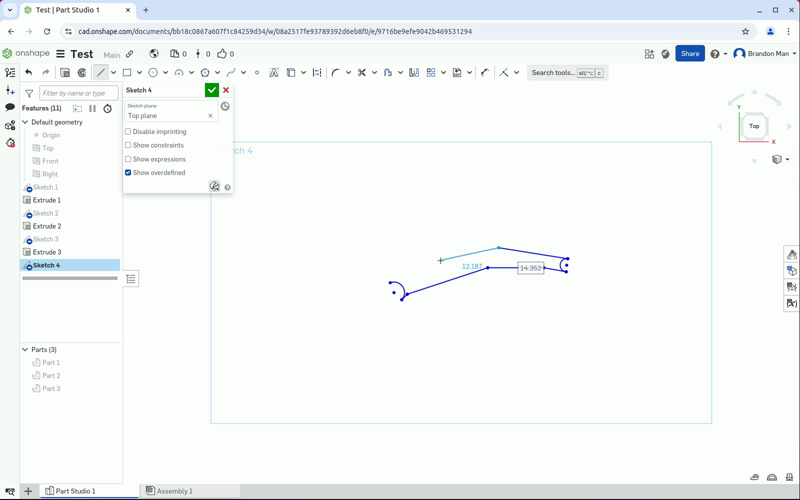
key(esc)
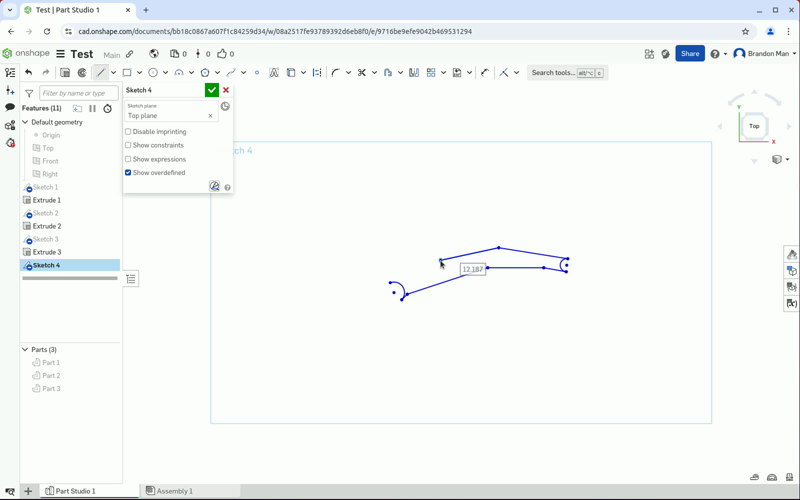
key(a)
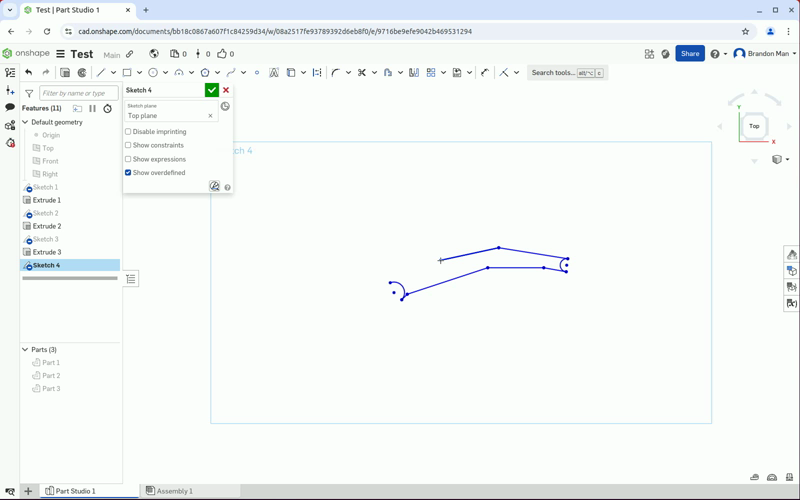
mouse_move(440, 260)
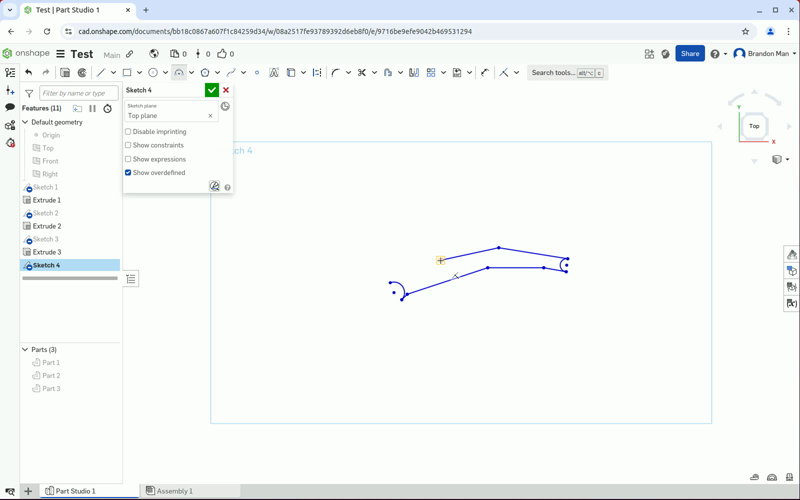
click(440, 260)
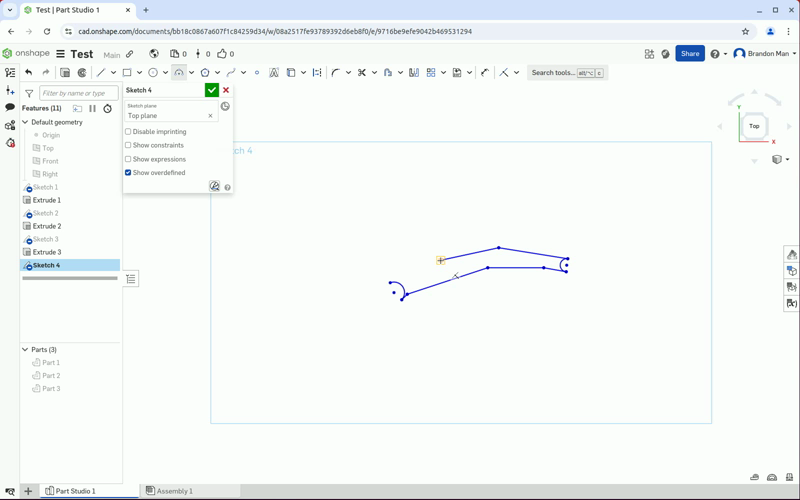
key_down(shift)
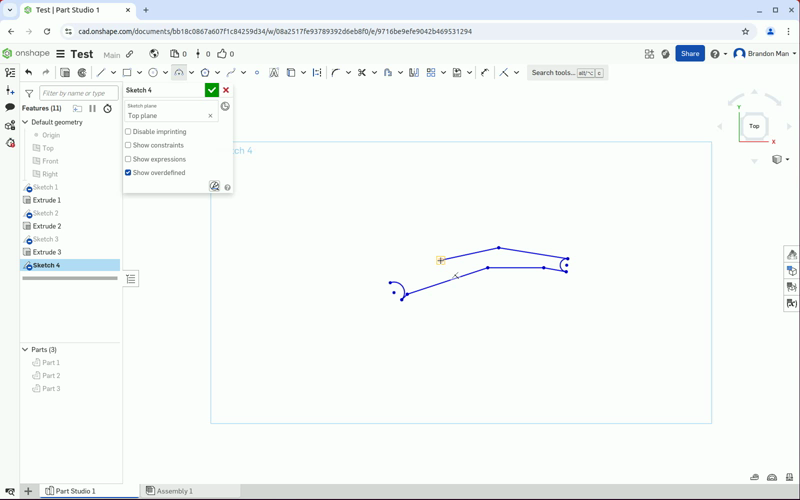
mouse_move(438, 262)
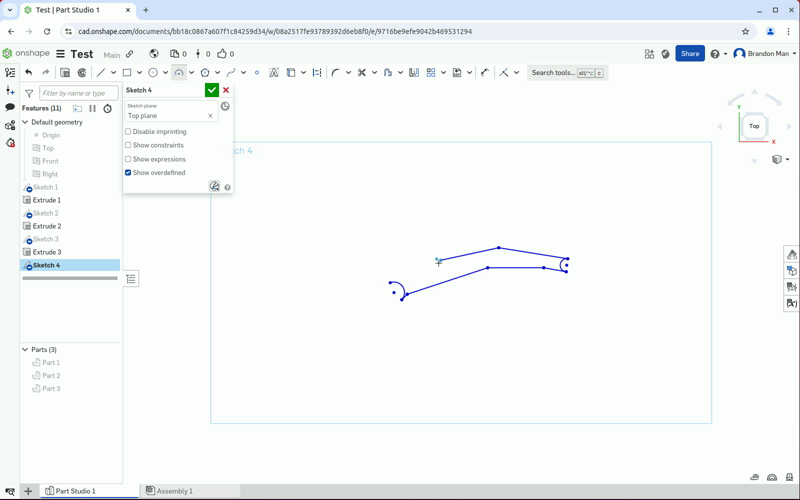
scroll(6)
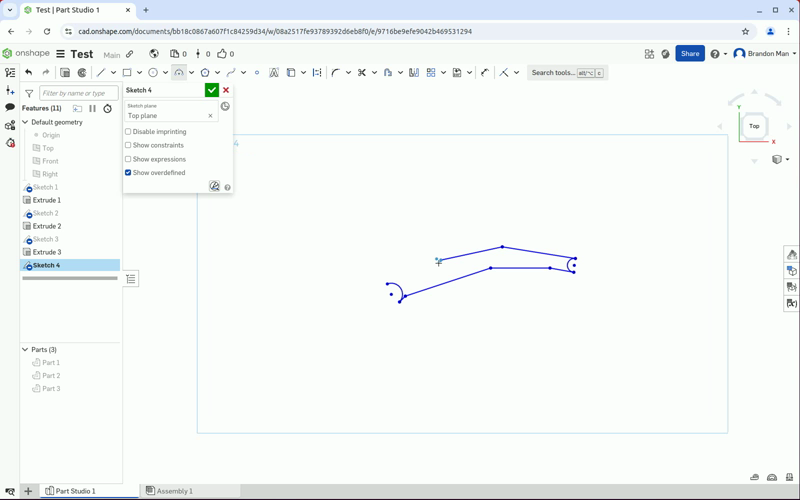
scroll(6)
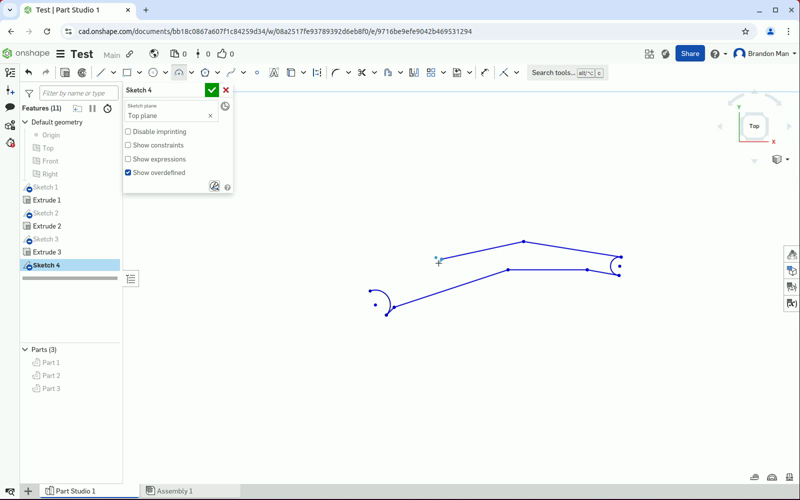
scroll(6)
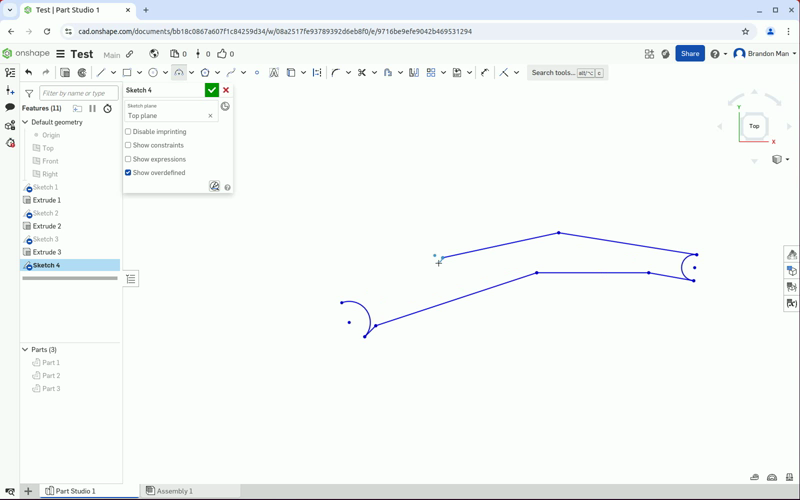
scroll(6)
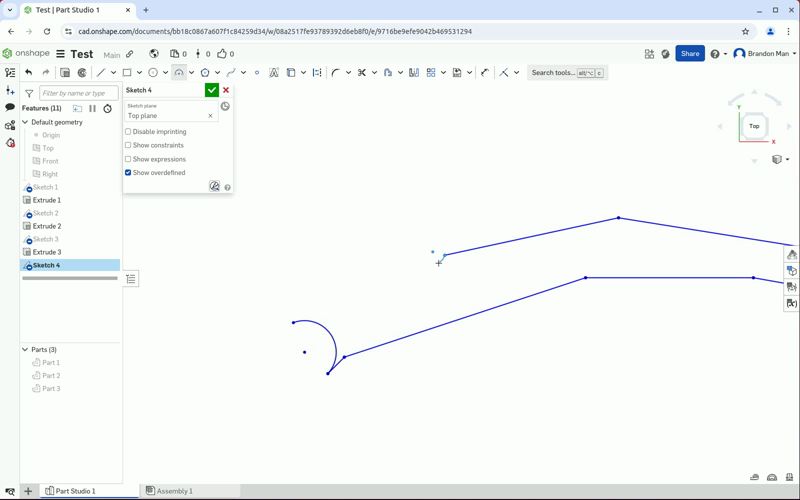
scroll(6)
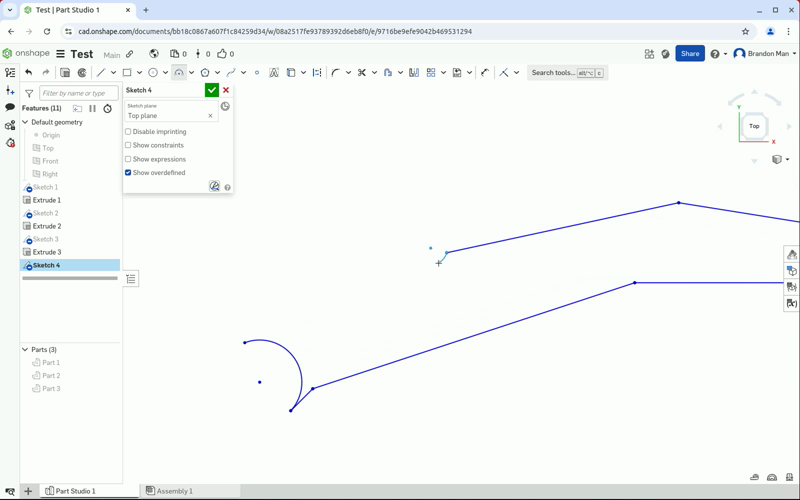
scroll(6)
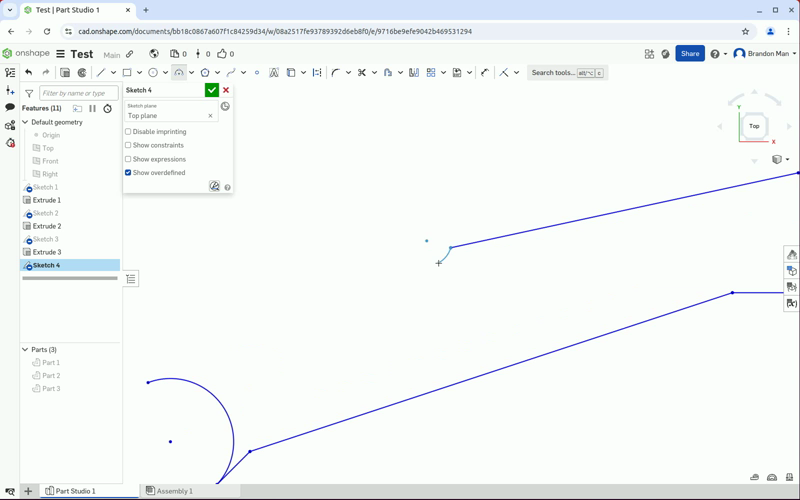
scroll(6)
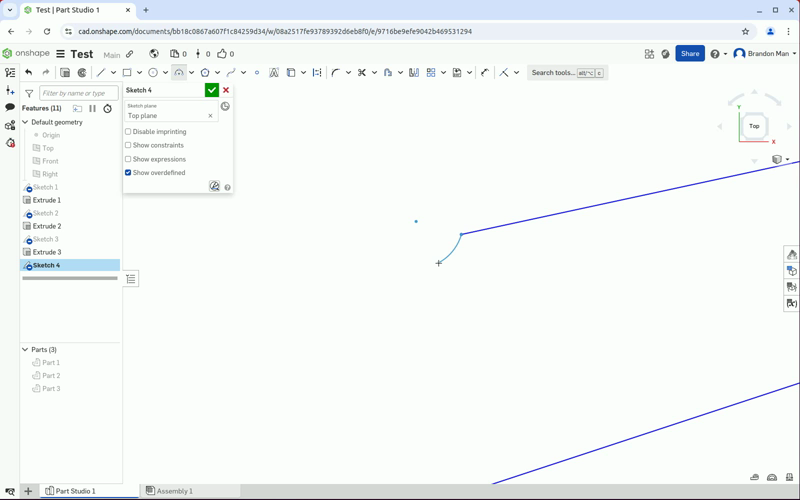
click(438, 262)
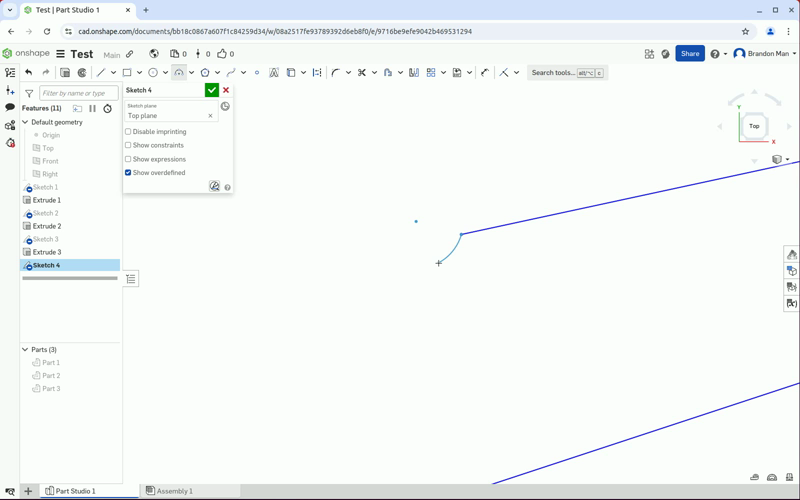
scroll(-6)
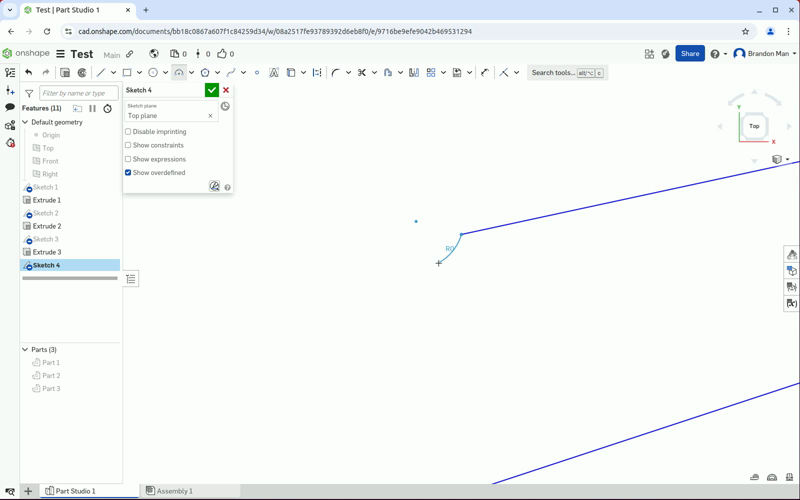
scroll(-6)
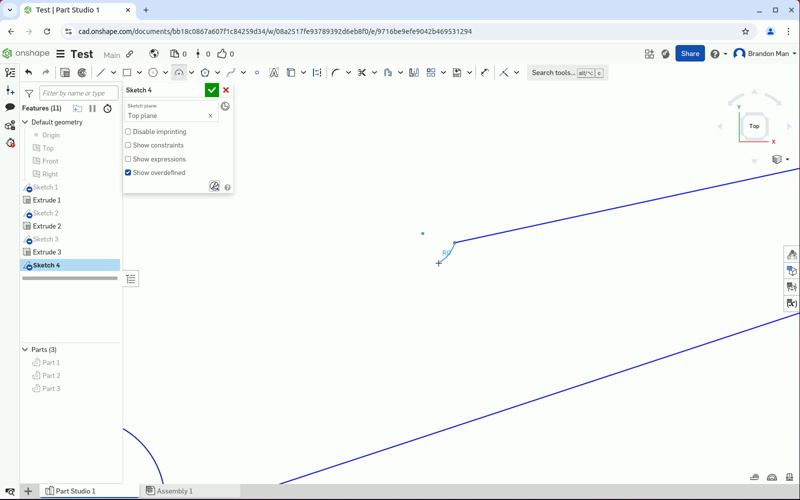
scroll(-6)
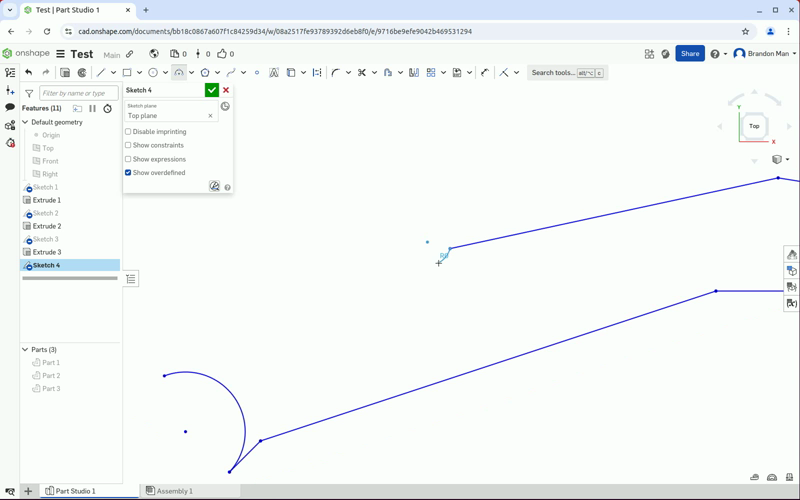
scroll(-6)
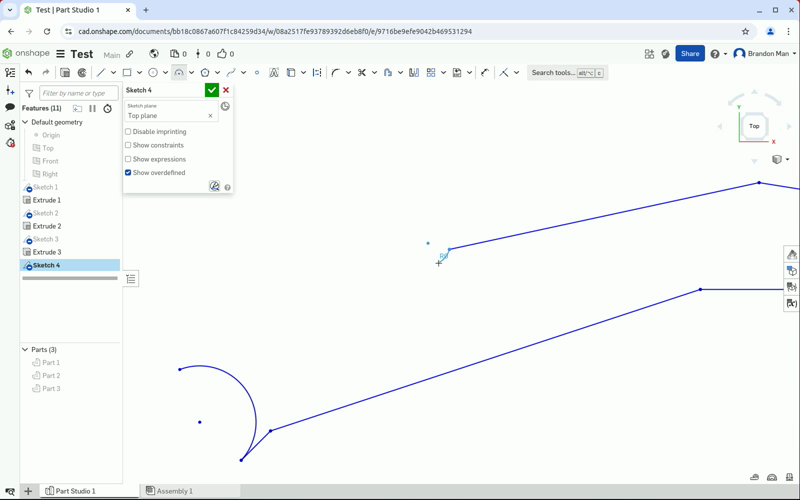
scroll(-6)
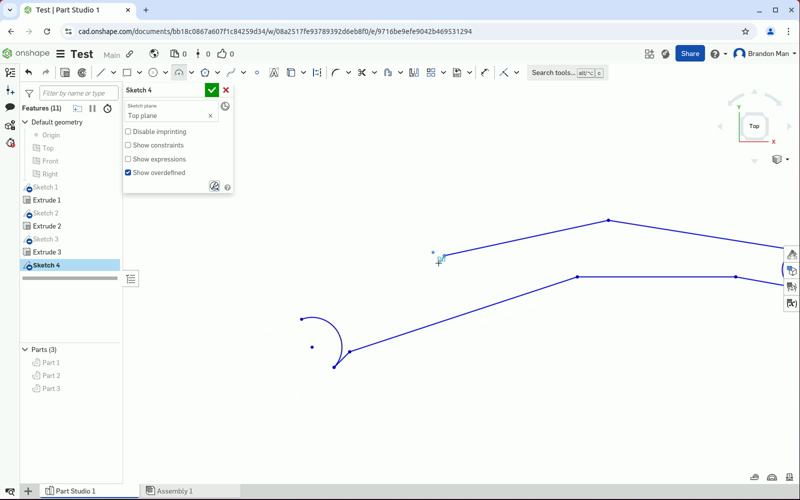
scroll(-6)
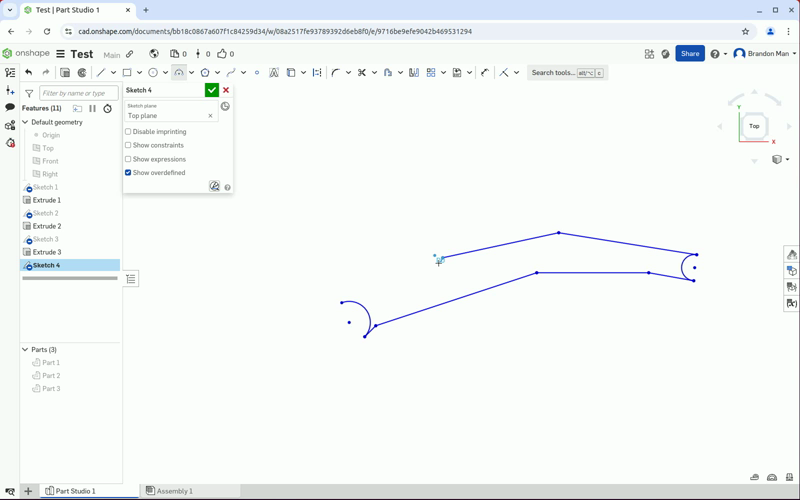
scroll(-6)
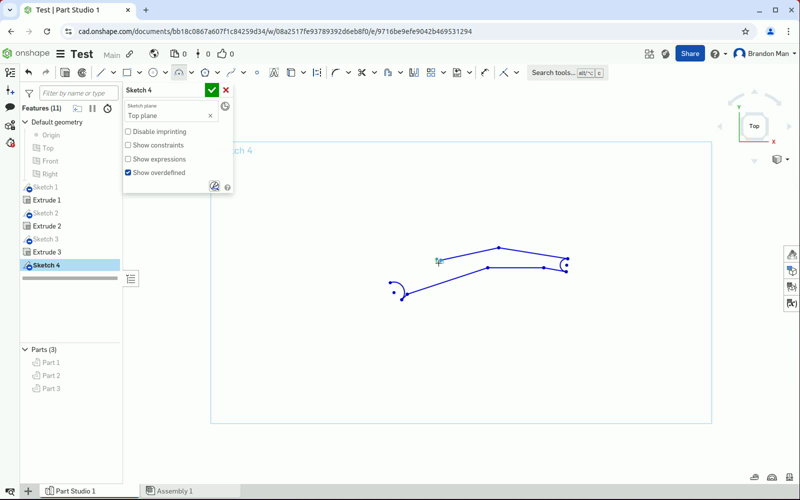
mouse_move(461, 283)
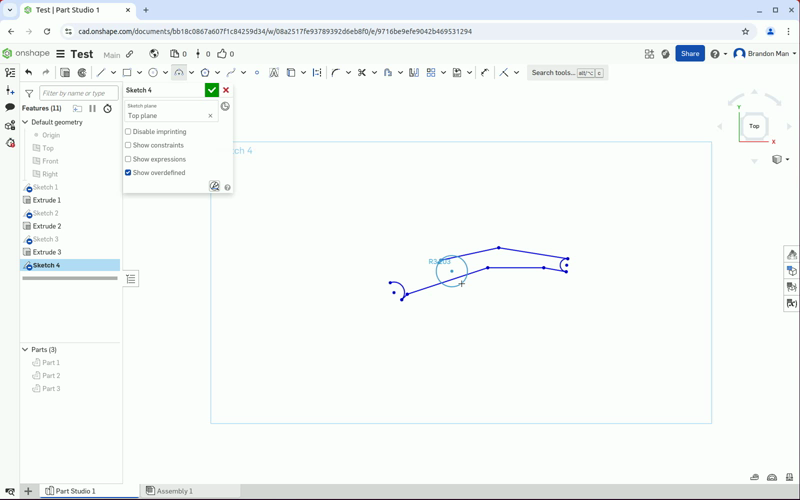
scroll(6)
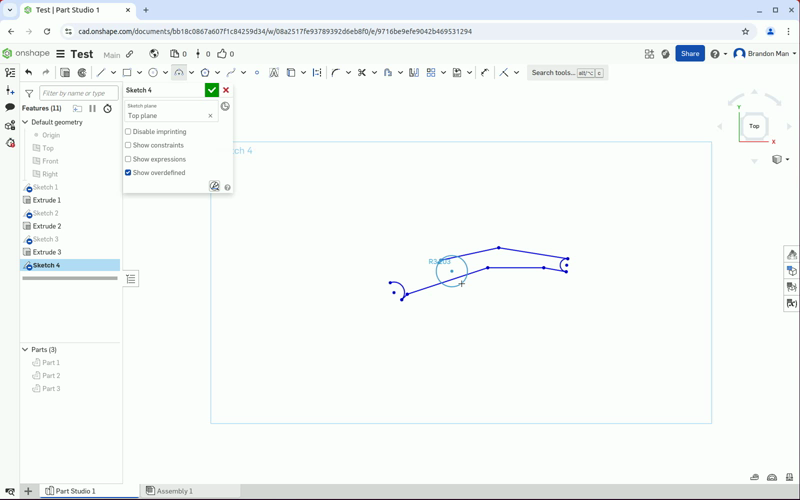
scroll(6)
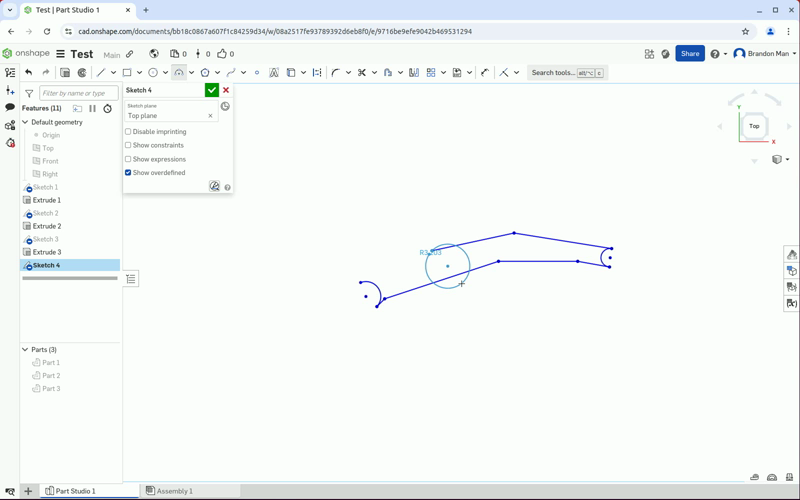
scroll(6)
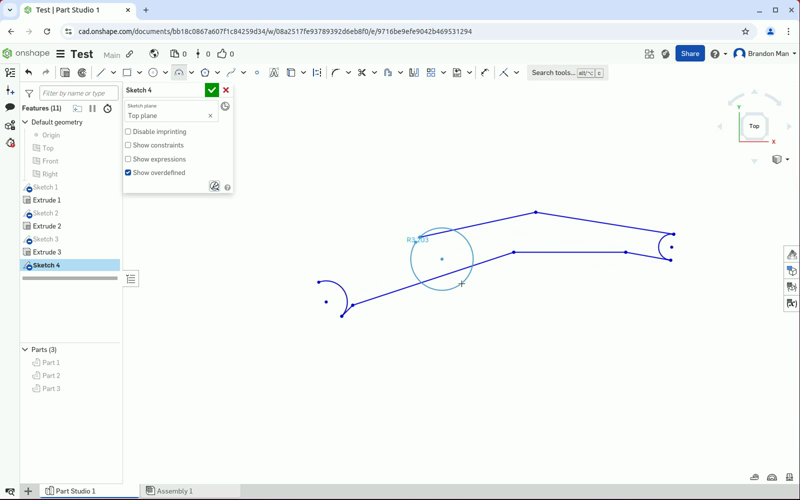
scroll(6)
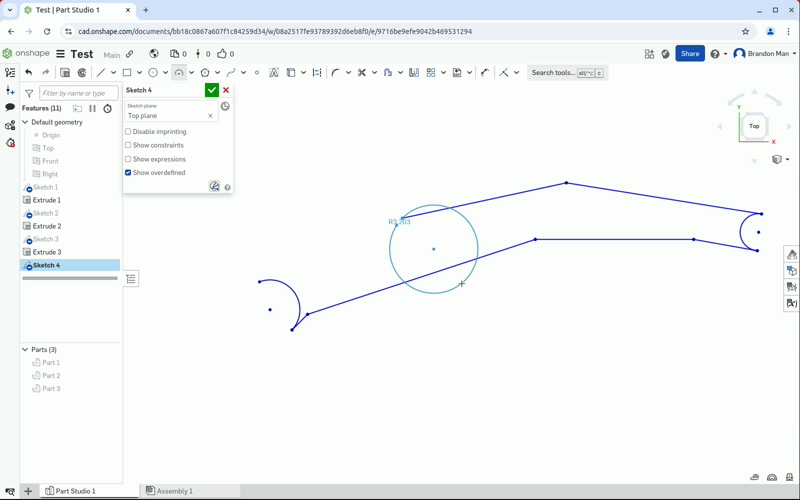
scroll(6)
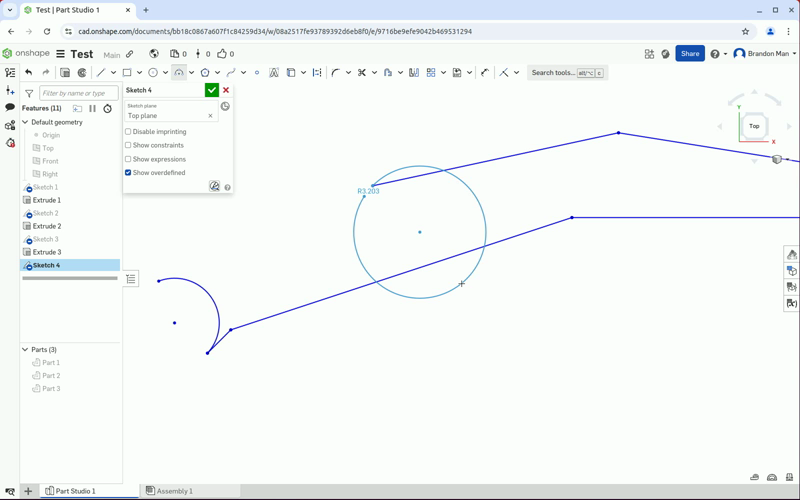
scroll(6)
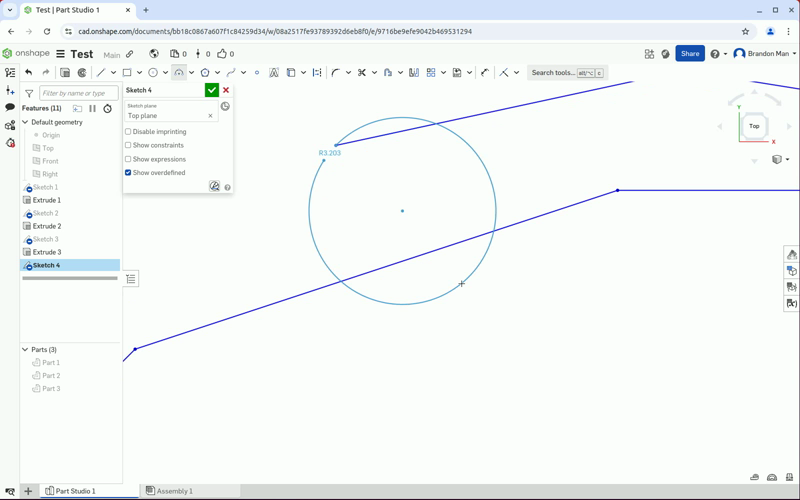
scroll(6)
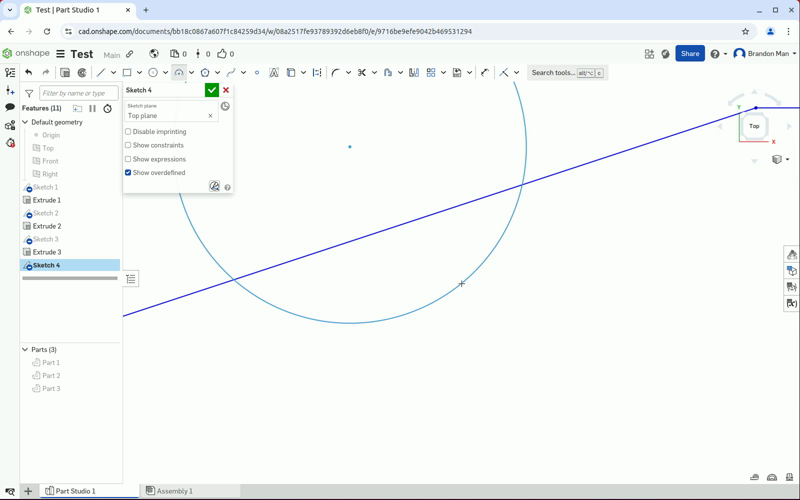
click(461, 283)
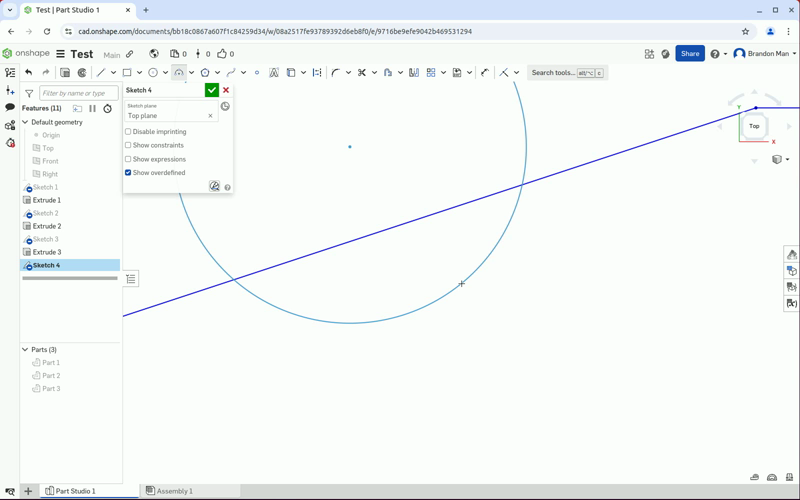
scroll(-6)
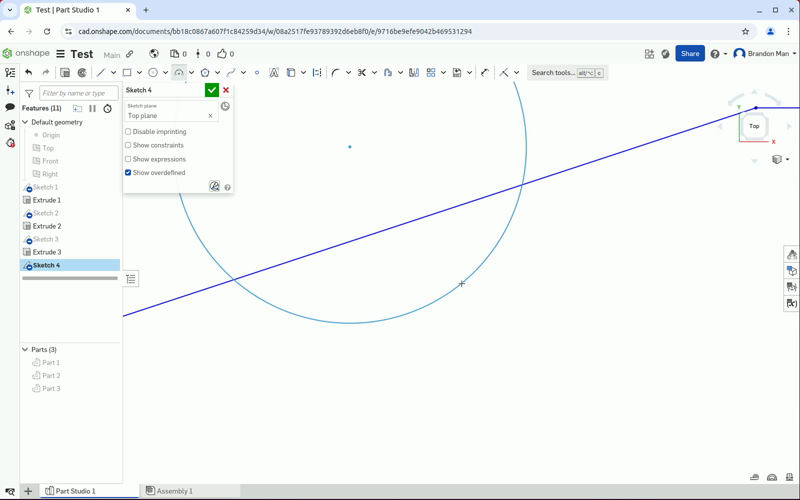
scroll(-6)
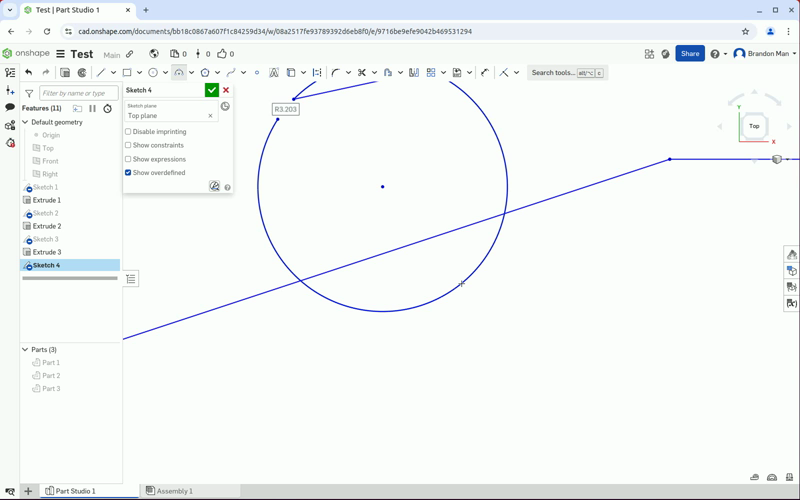
scroll(-6)
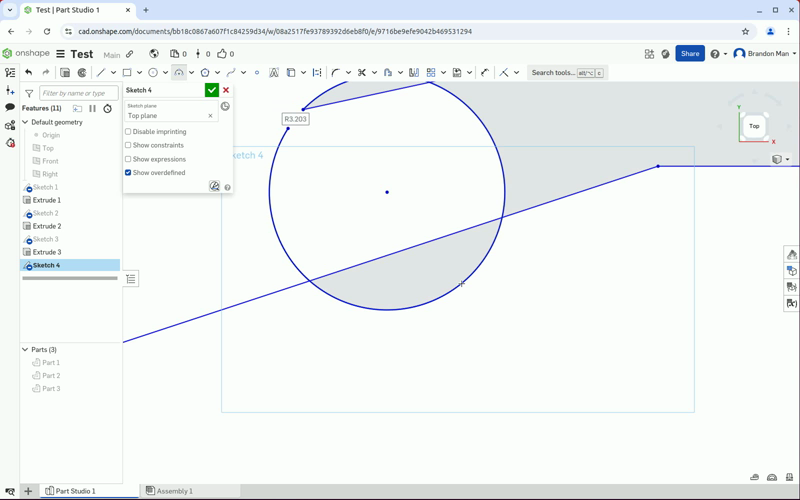
scroll(-6)
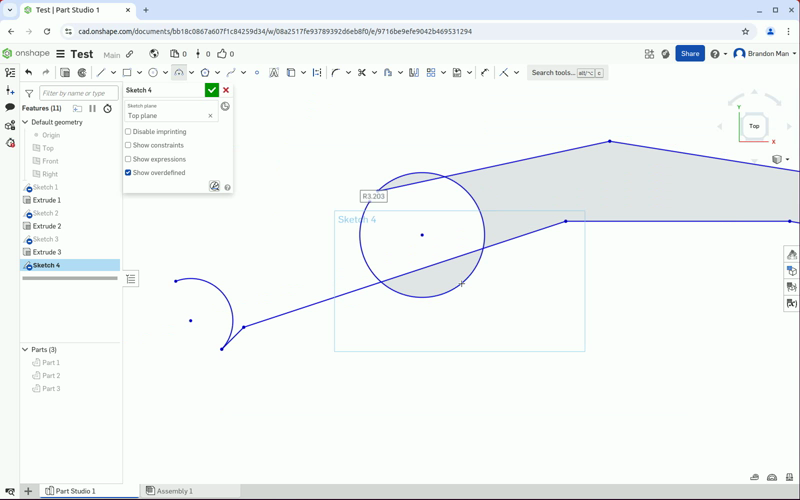
scroll(-6)
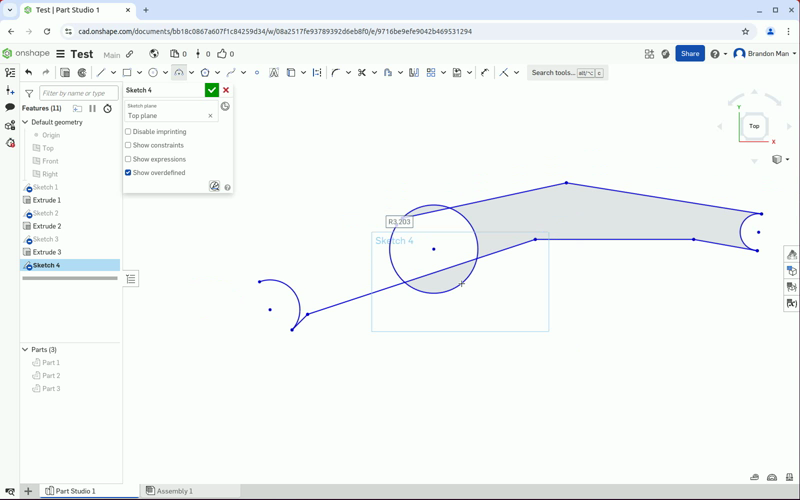
scroll(-6)
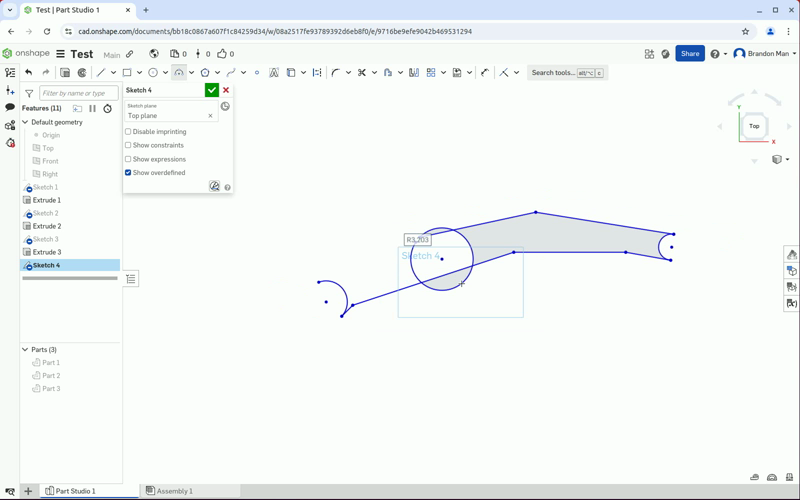
scroll(-6)
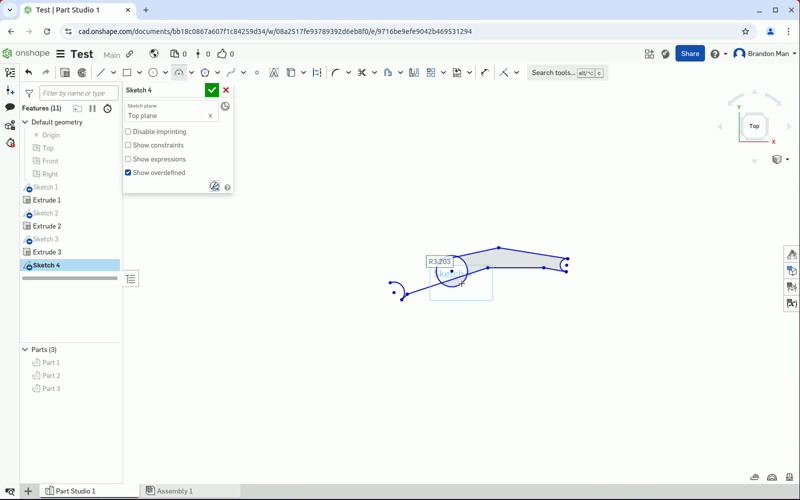
key_up(shift)
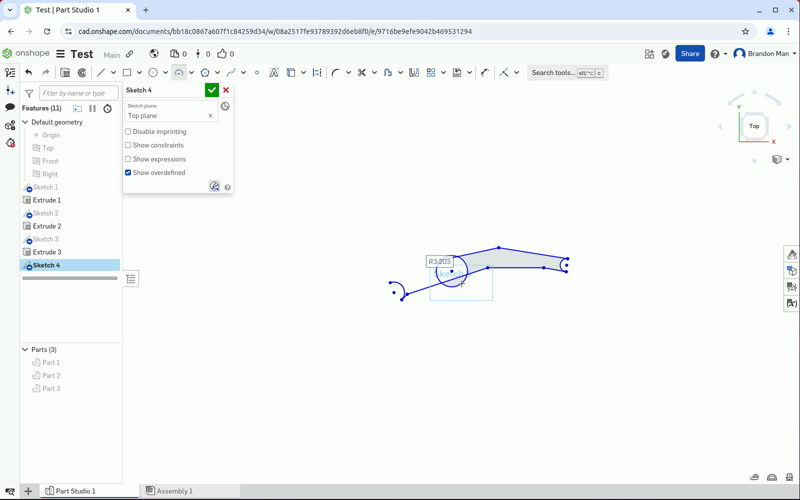
key(esc)
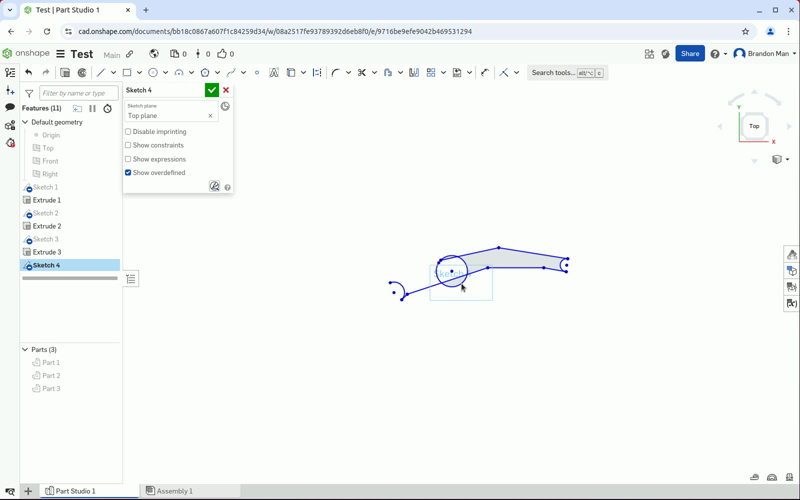
key(l)
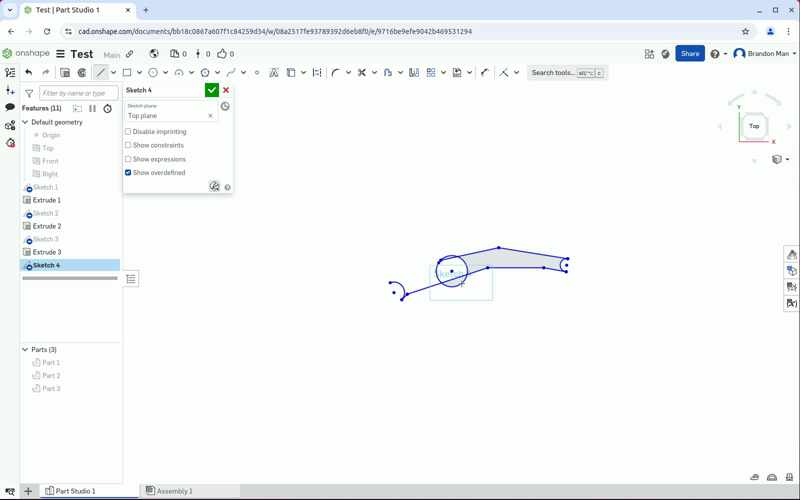
mouse_move(438, 262)
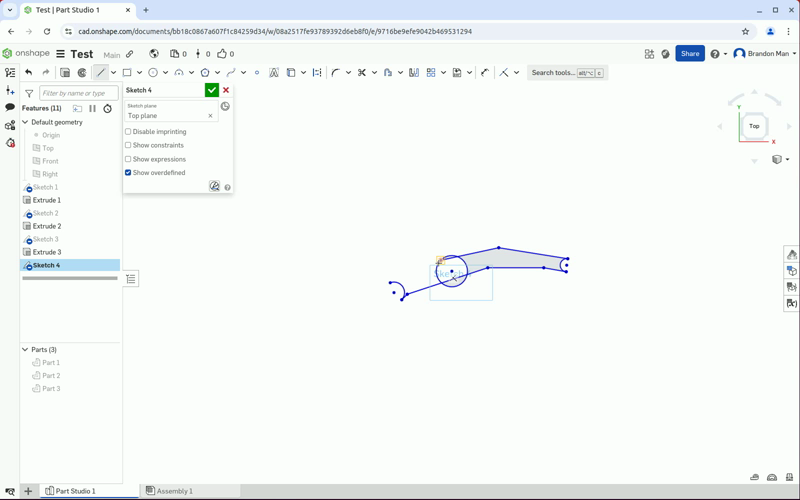
scroll(6)
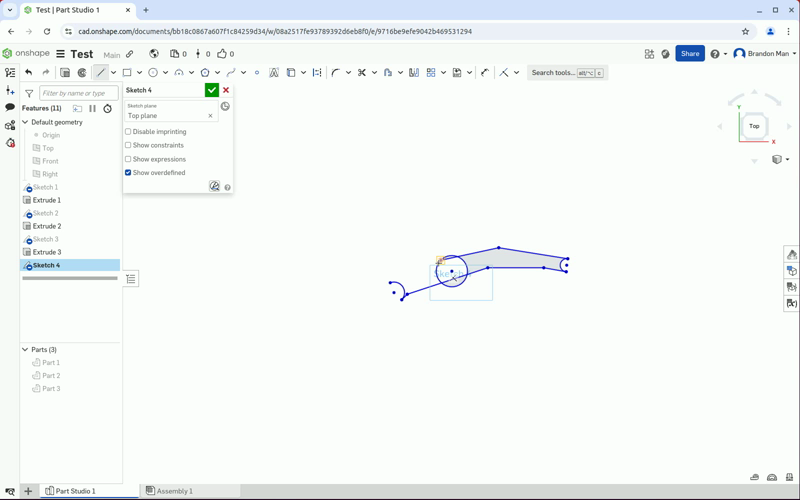
scroll(6)
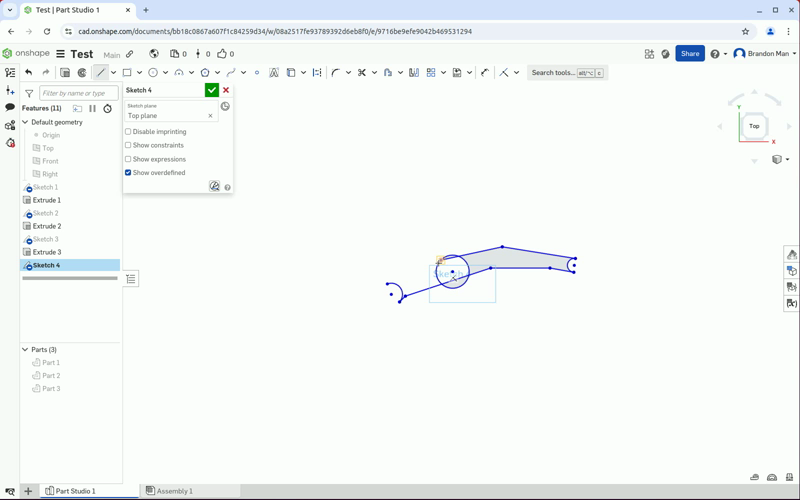
scroll(6)
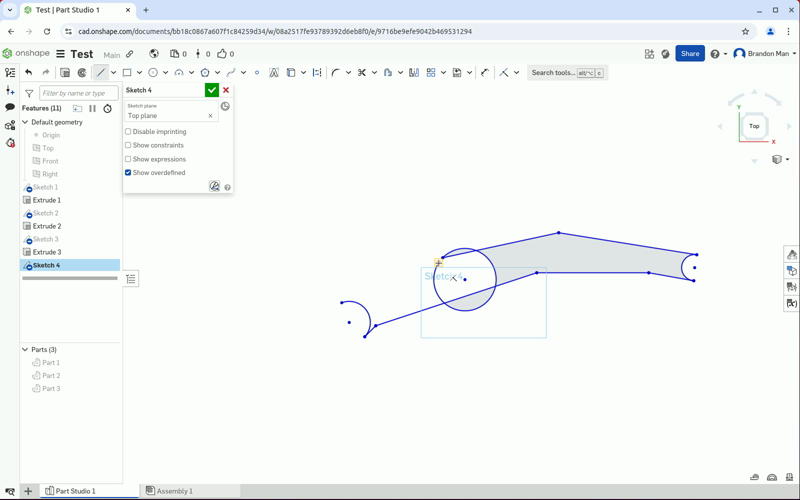
scroll(6)
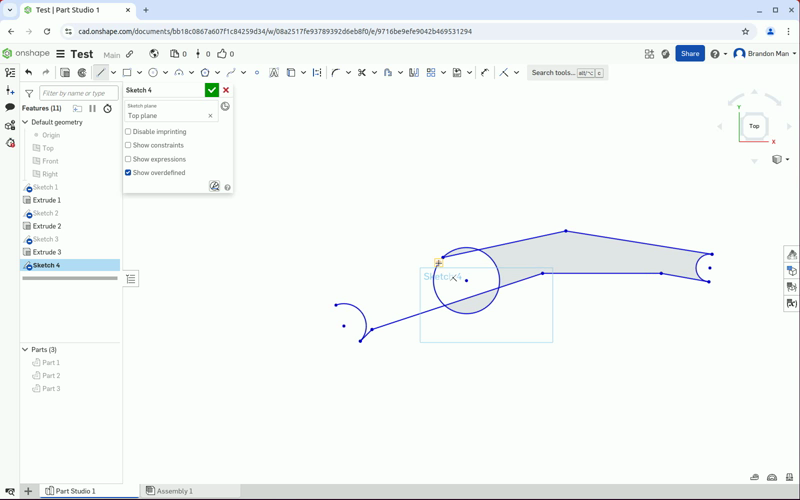
scroll(6)
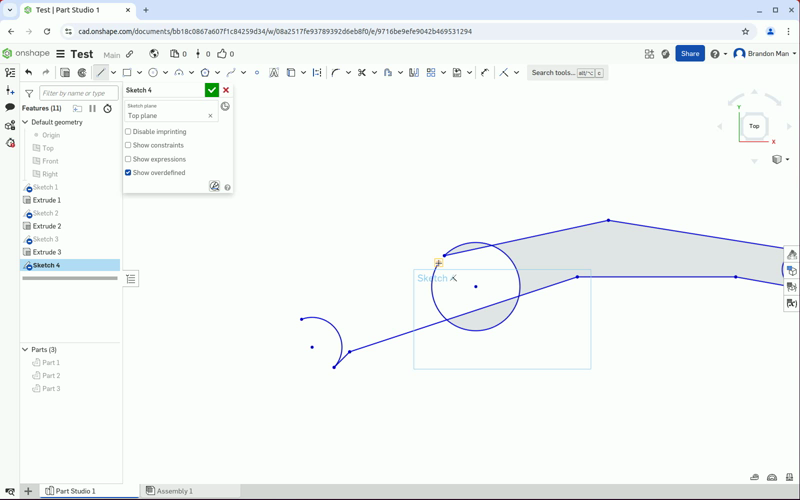
scroll(6)
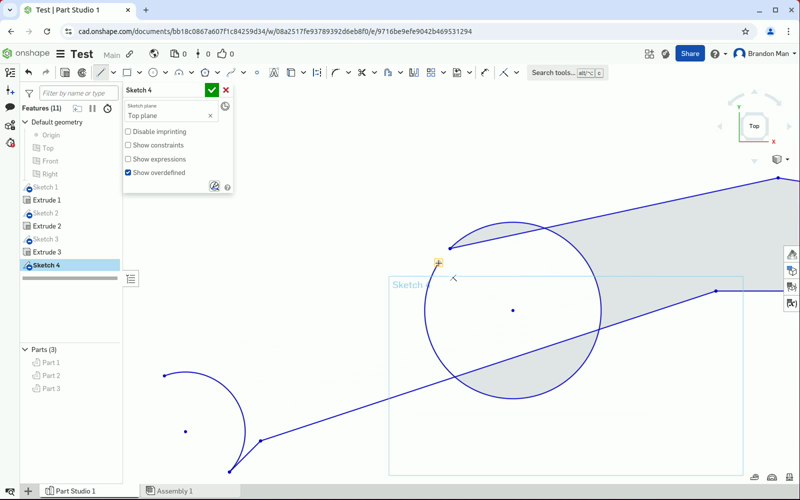
scroll(6)
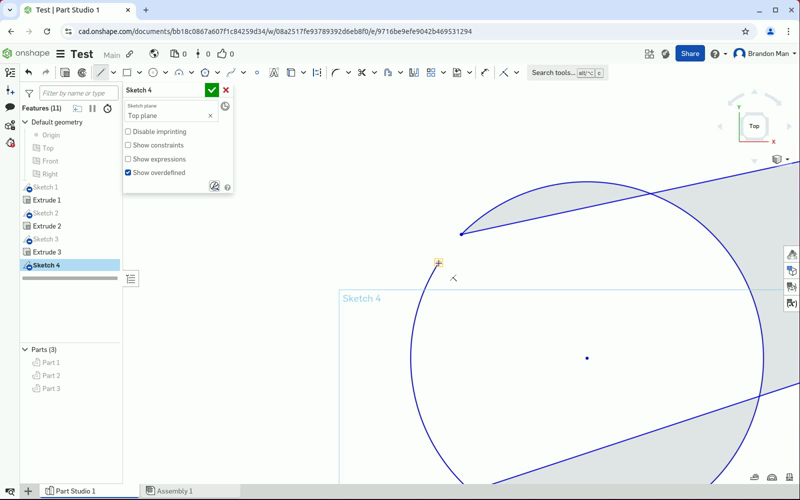
click(438, 262)
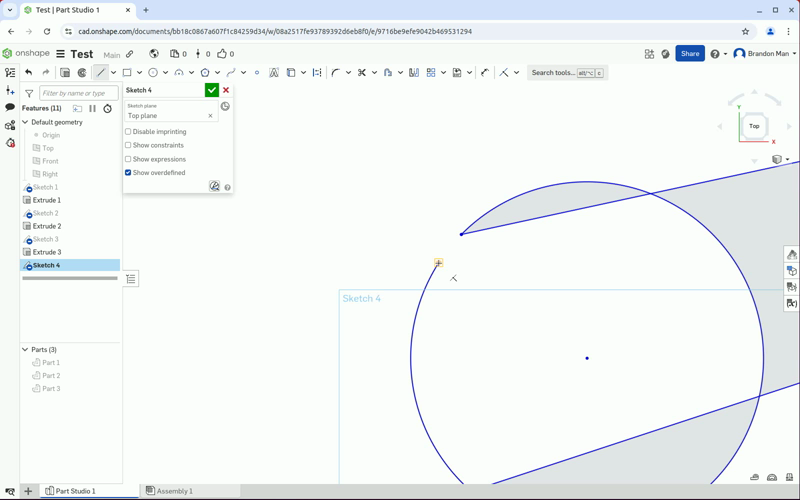
scroll(-6)
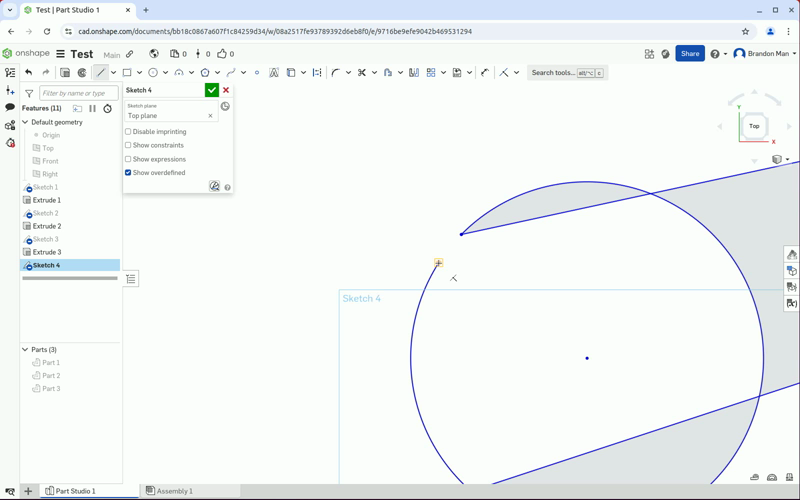
scroll(-6)
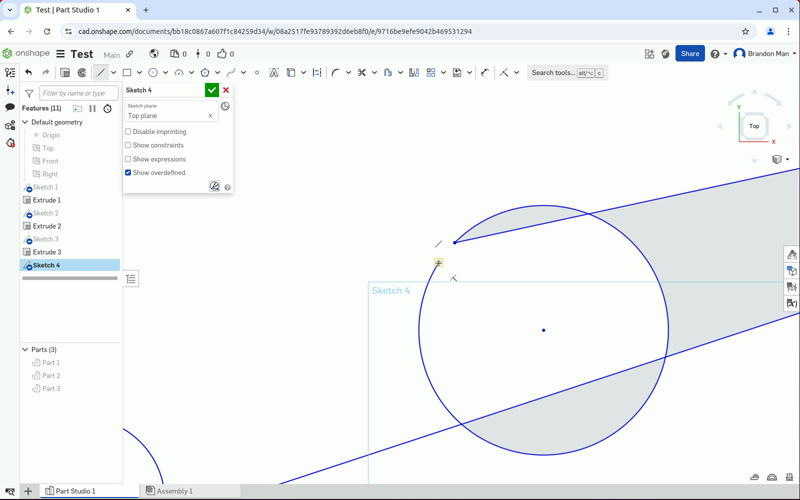
scroll(-6)
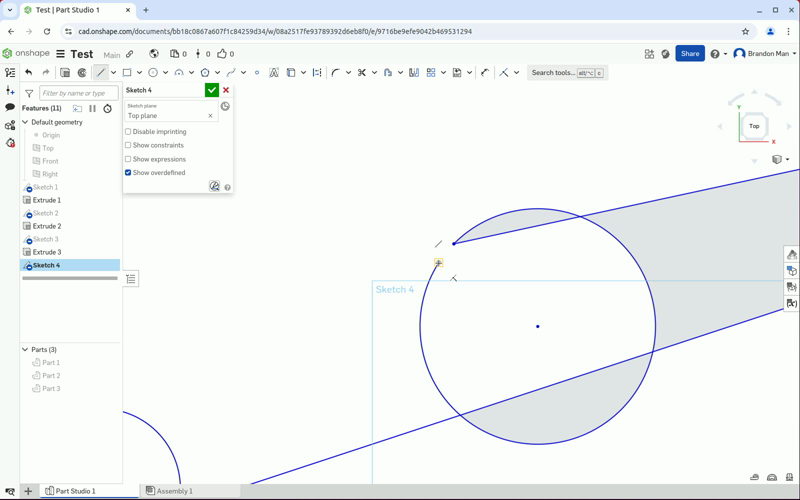
scroll(-6)
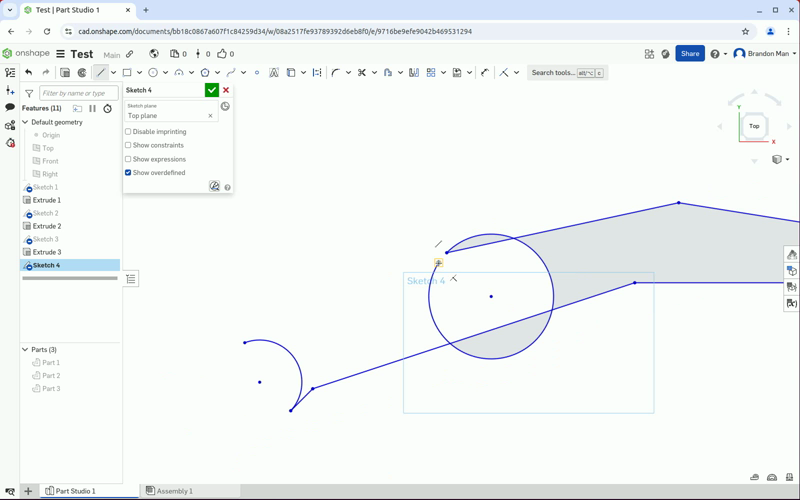
scroll(-6)
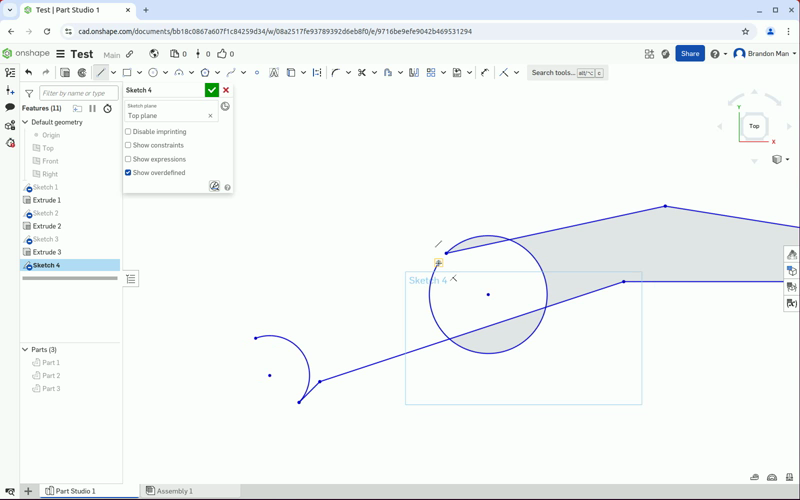
scroll(-6)
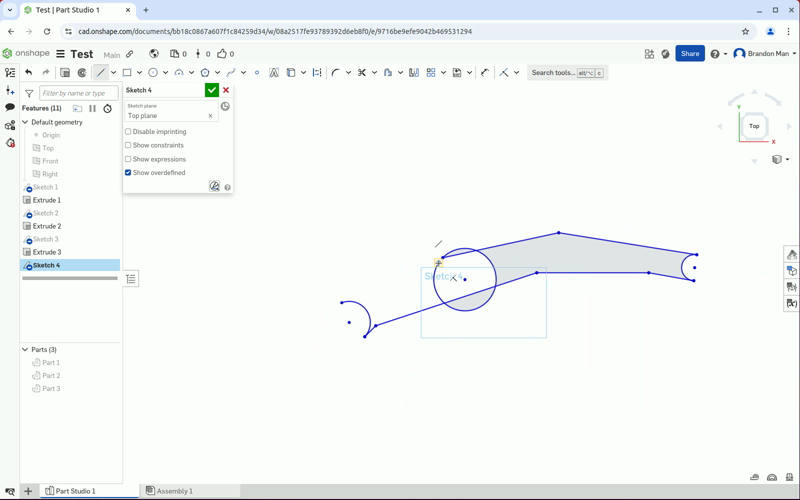
scroll(-6)
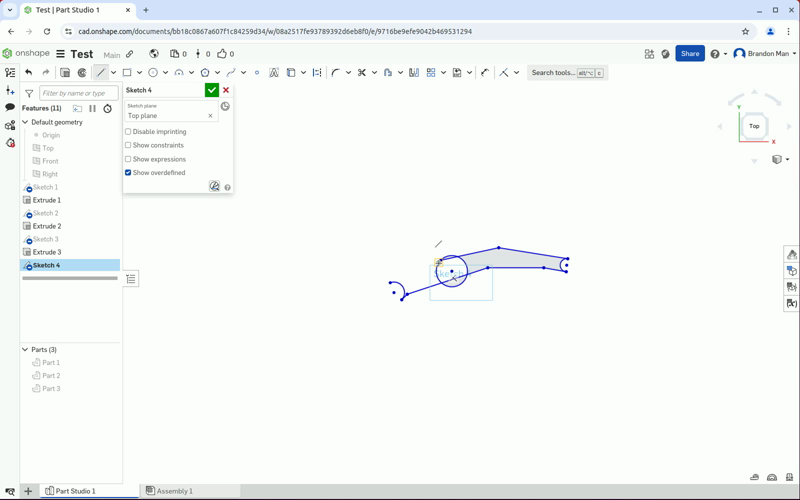
mouse_move(468, 262)
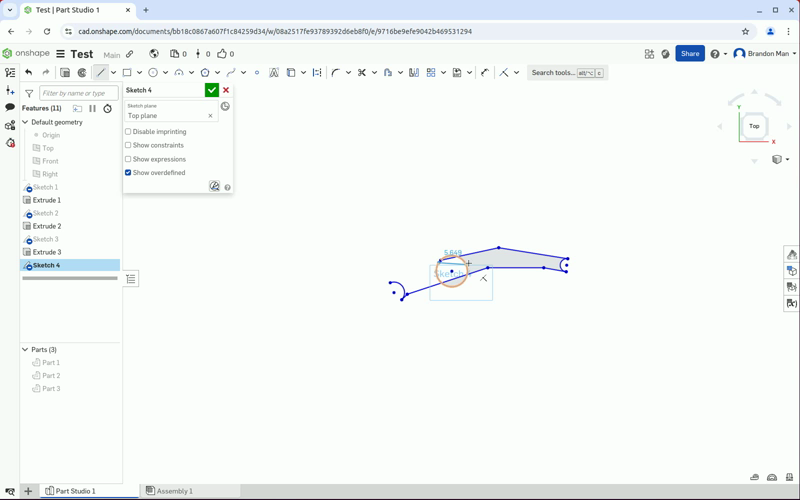
key_down(shift)
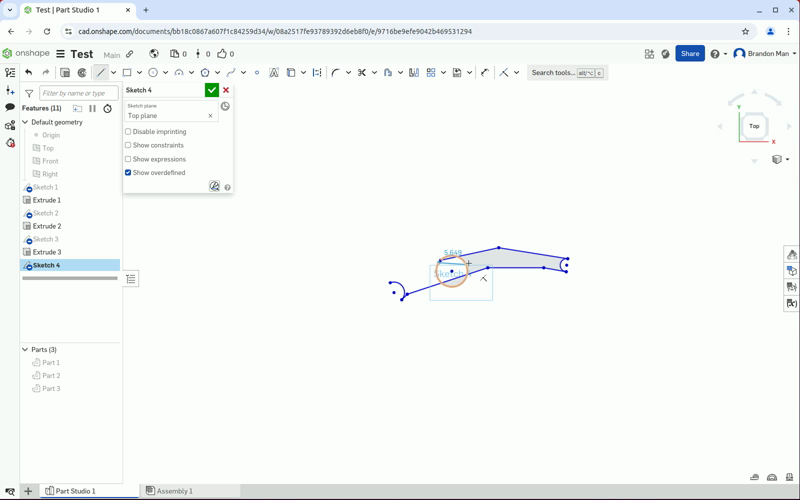
mouse_move(390, 282)
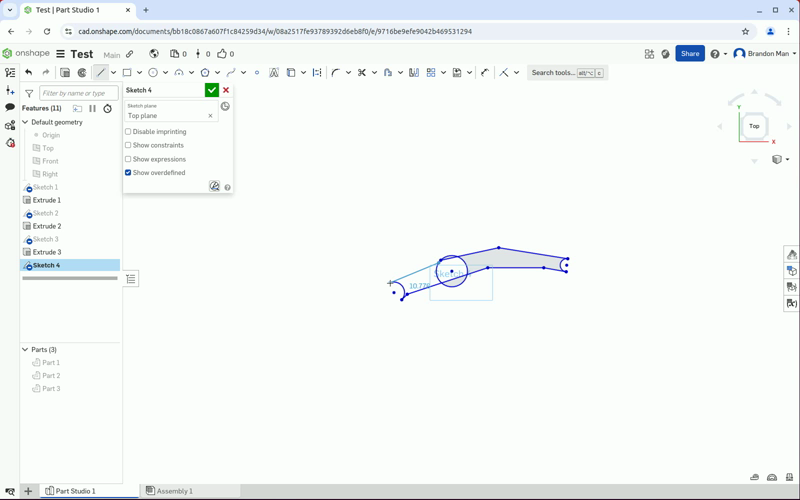
key_up(shift)
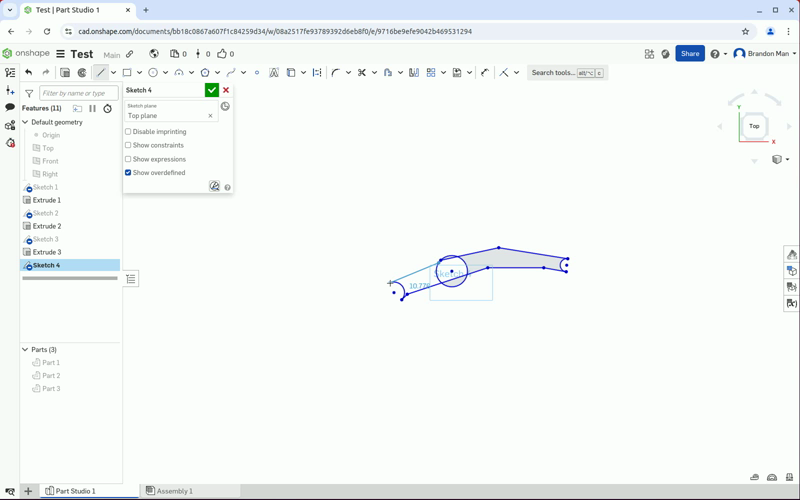
click(390, 282)
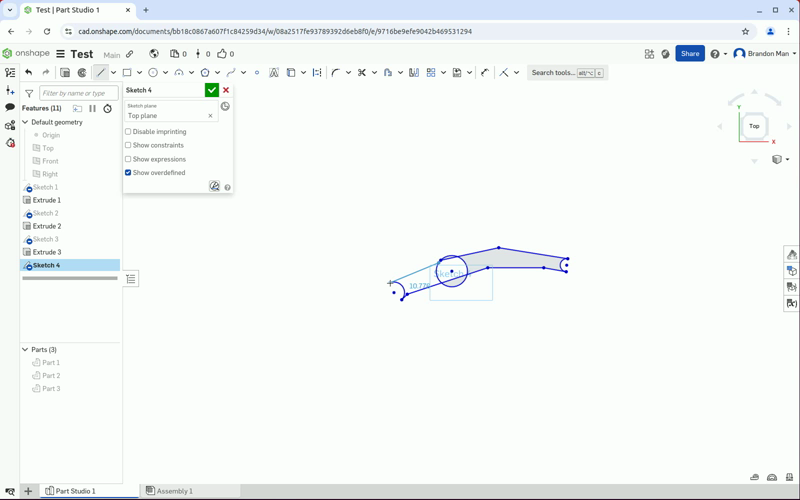
key(esc)
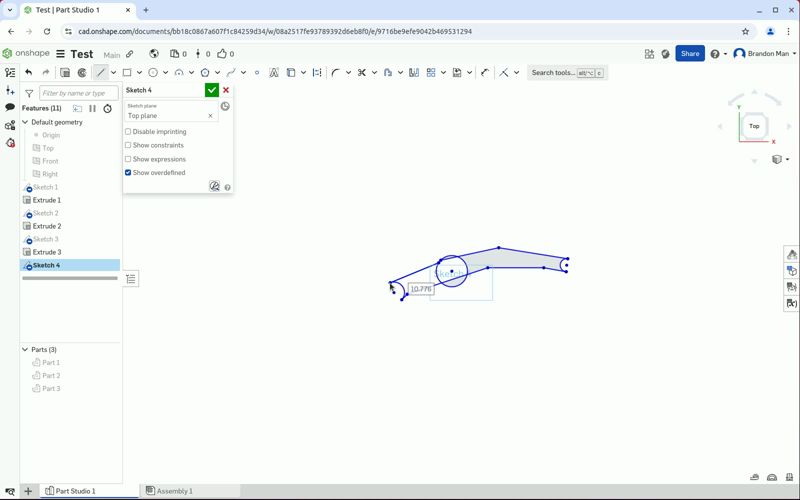
mouse_move(427, 283)
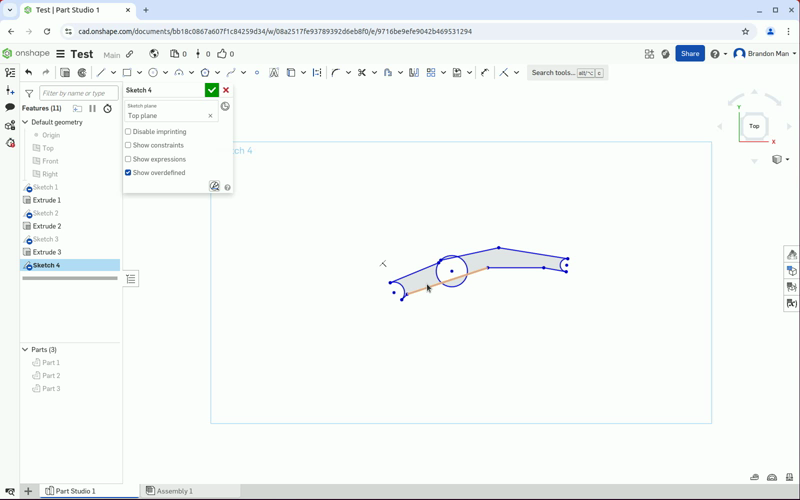
click(427, 283)
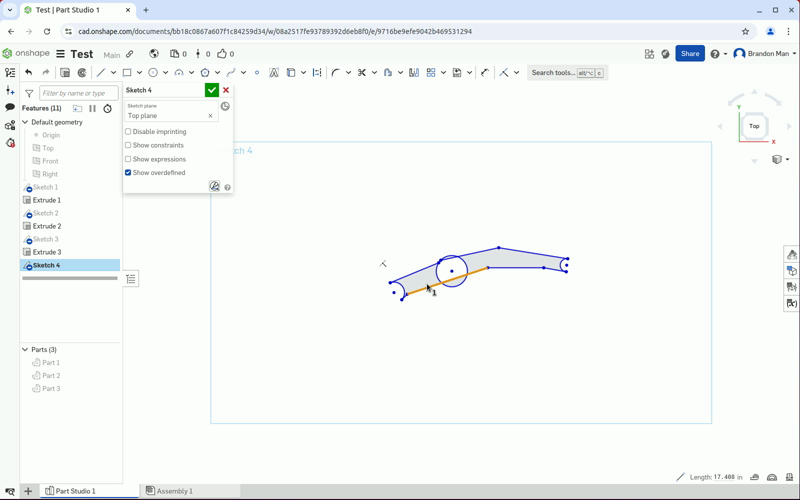
mouse_move(73, 352)
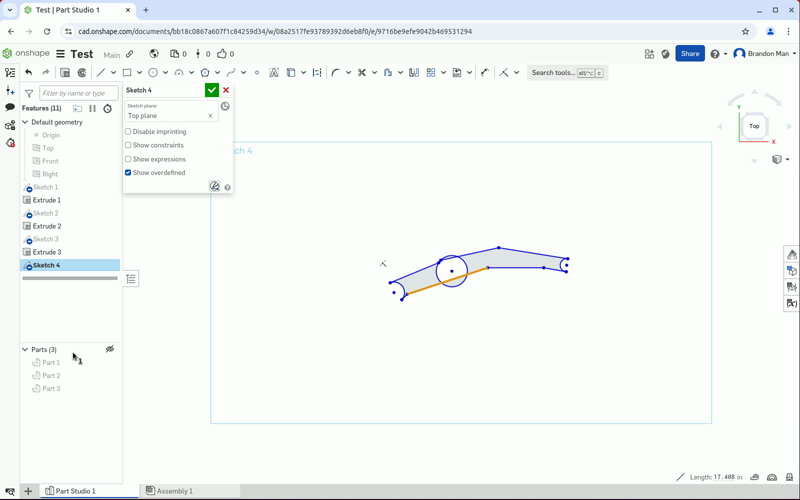
key(shift+y)
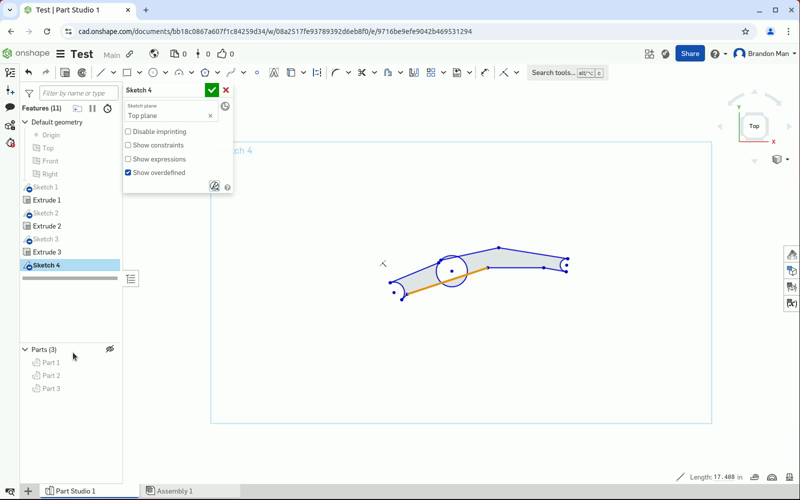
key(shift+e)
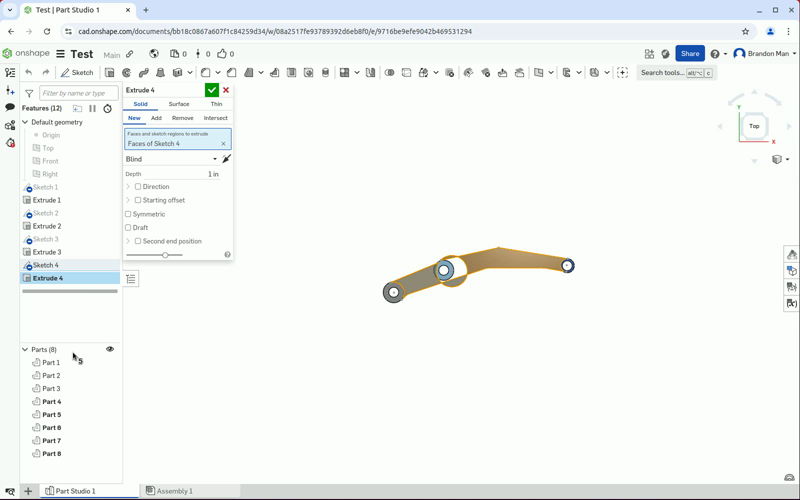
mouse_move(143, 106)
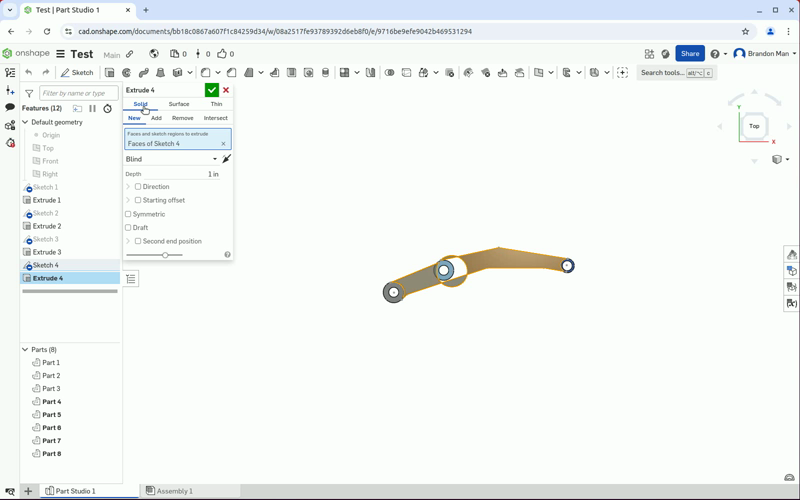
click(143, 106)
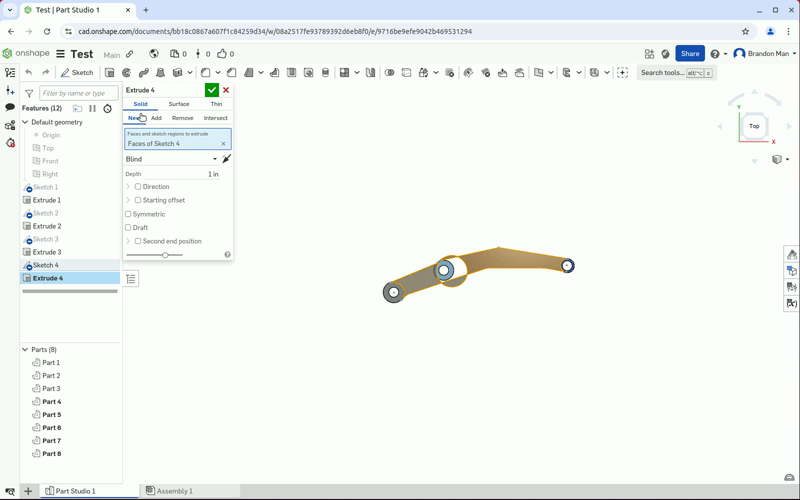
mouse_move(137, 120)
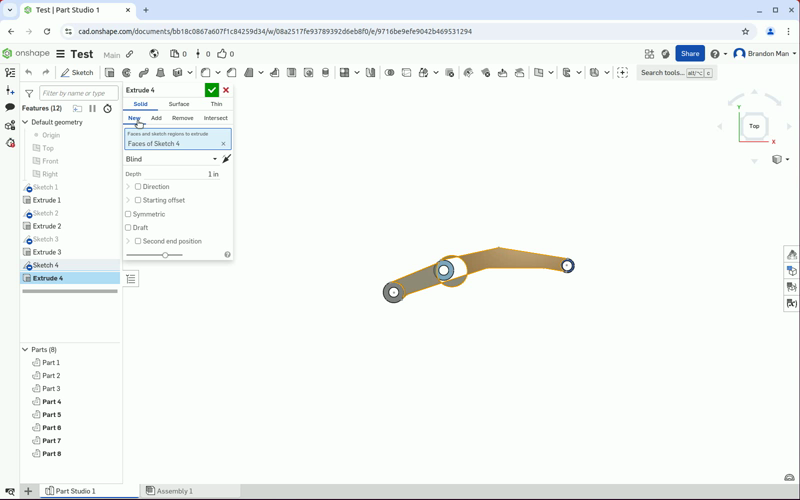
click(137, 120)
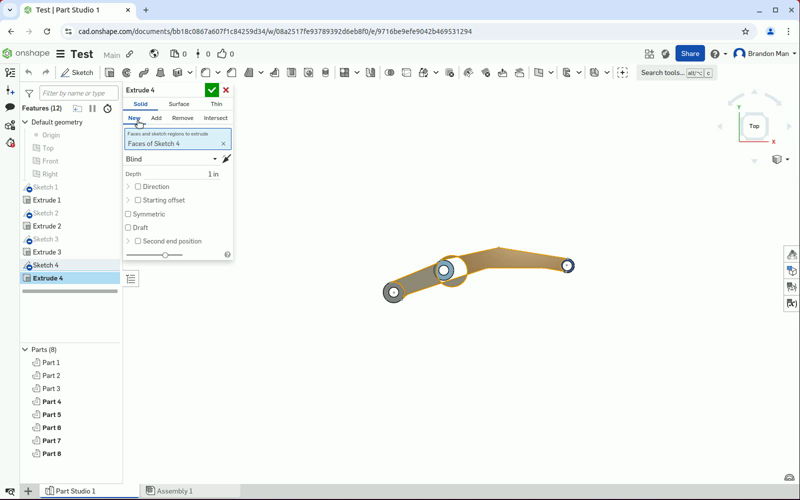
key(tab, 4)
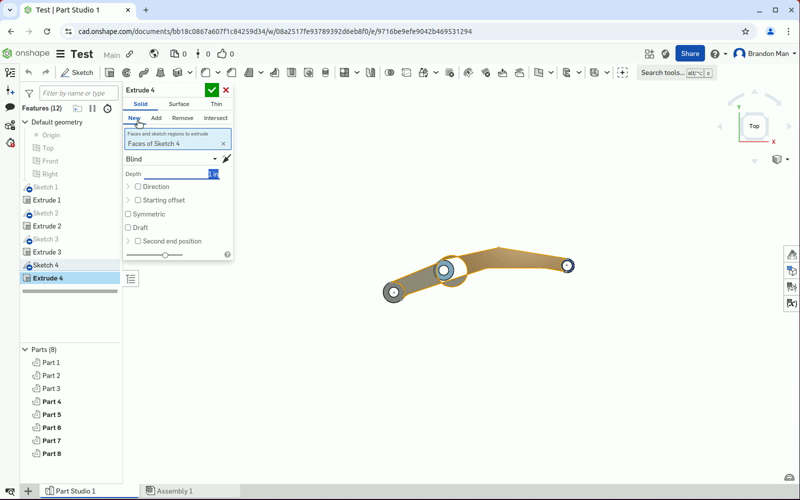
text(2.407)
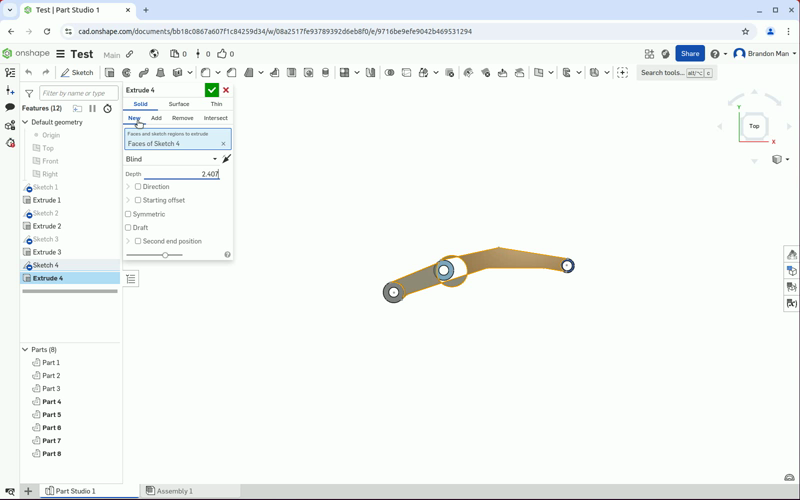
key(enter)
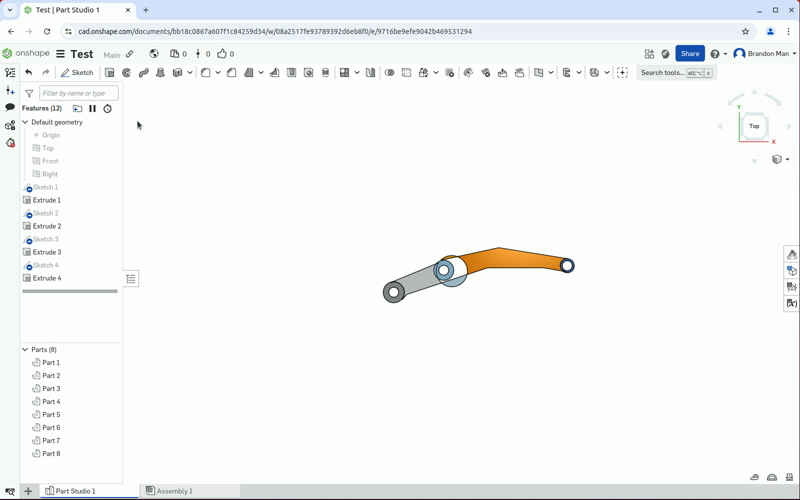
key(shift+h)
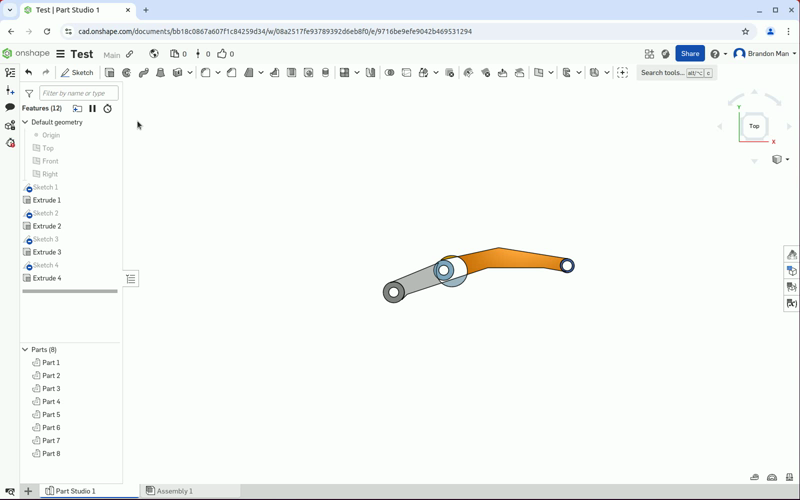
key(shift+h)
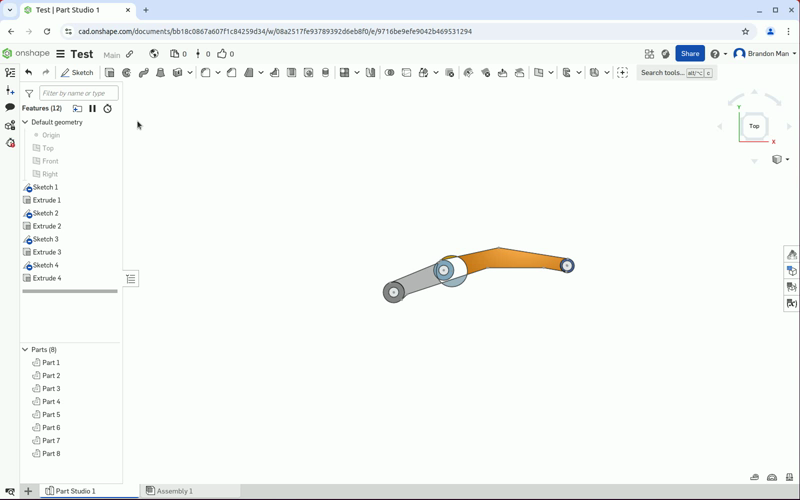
key(shift+7)
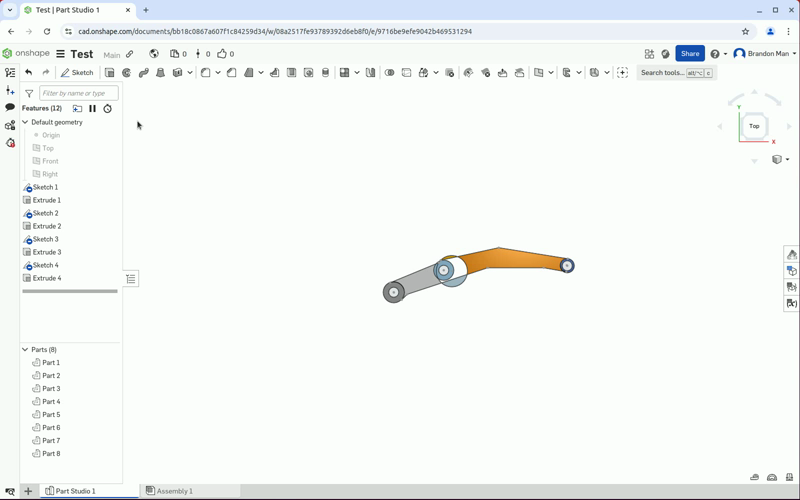
key(up, 3)
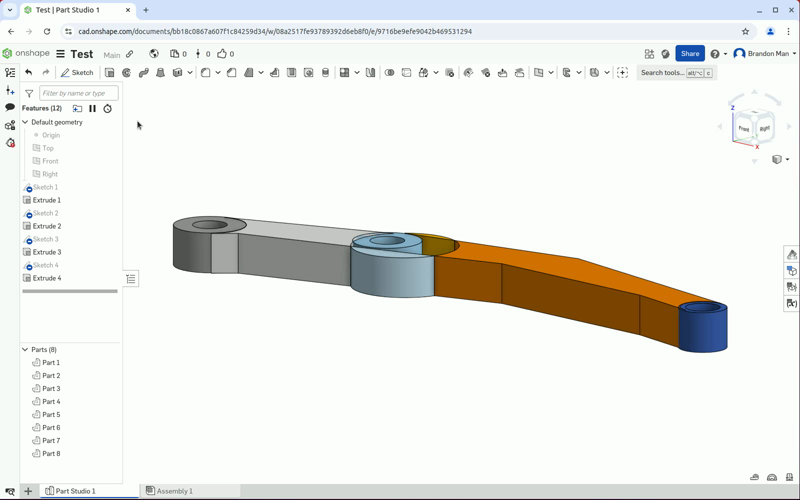
key(left, 3)
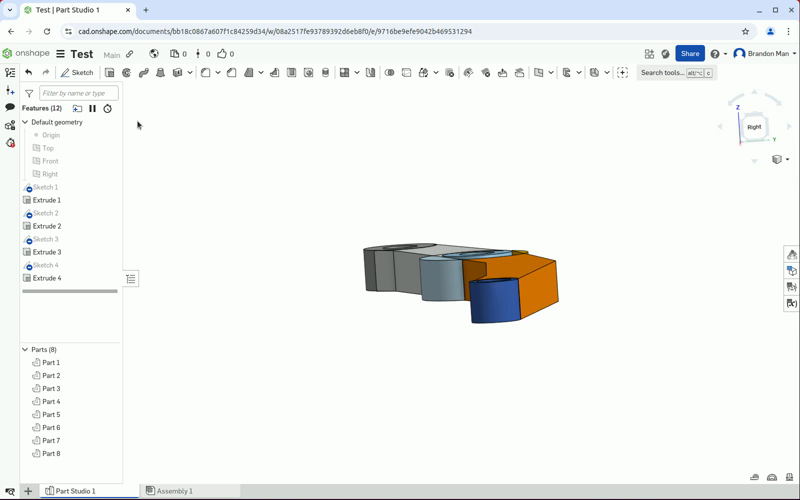
key(right, 3)
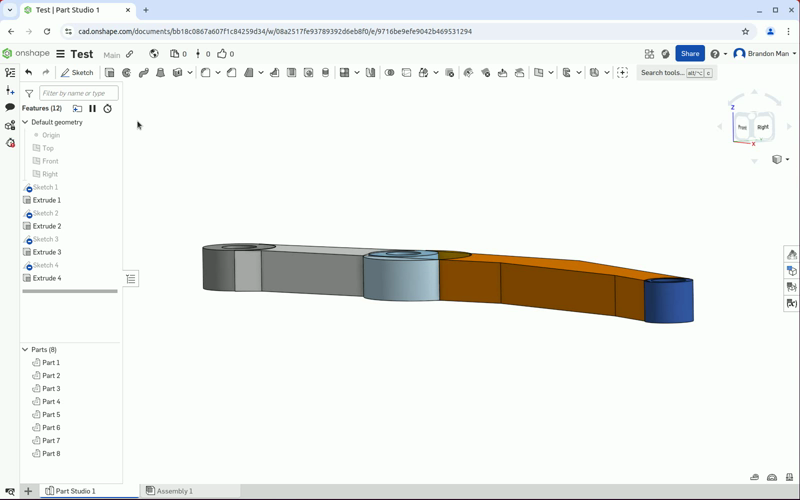
key(down, 3)
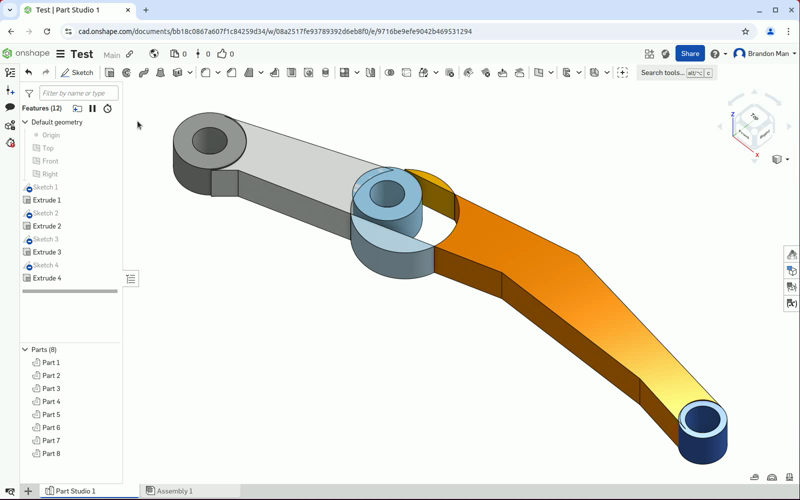
mouse_move(73, 189)
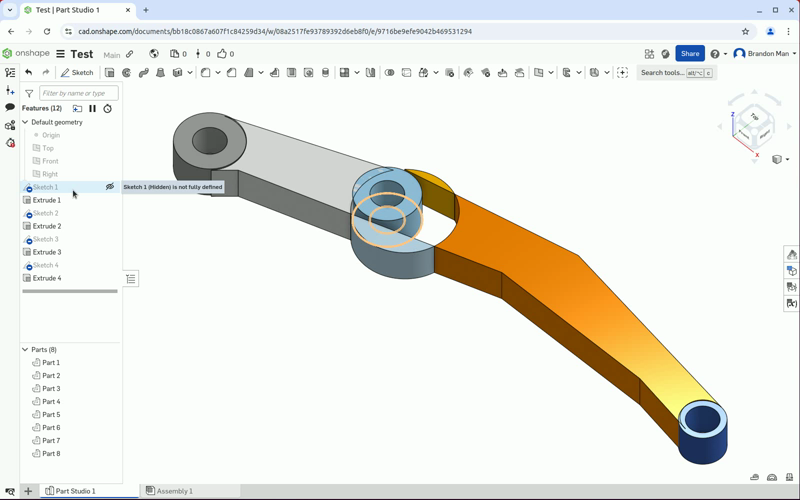
click(73, 189)